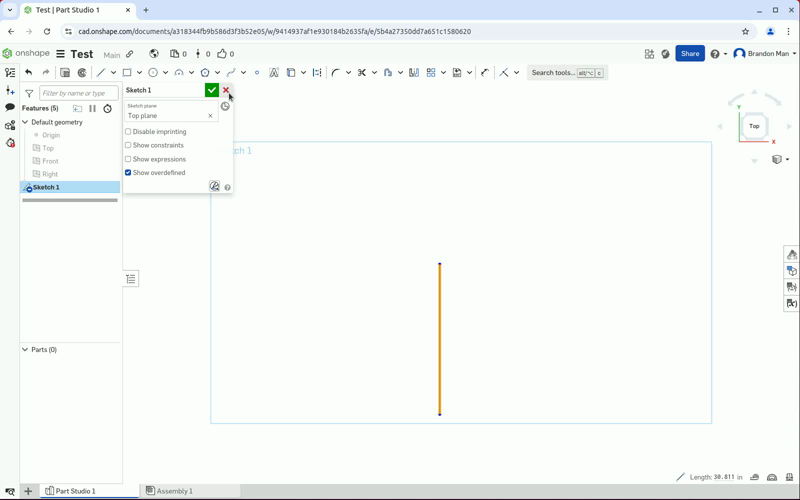
key(shift+h)
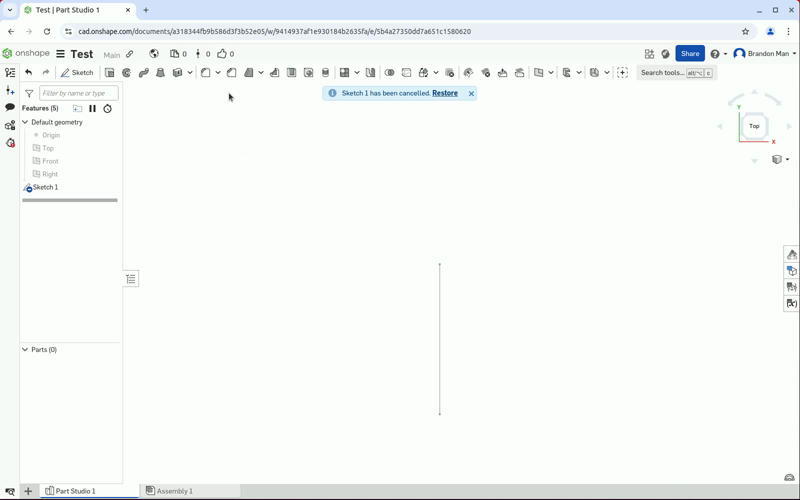
key(shift+s)
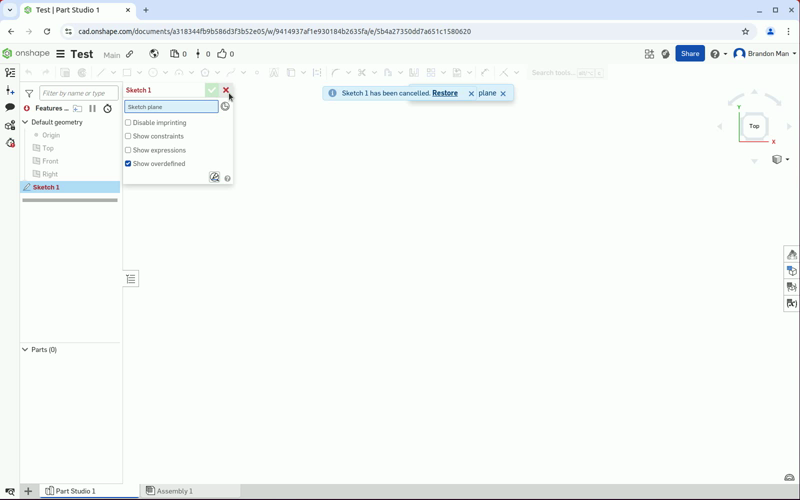
mouse_move(73, 150)
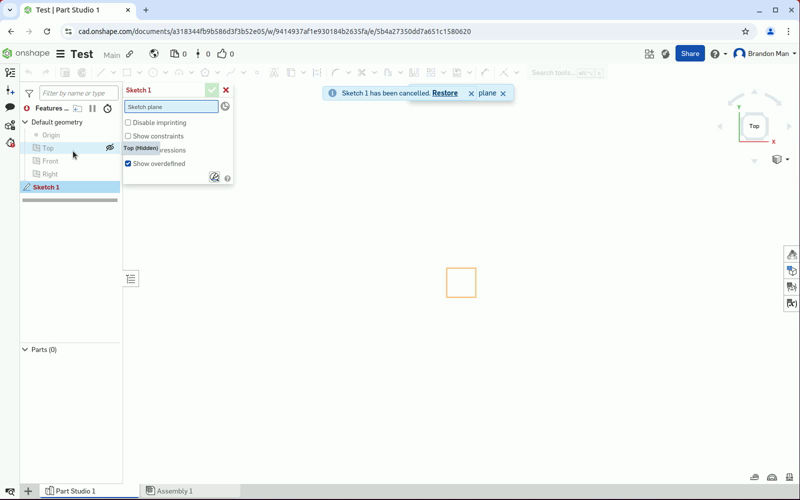
click(73, 150)
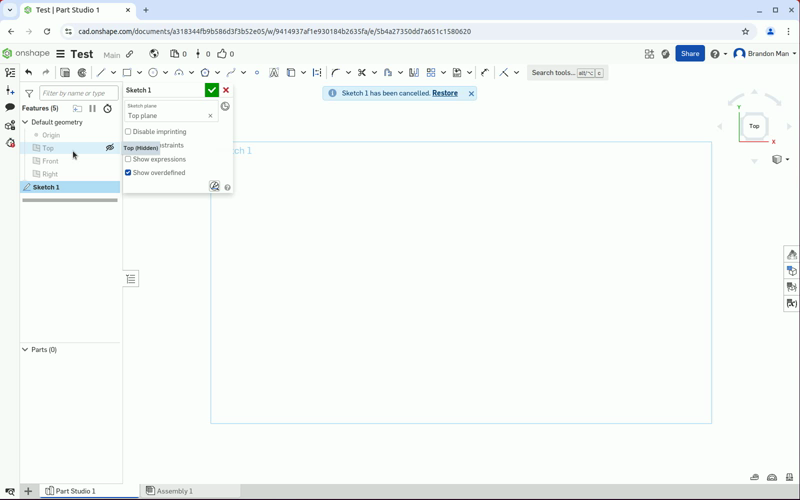
mouse_move(73, 352)
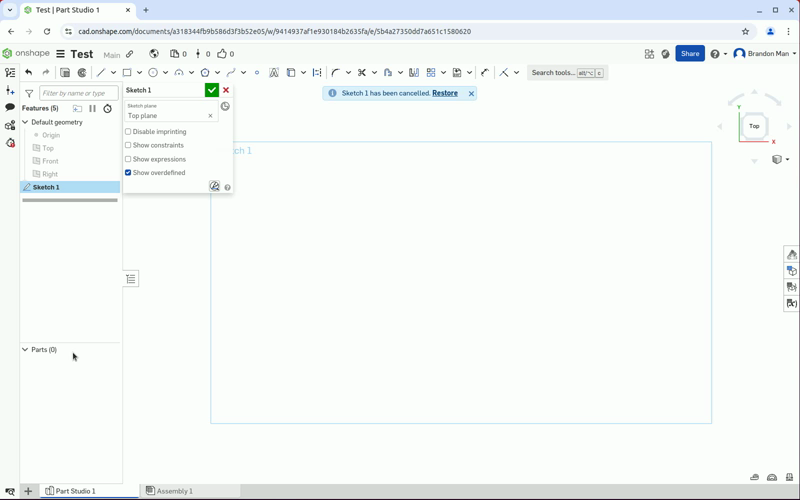
key(y)
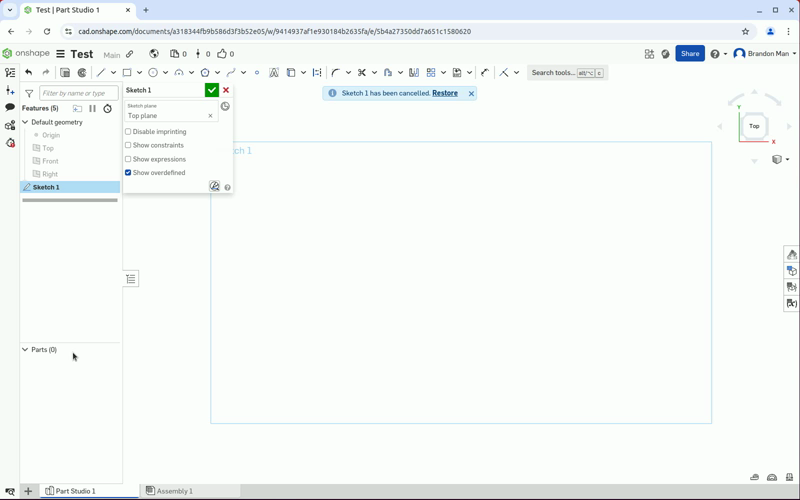
key(l)
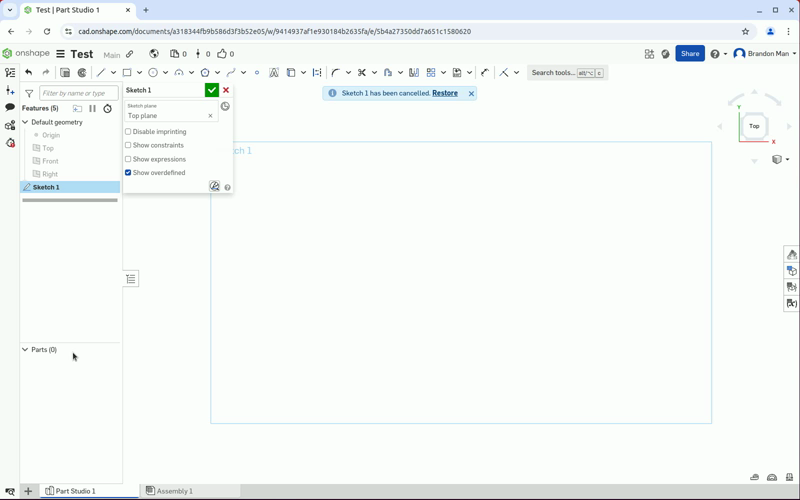
key_down(shift)
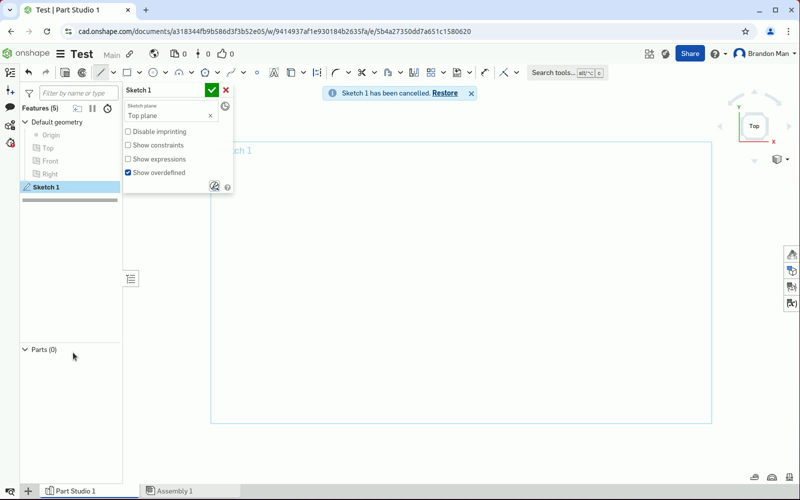
mouse_move(363, 339)
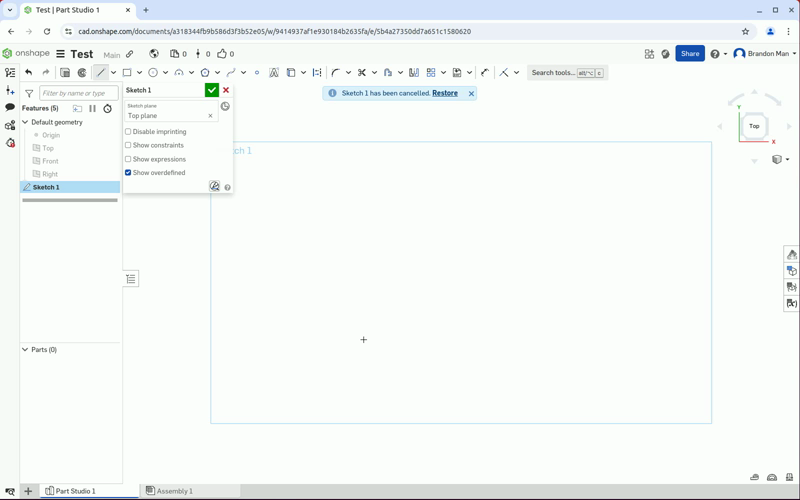
click(363, 339)
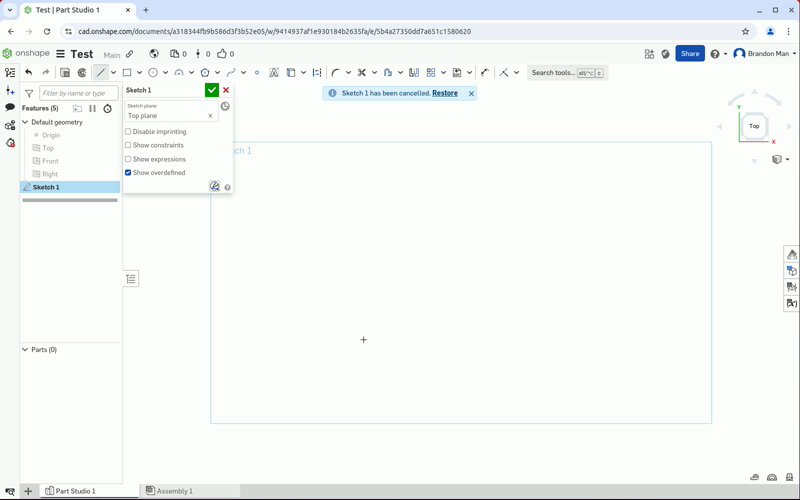
key_up(shift)
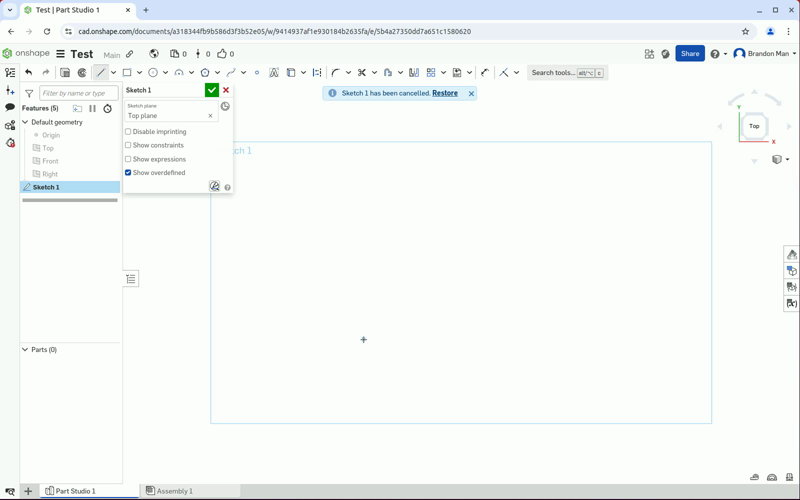
key_down(shift)
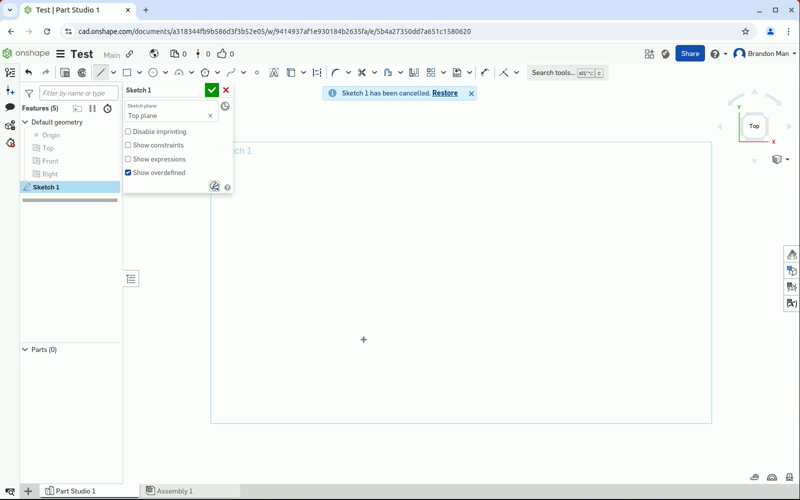
mouse_move(461, 394)
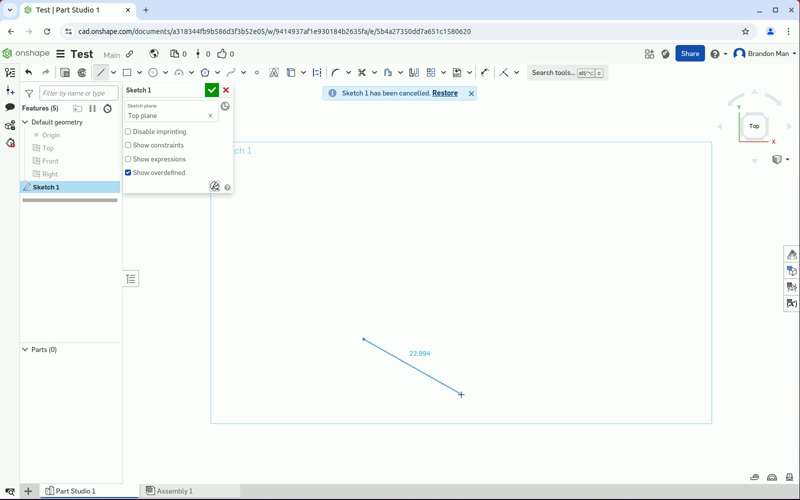
click(461, 394)
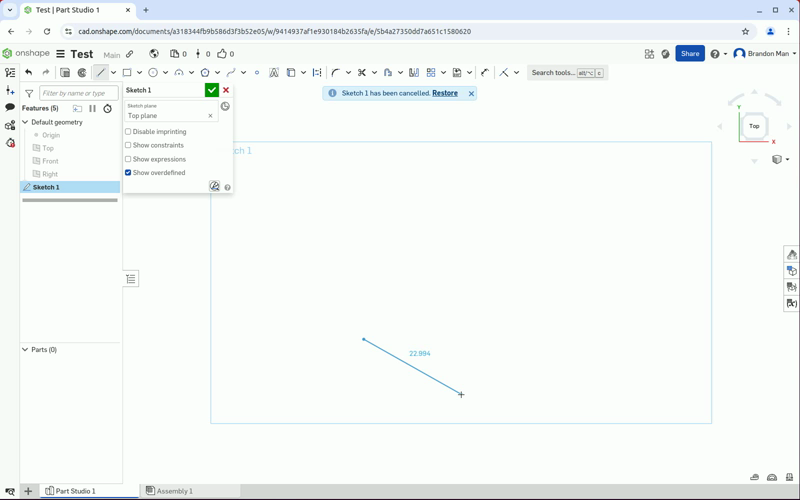
key_up(shift)
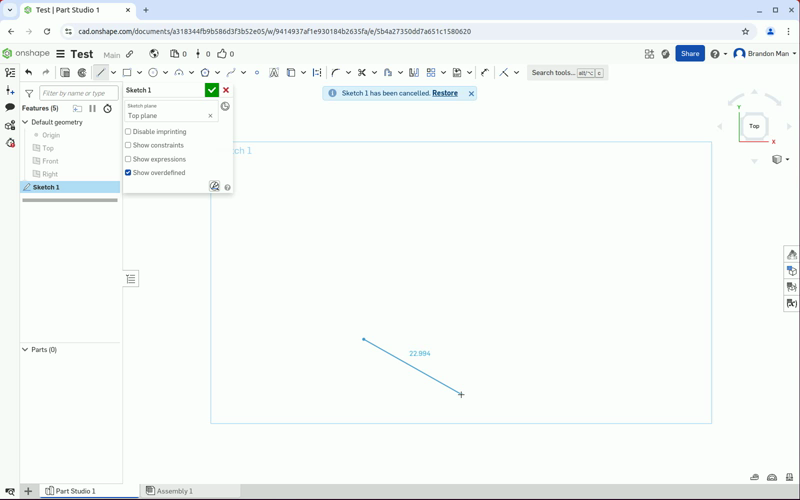
key_down(shift)
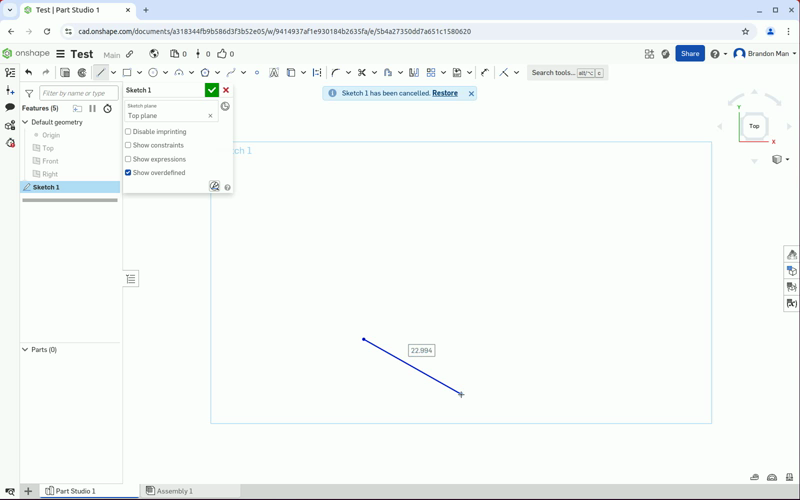
mouse_move(557, 339)
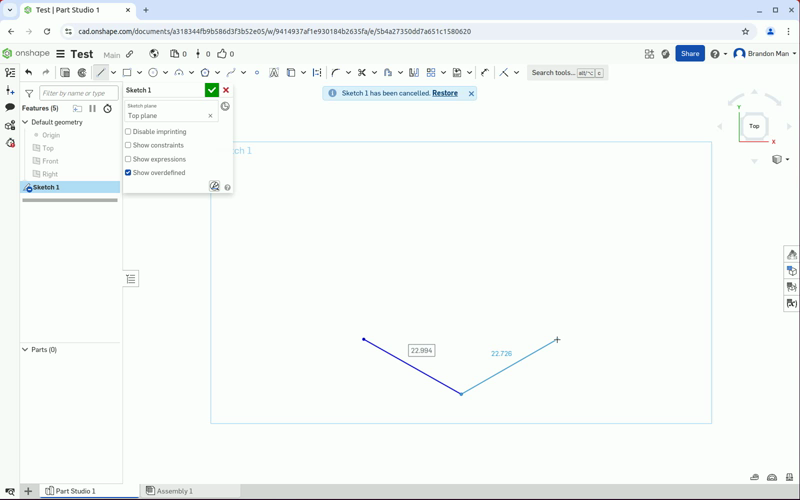
click(557, 339)
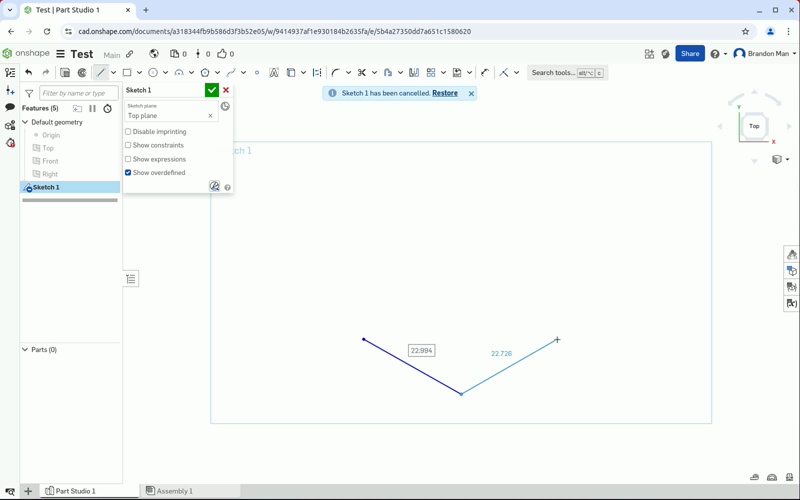
key_up(shift)
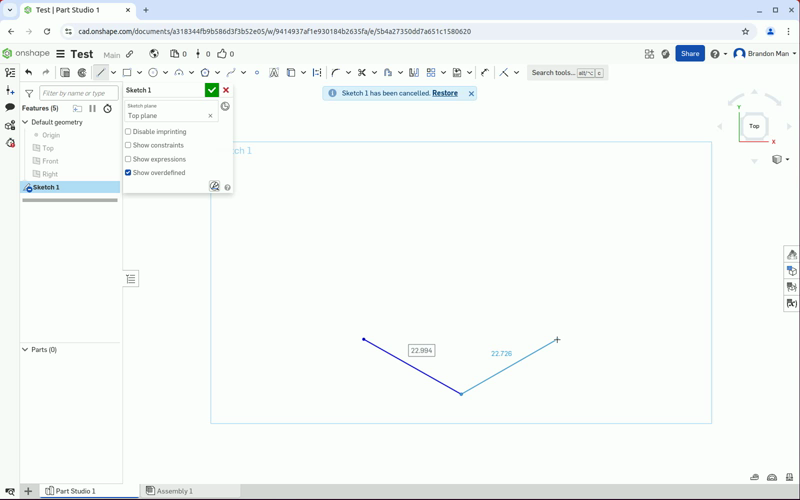
key_down(shift)
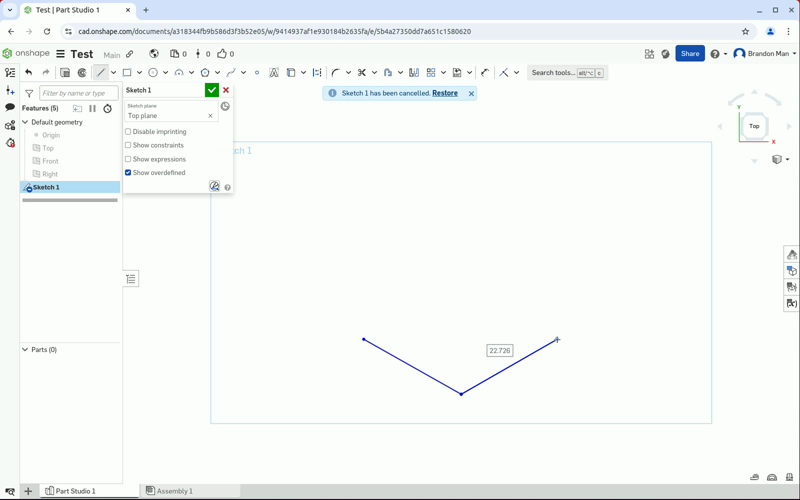
mouse_move(557, 227)
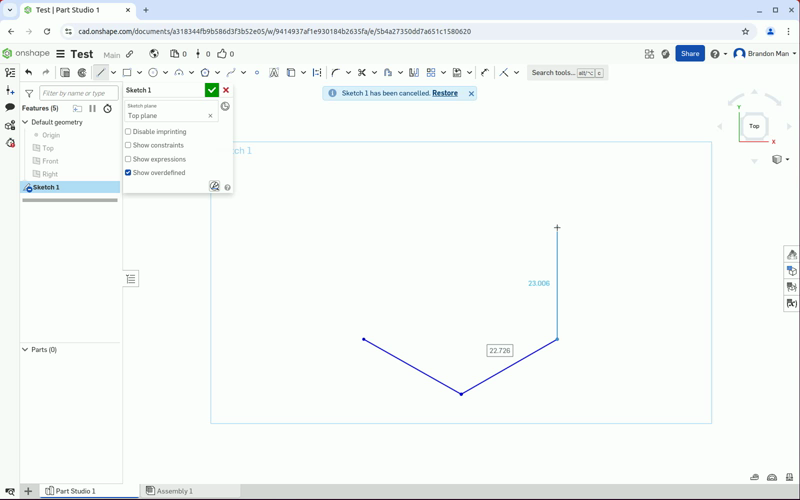
click(557, 227)
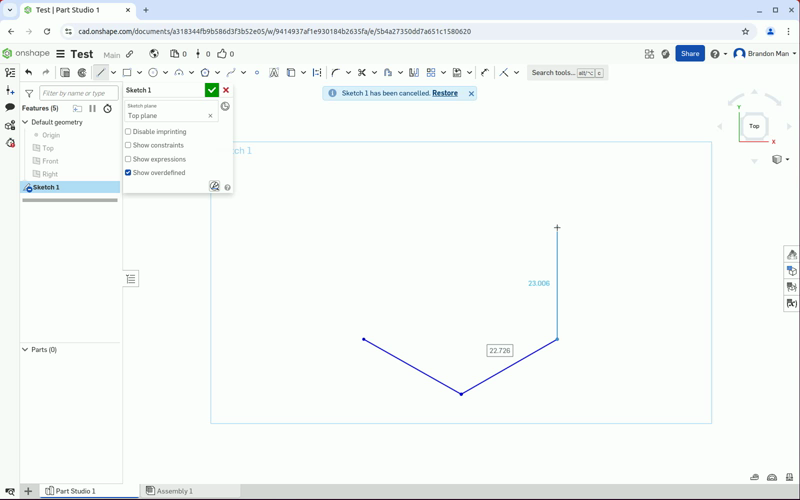
key_up(shift)
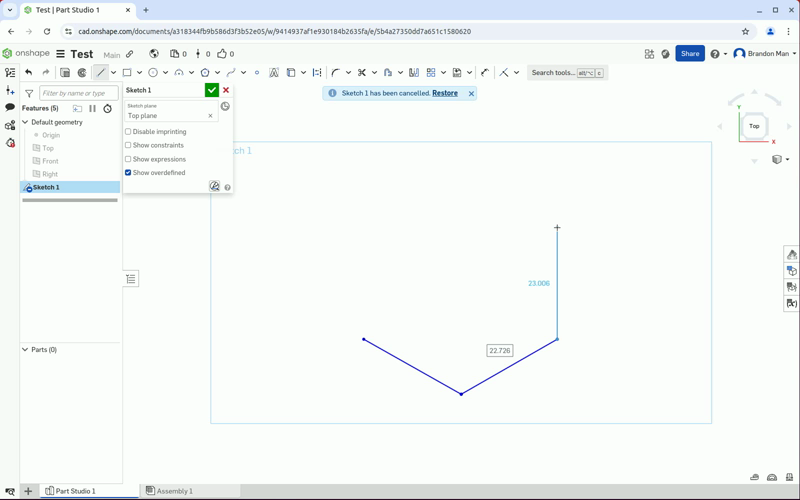
key_down(shift)
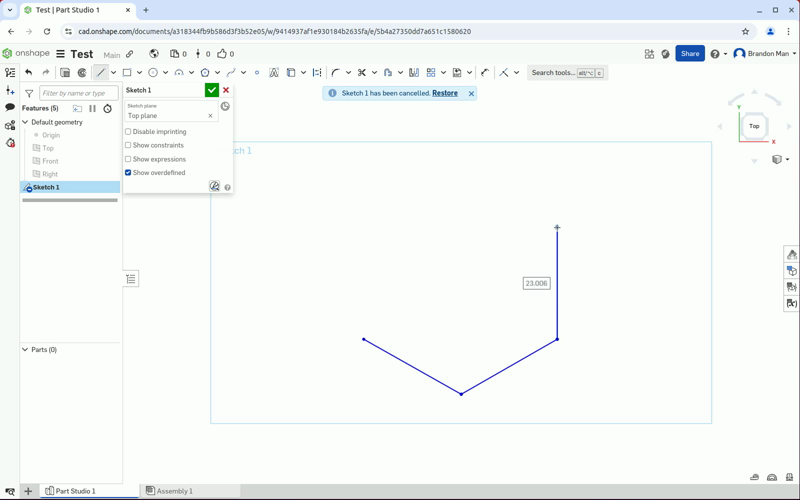
mouse_move(461, 171)
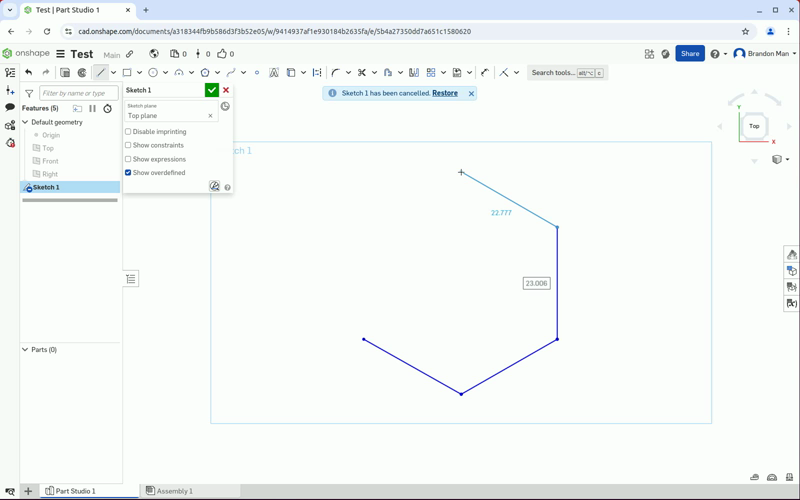
click(461, 171)
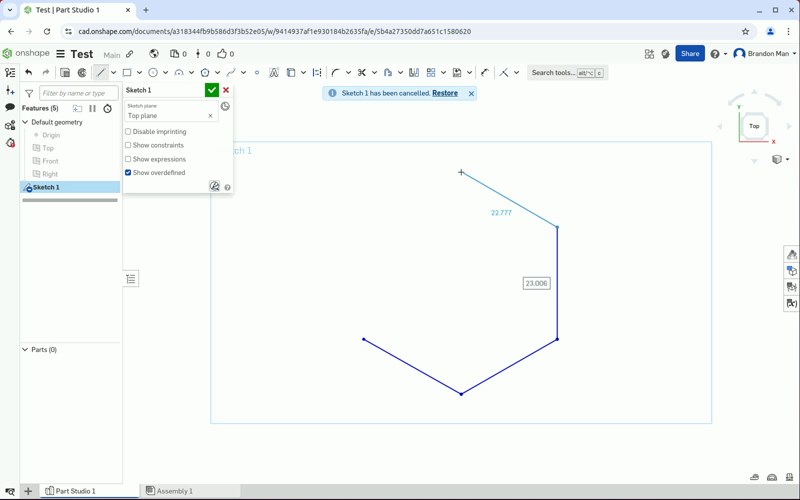
key_up(shift)
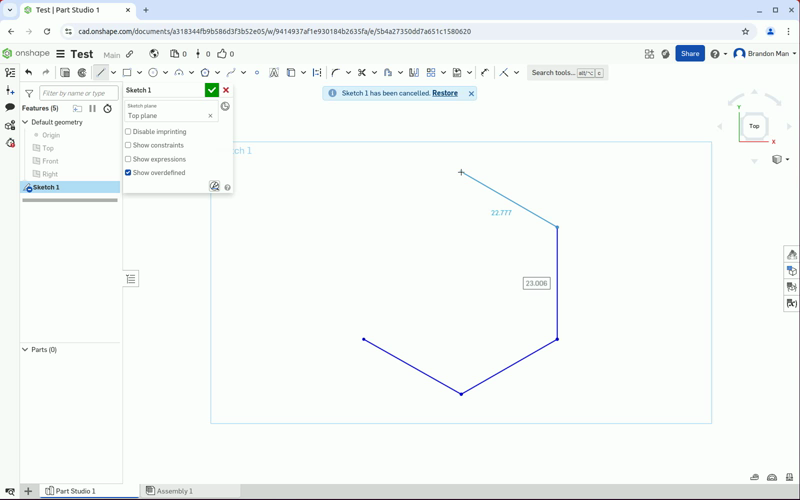
key_down(shift)
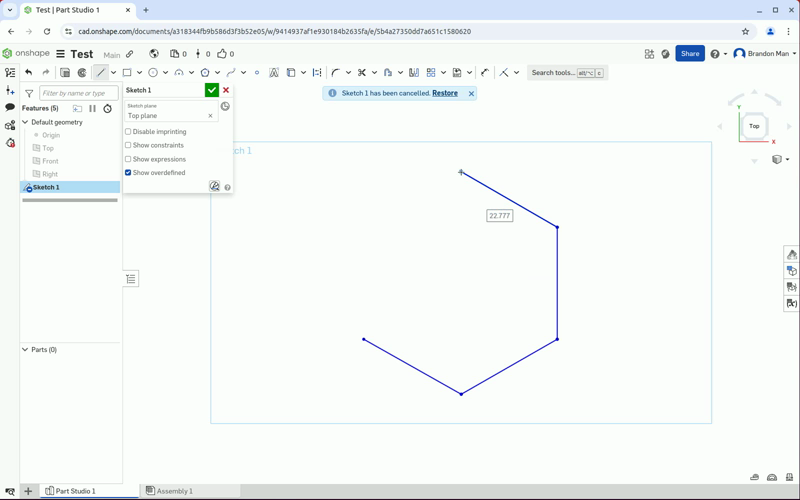
mouse_move(363, 227)
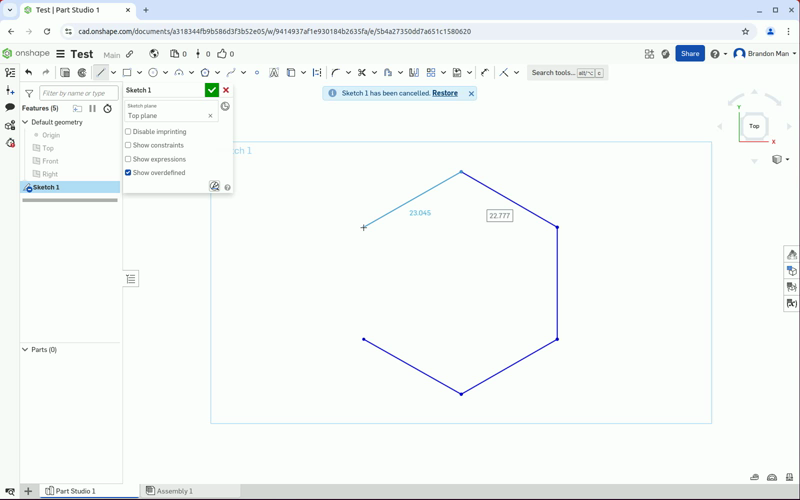
click(363, 227)
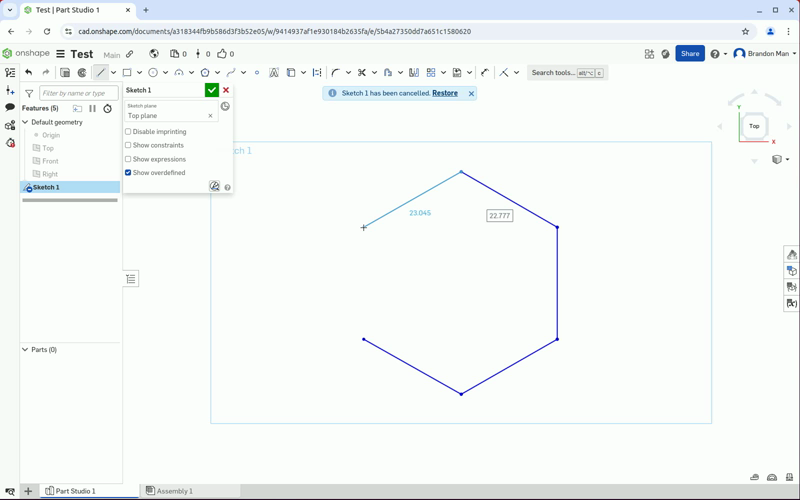
key_up(shift)
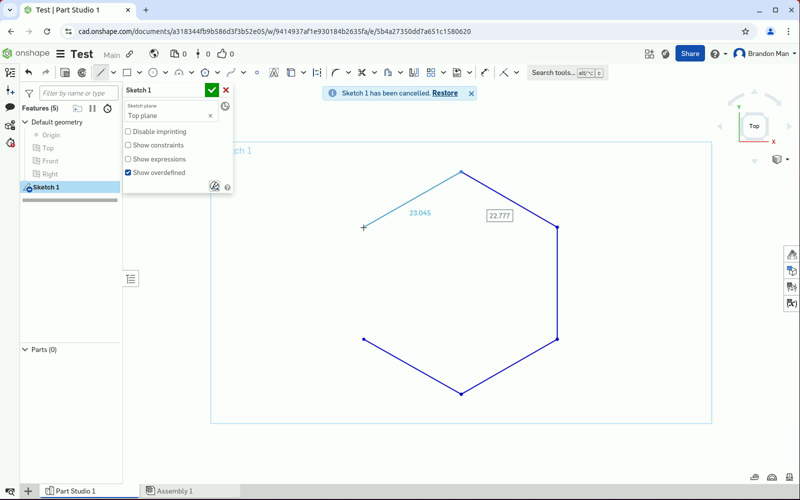
key_down(shift)
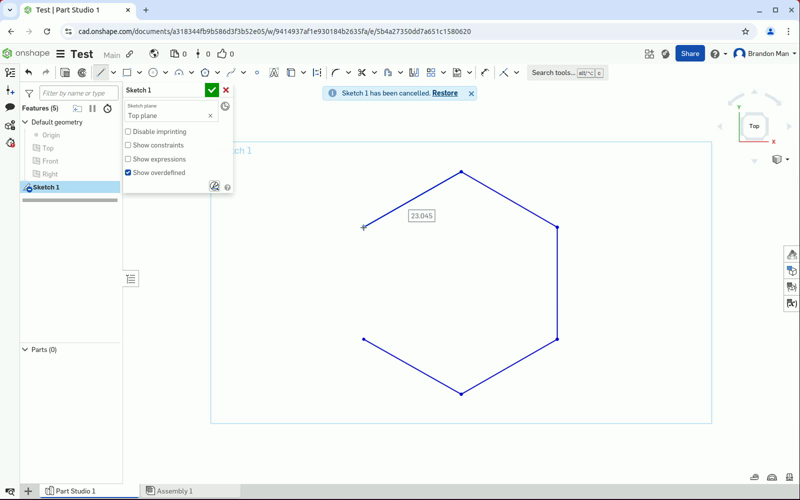
mouse_move(363, 339)
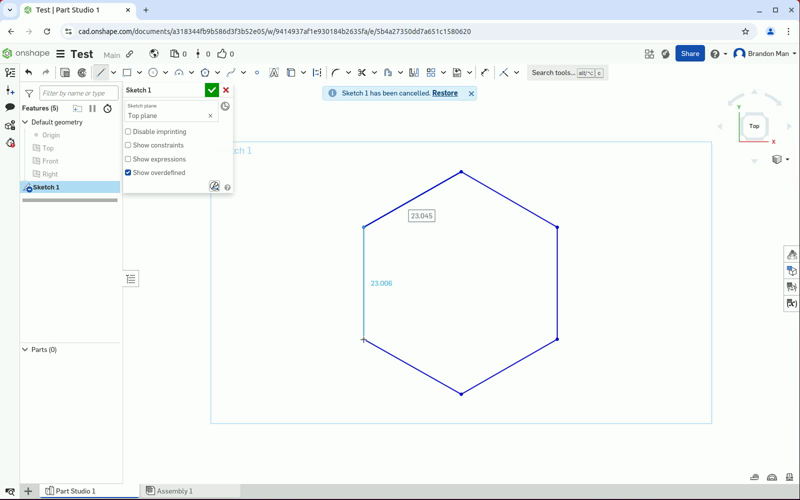
key_up(shift)
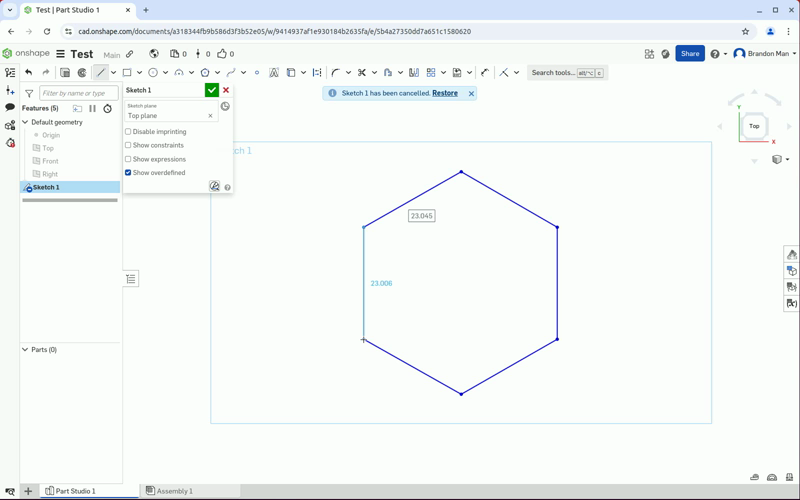
click(363, 339)
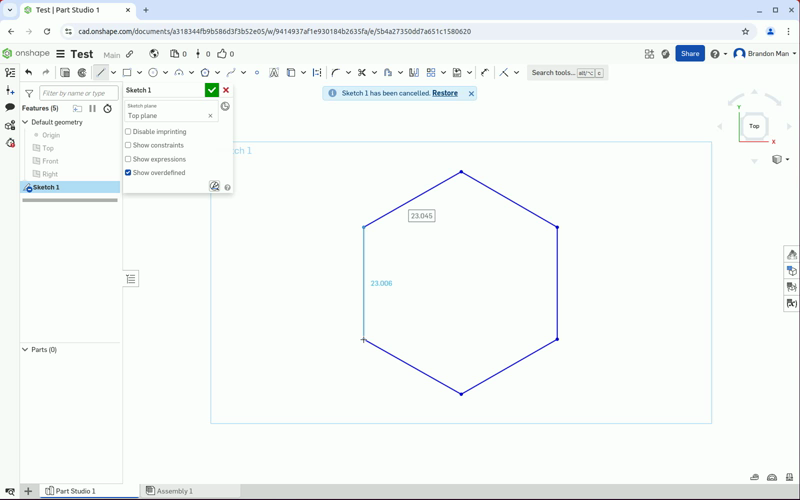
key(esc)
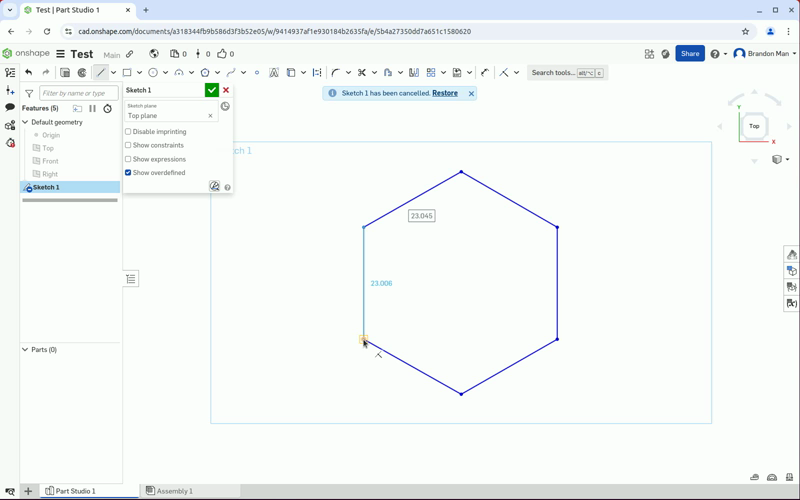
key(c)
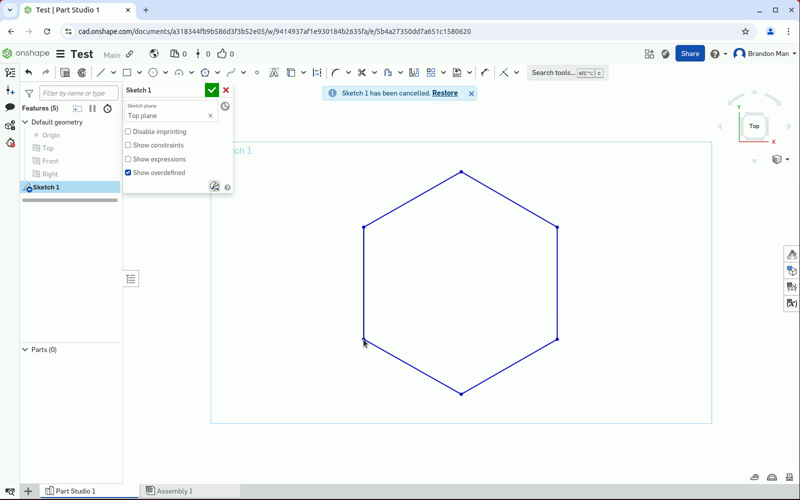
key_down(shift)
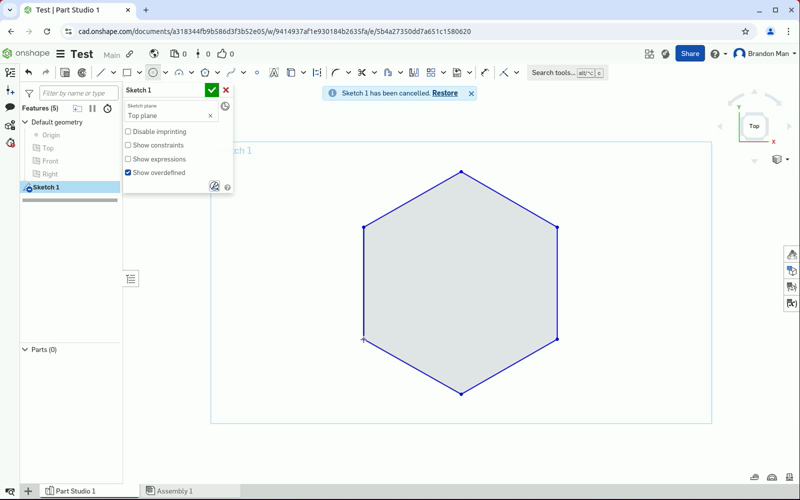
mouse_move(461, 284)
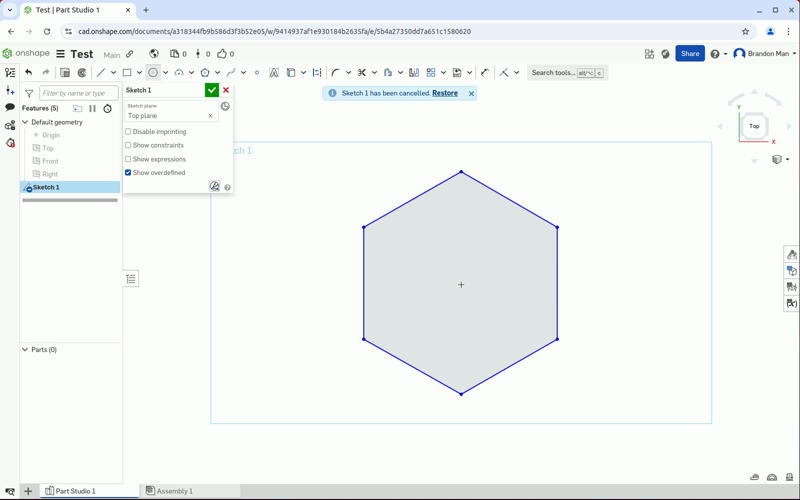
click(461, 284)
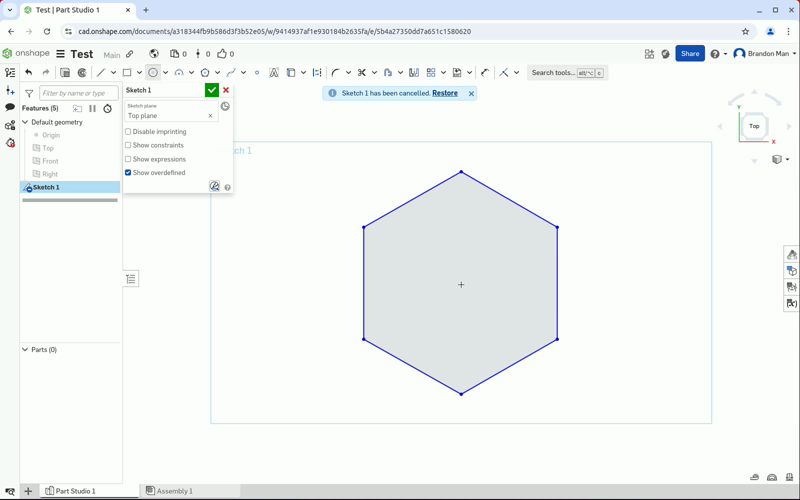
key_up(shift)
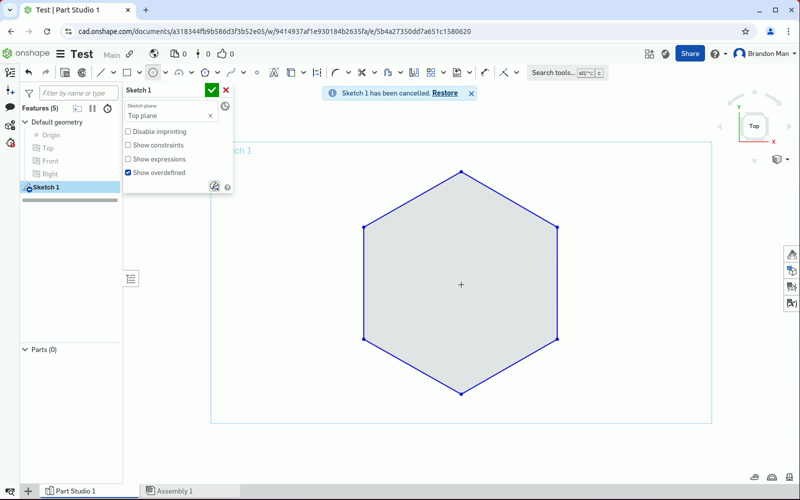
mouse_move(543, 284)
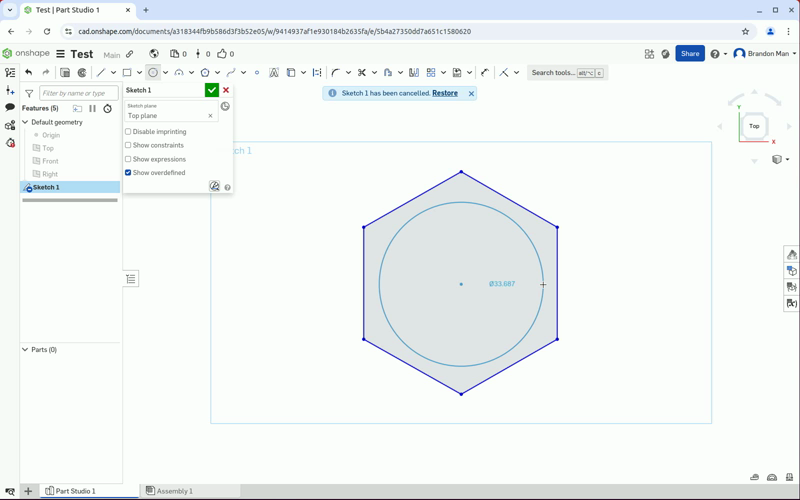
click(543, 284)
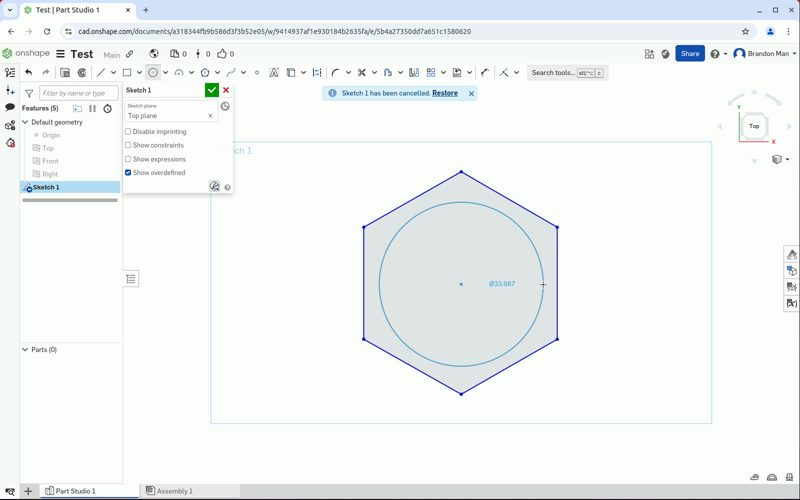
key(esc)
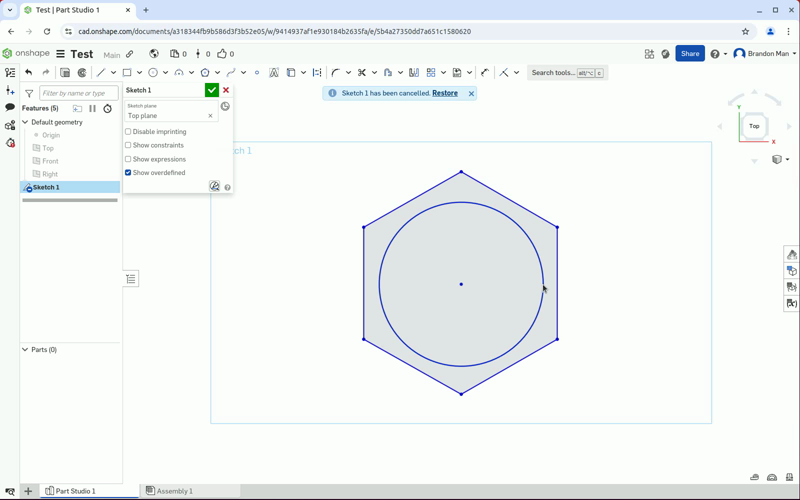
mouse_move(434, 369)
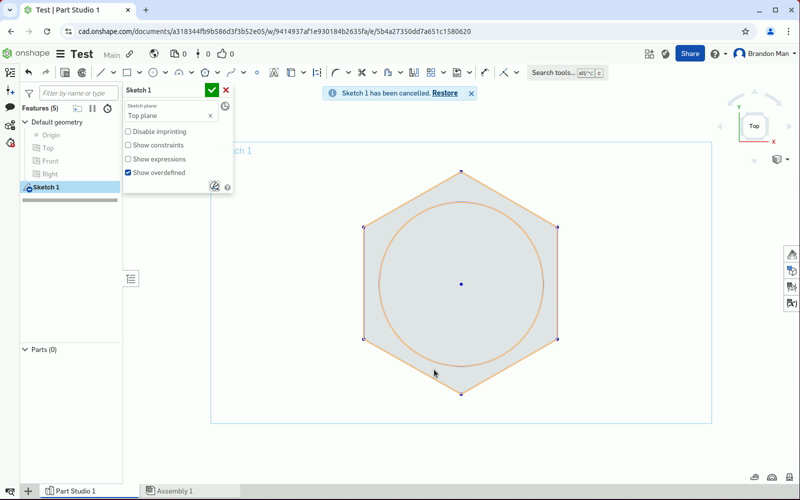
click(434, 369)
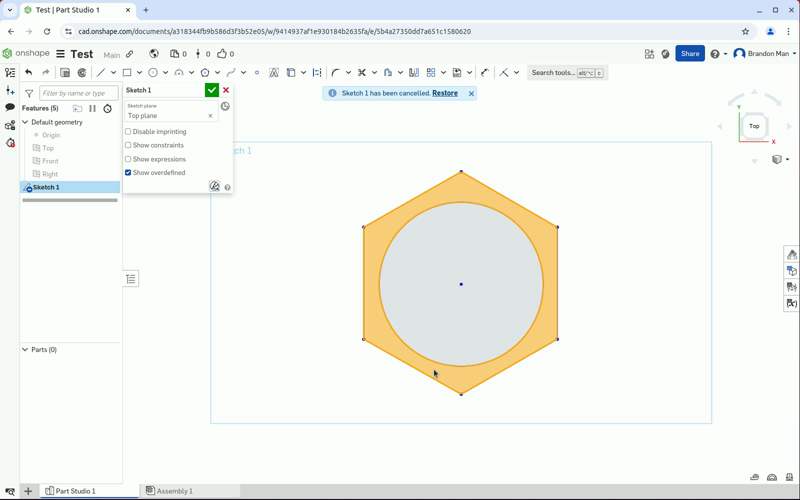
mouse_move(73, 352)
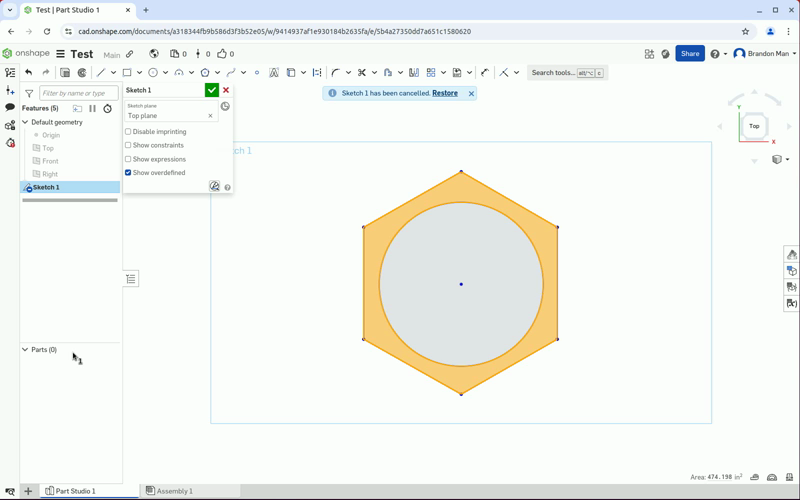
key(shift+y)
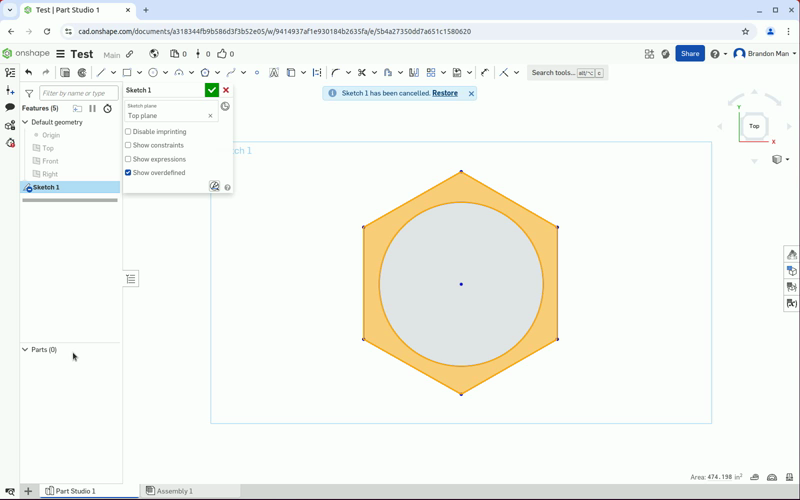
key(shift+e)
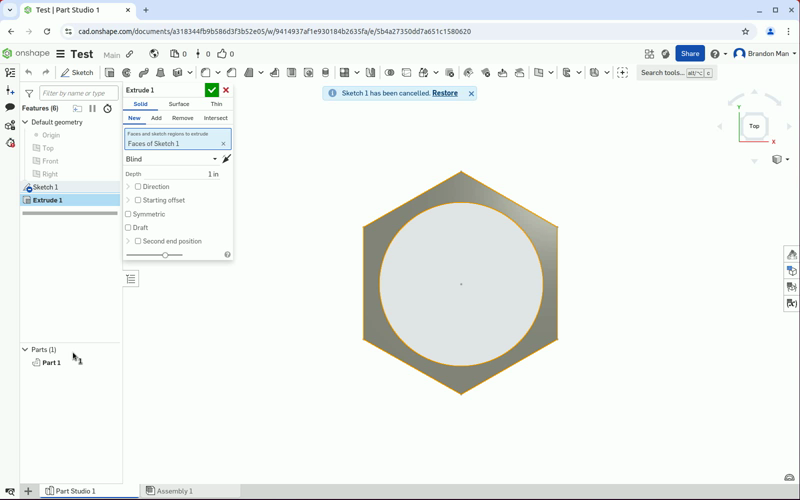
mouse_move(143, 106)
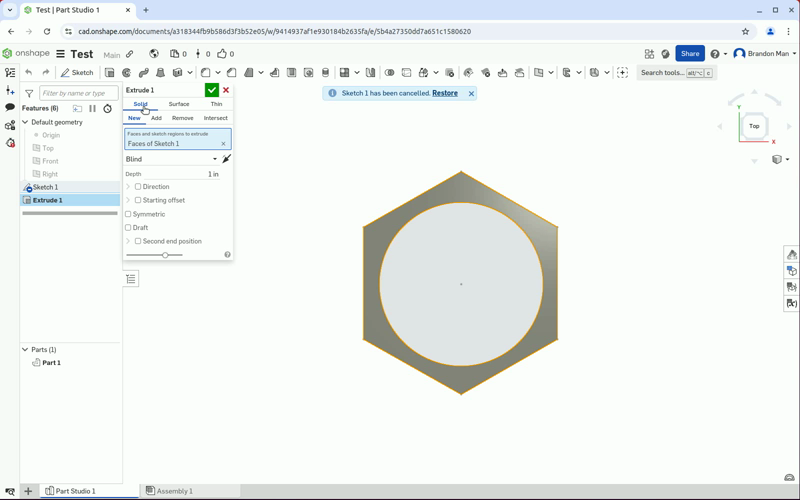
click(143, 106)
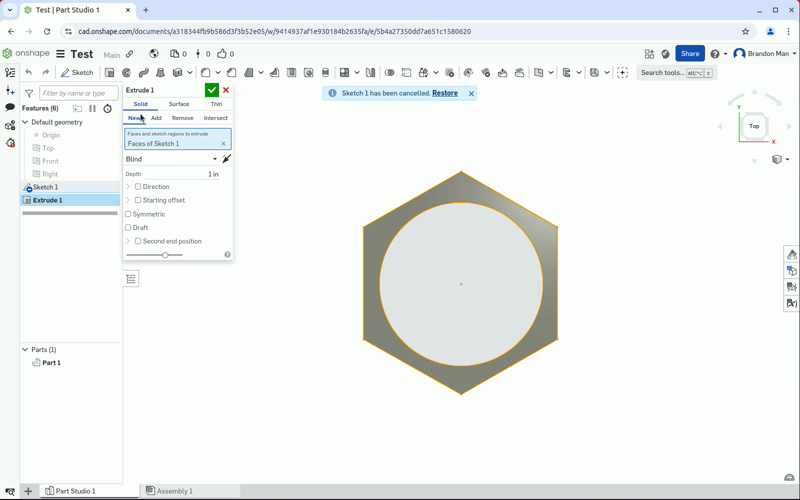
mouse_move(137, 120)
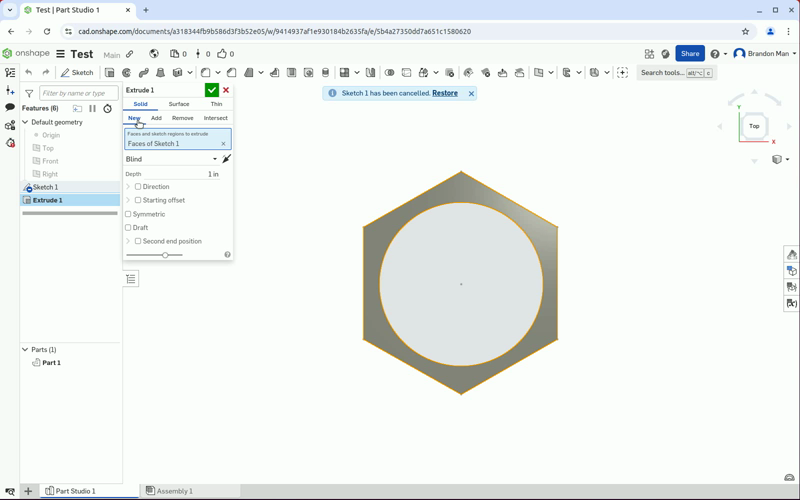
click(137, 120)
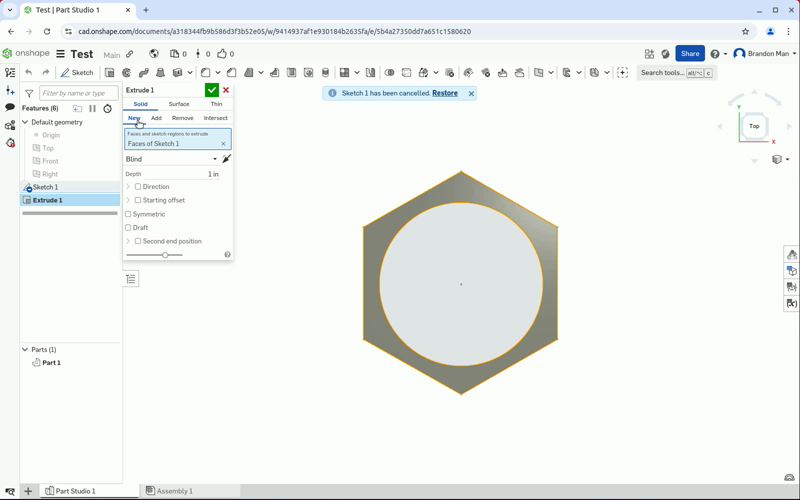
key(tab, 4)
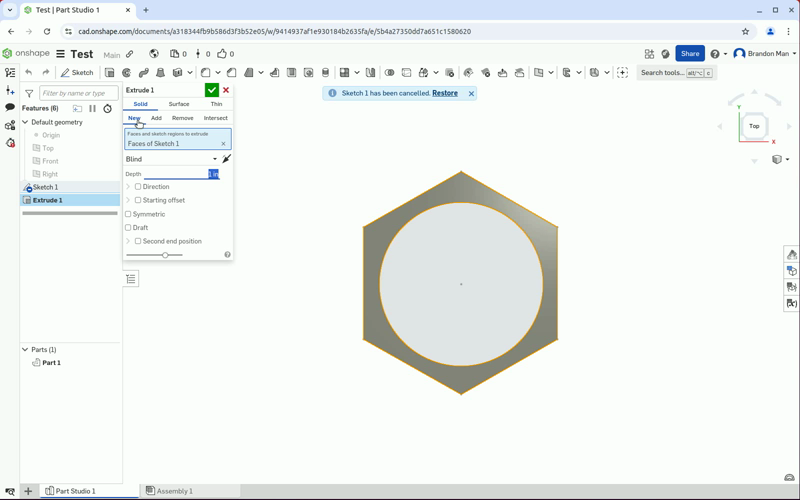
text(13.961)
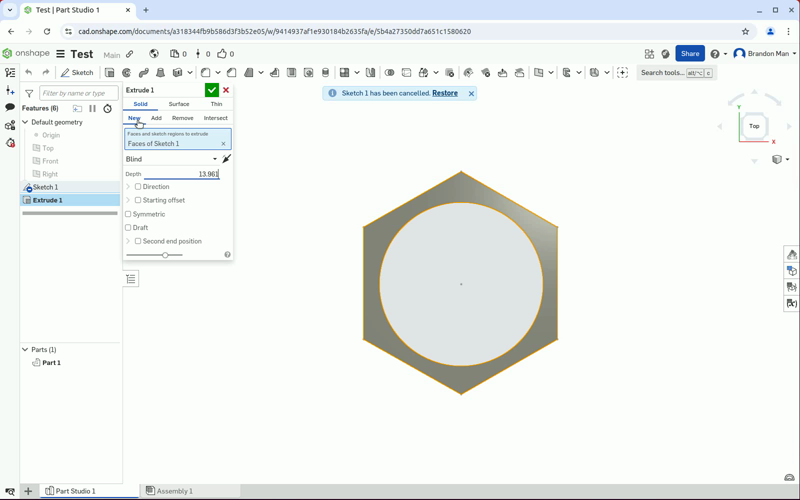
key(enter)
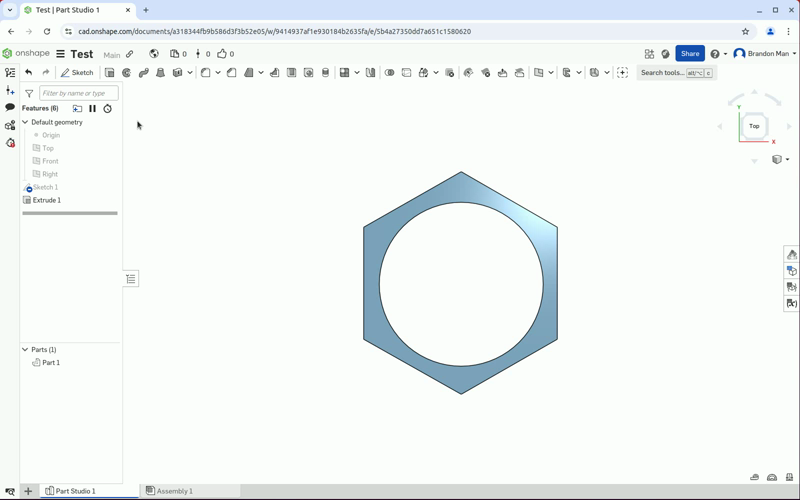
key(shift+h)
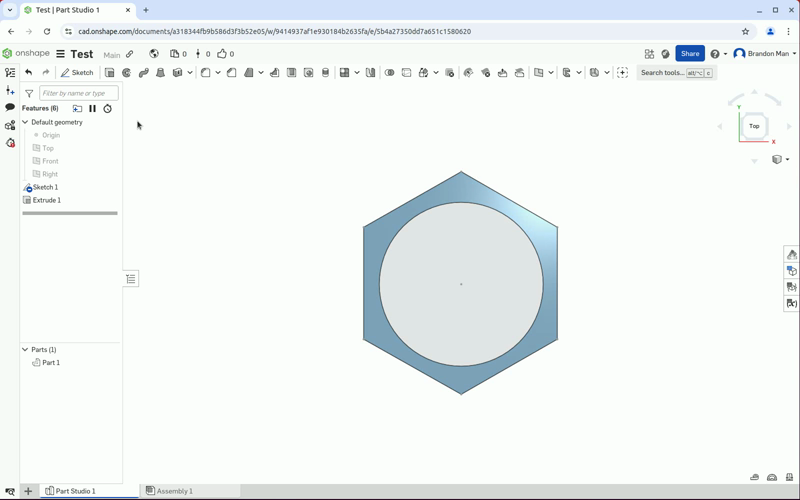
key(shift+h)
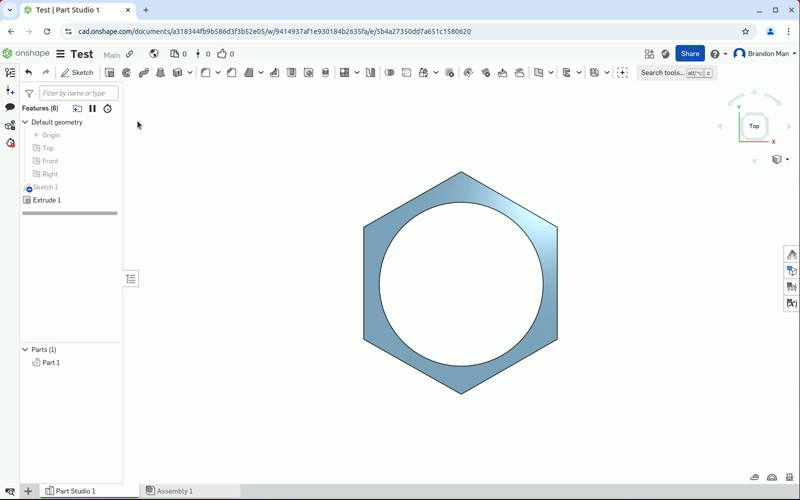
mouse_move(73, 189)
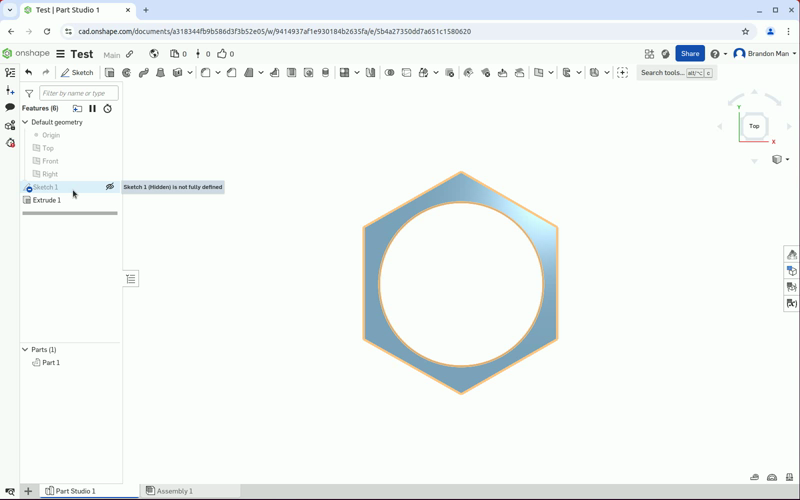
click(73, 189)
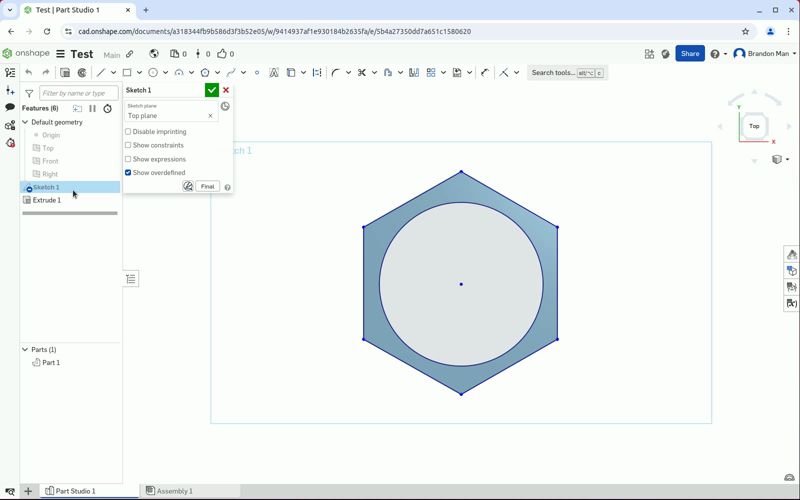
mouse_move(229, 92)
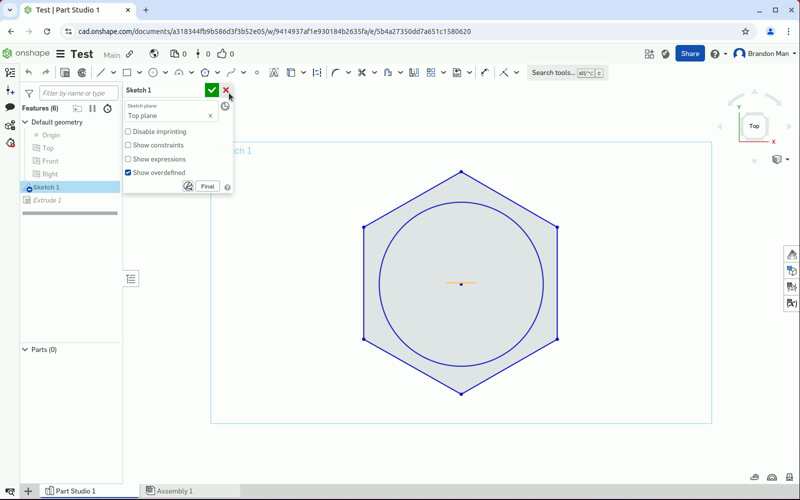
click(229, 92)
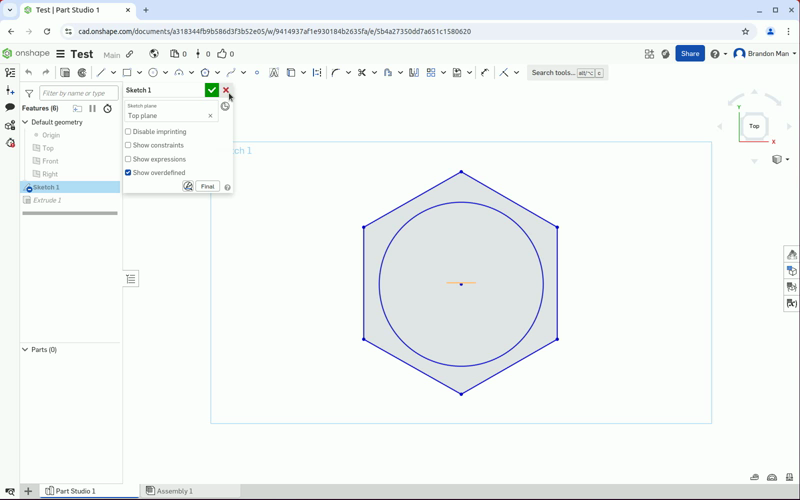
key(shift+s)
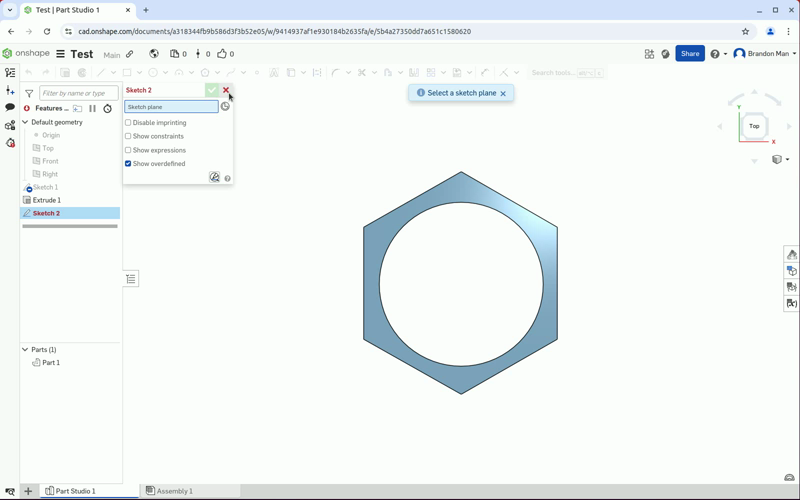
mouse_move(73, 150)
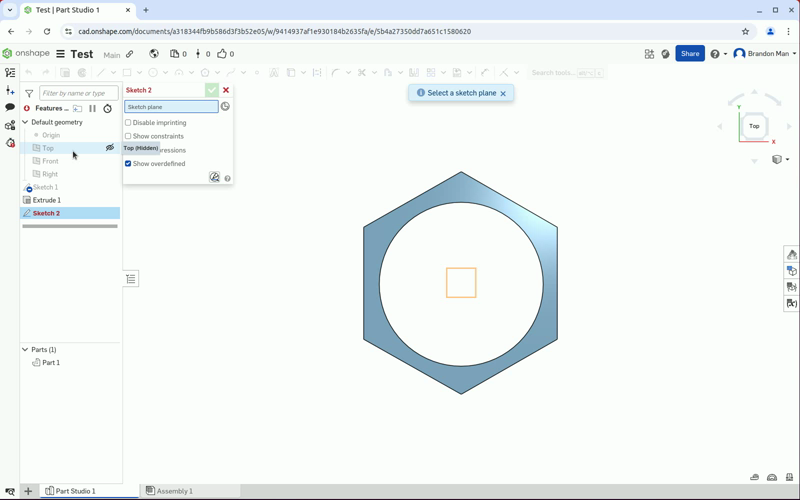
click(73, 150)
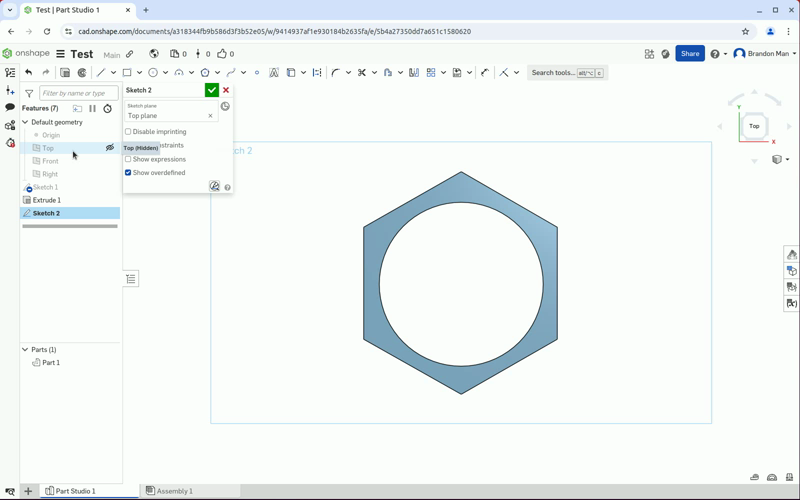
mouse_move(73, 352)
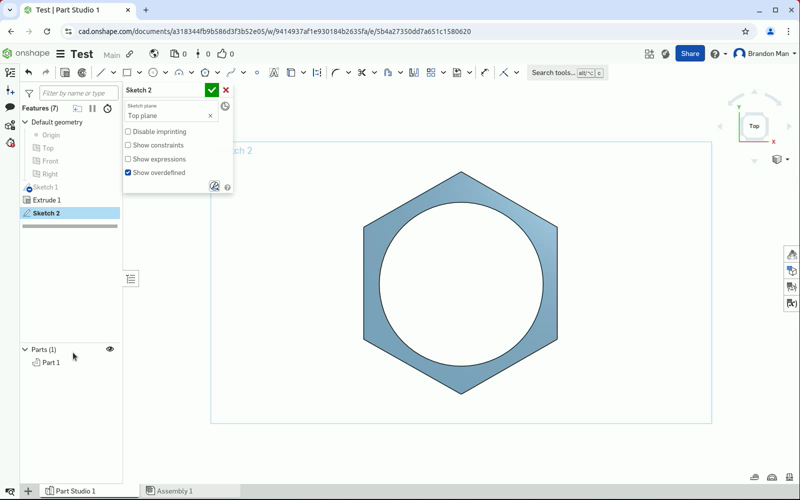
key(y)
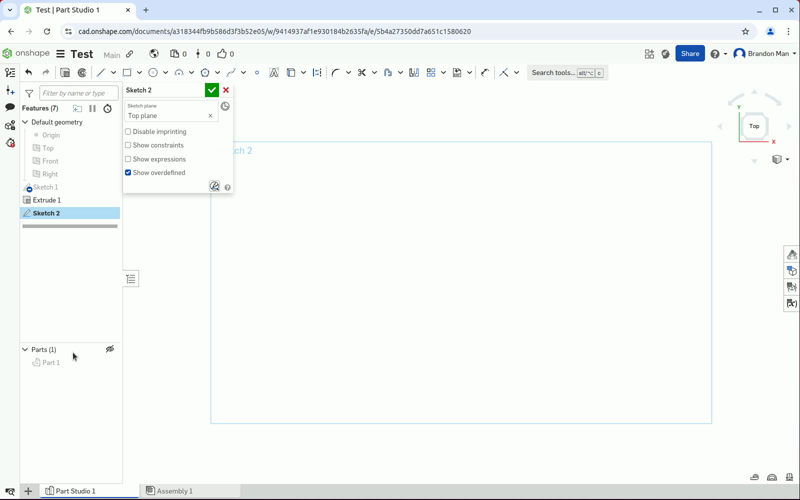
key(c)
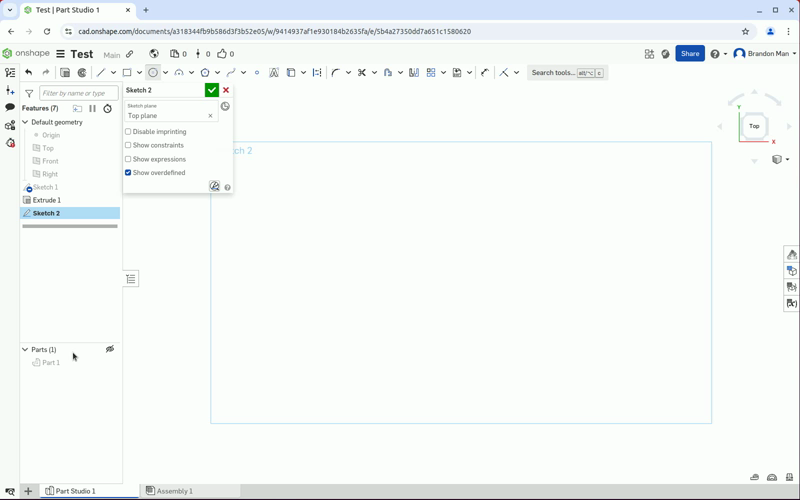
key_down(shift)
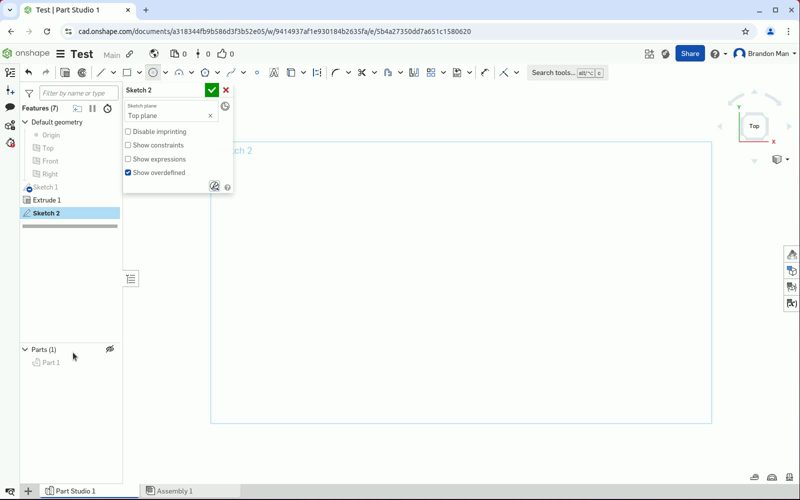
mouse_move(461, 282)
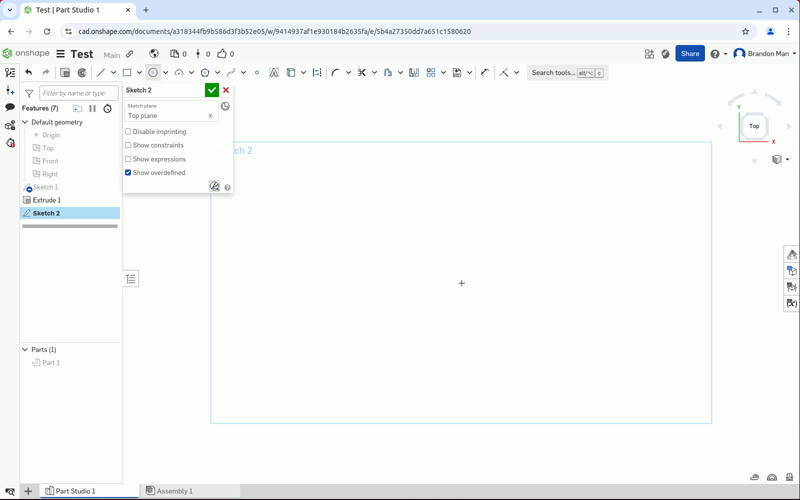
click(461, 282)
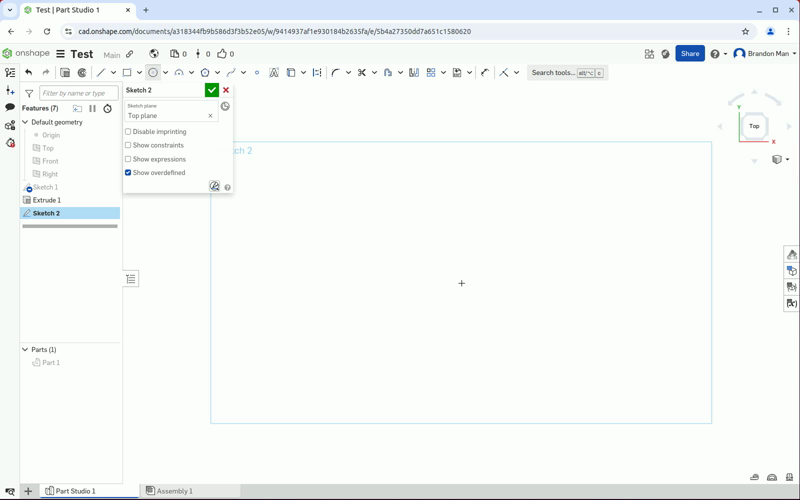
key_up(shift)
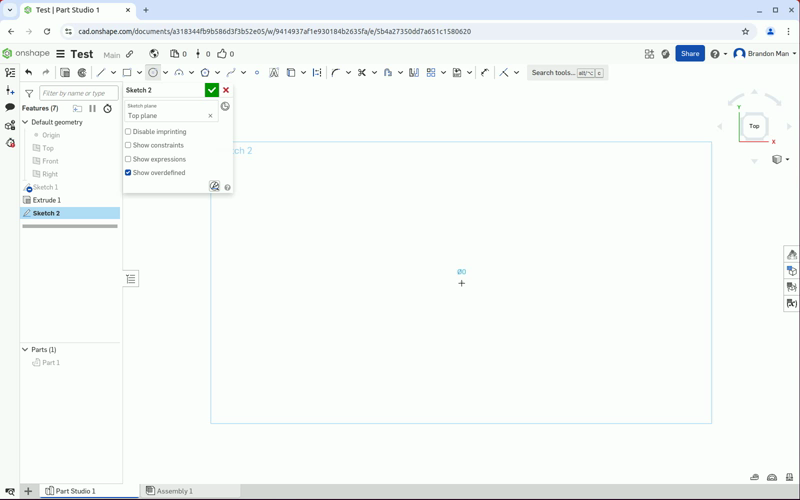
mouse_move(527, 282)
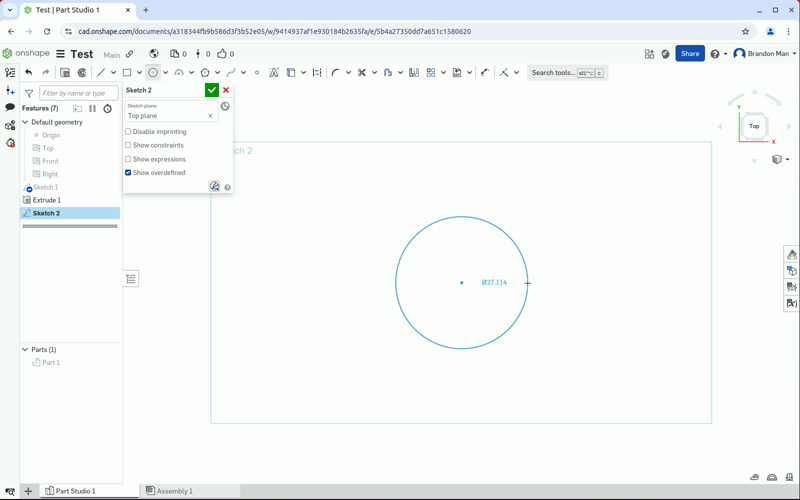
click(527, 282)
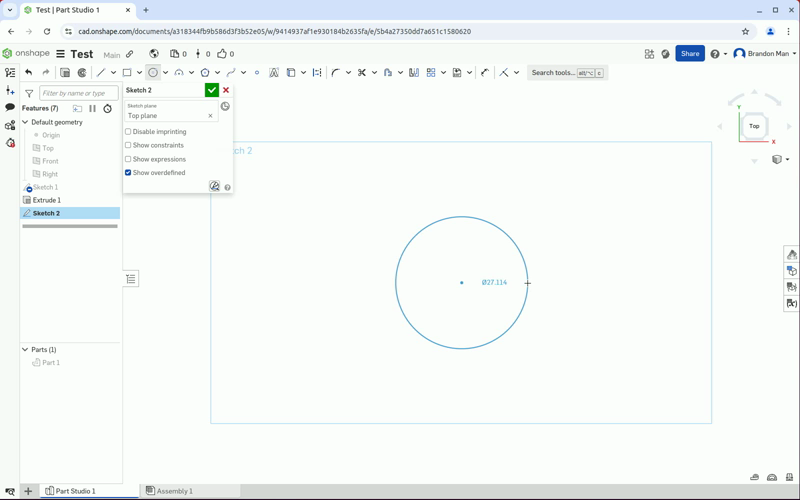
key(esc)
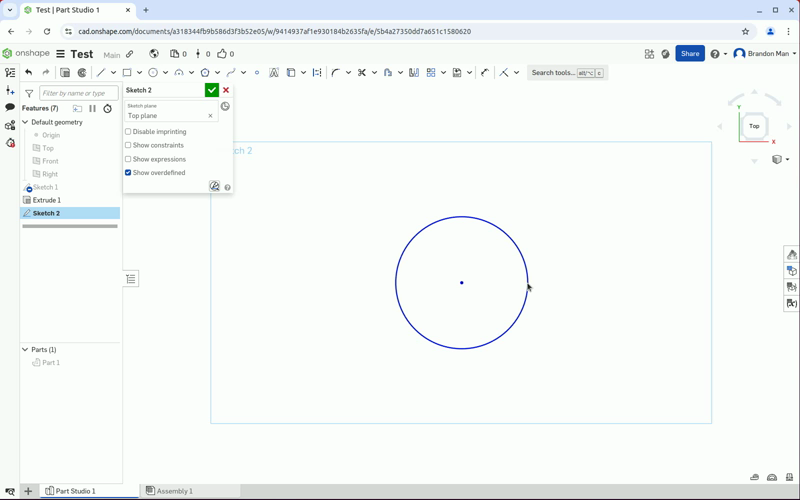
key(c)
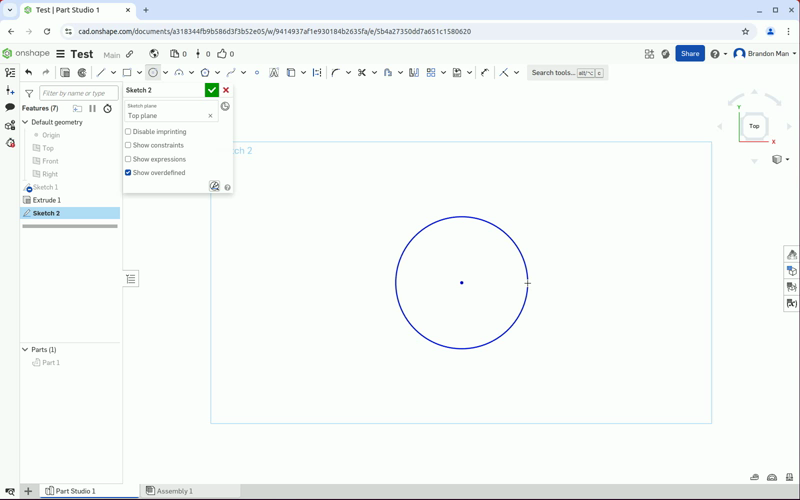
key_down(shift)
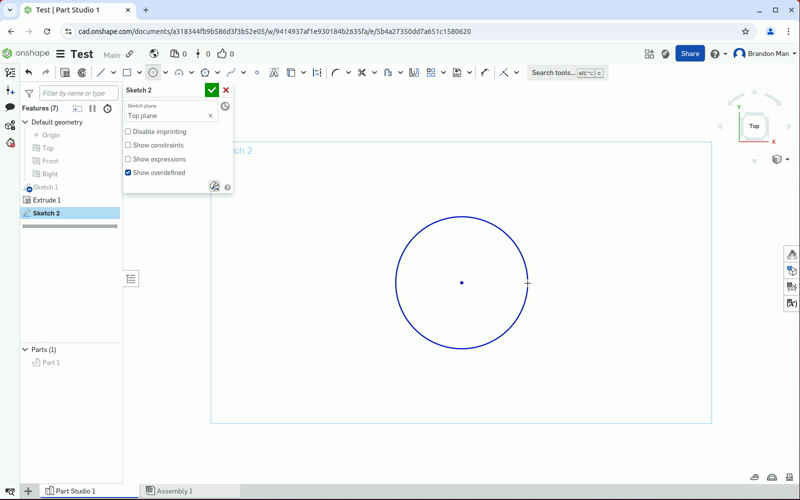
mouse_move(461, 282)
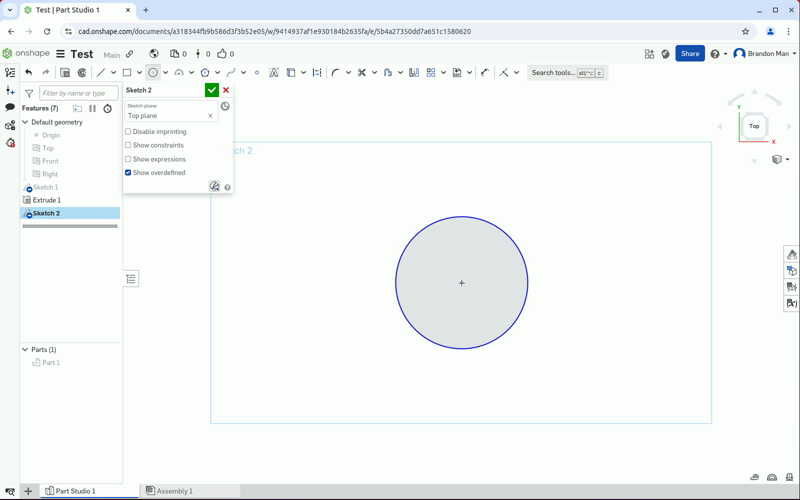
click(461, 282)
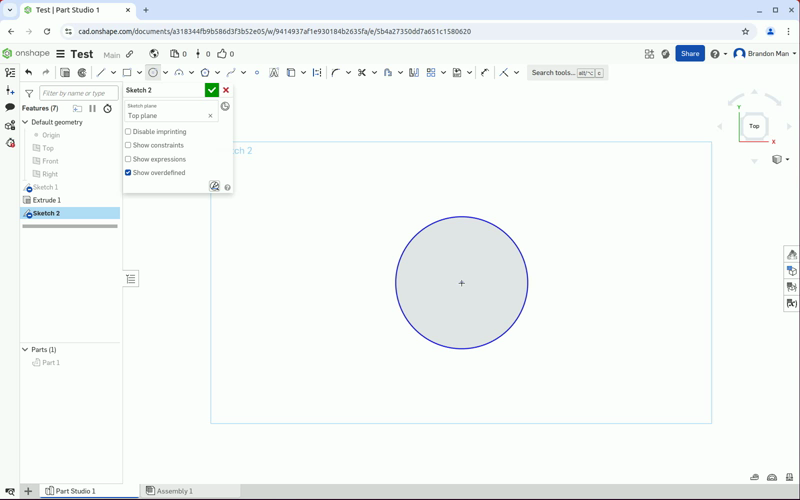
key_up(shift)
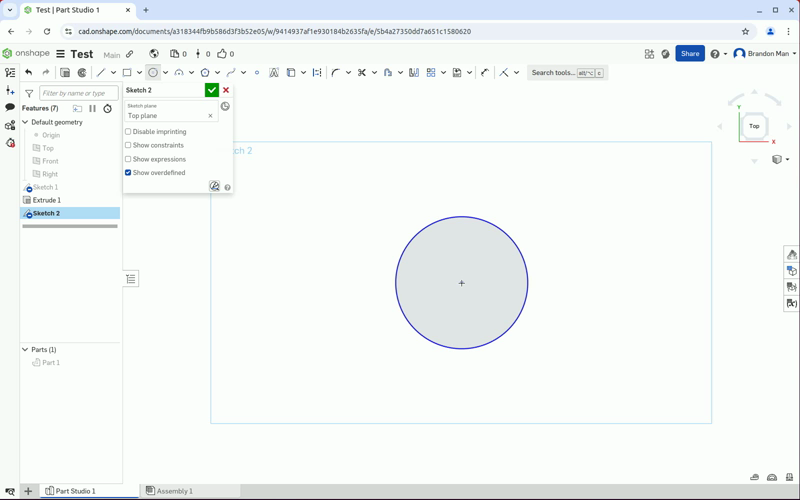
mouse_move(511, 282)
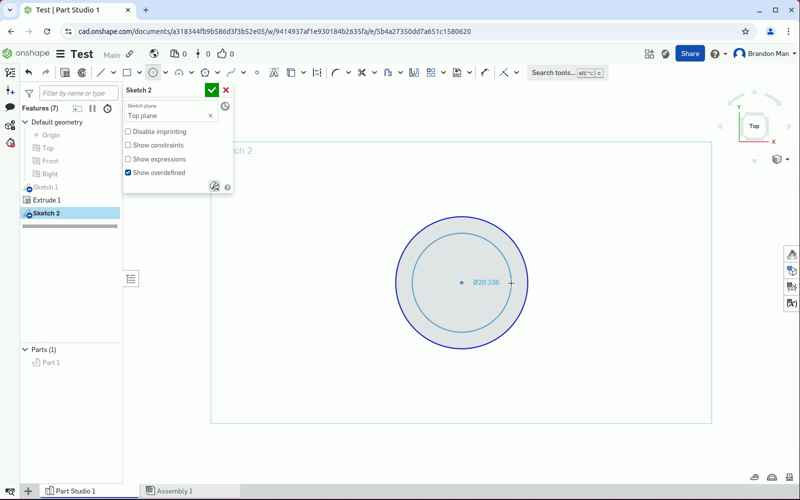
click(511, 282)
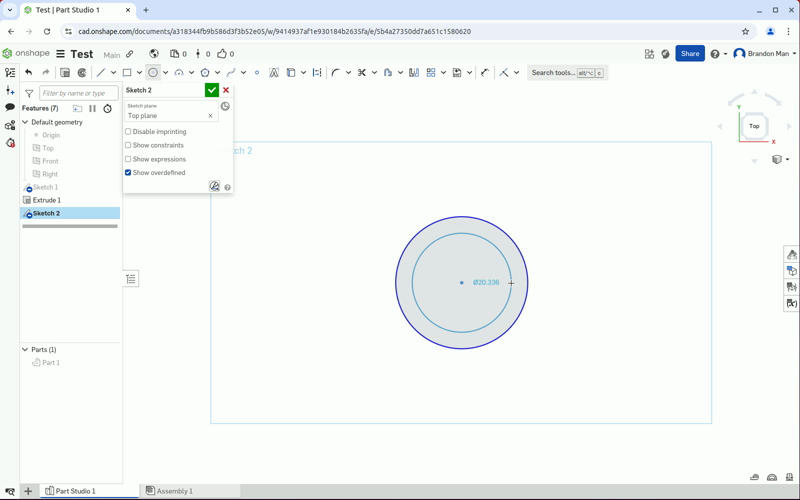
key(esc)
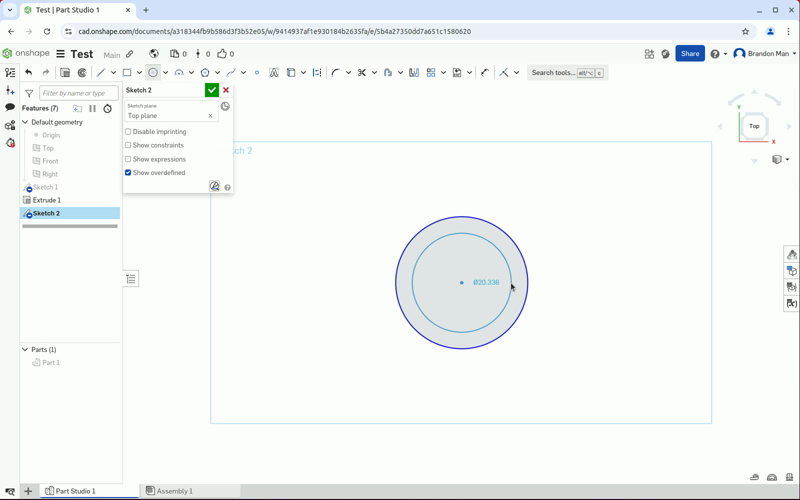
mouse_move(462, 341)
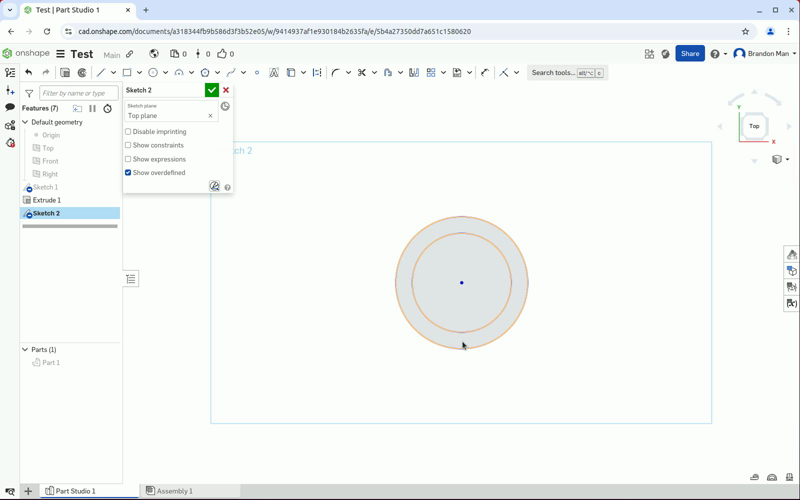
click(462, 341)
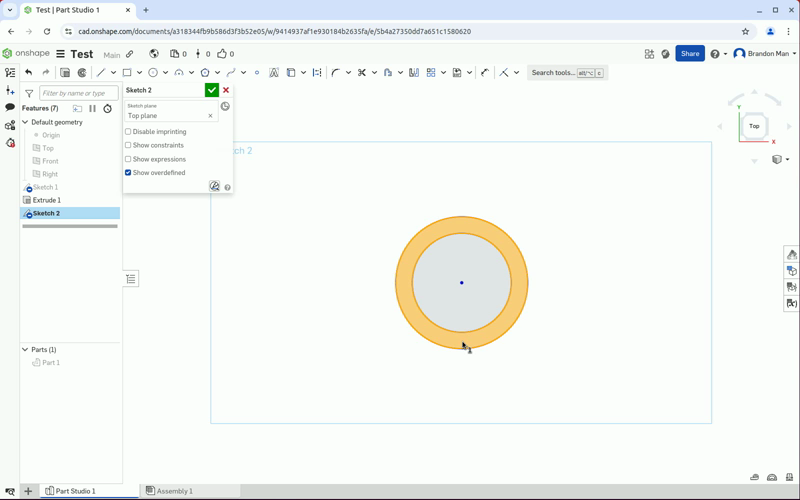
mouse_move(73, 352)
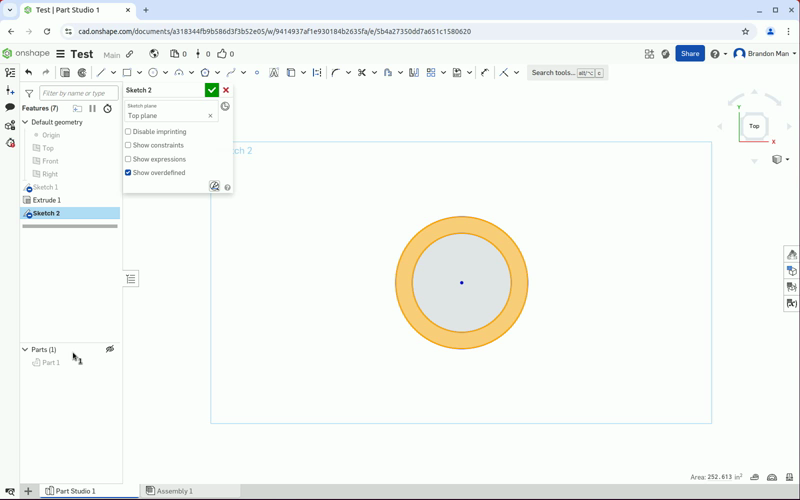
key(shift+y)
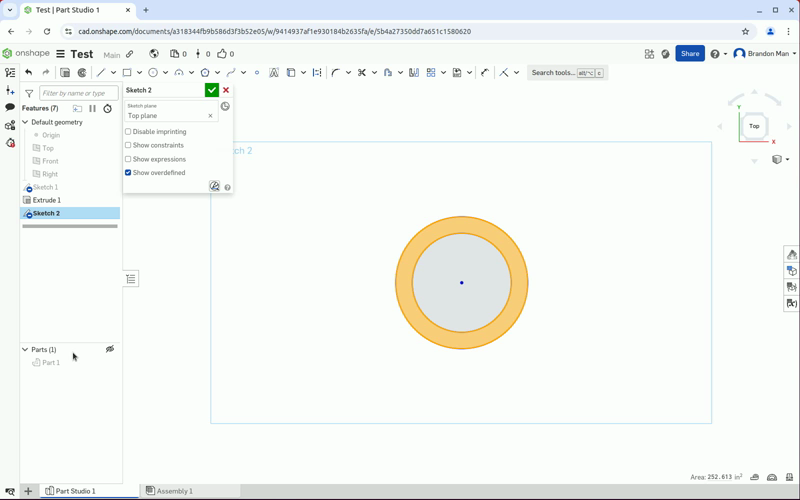
key(shift+e)
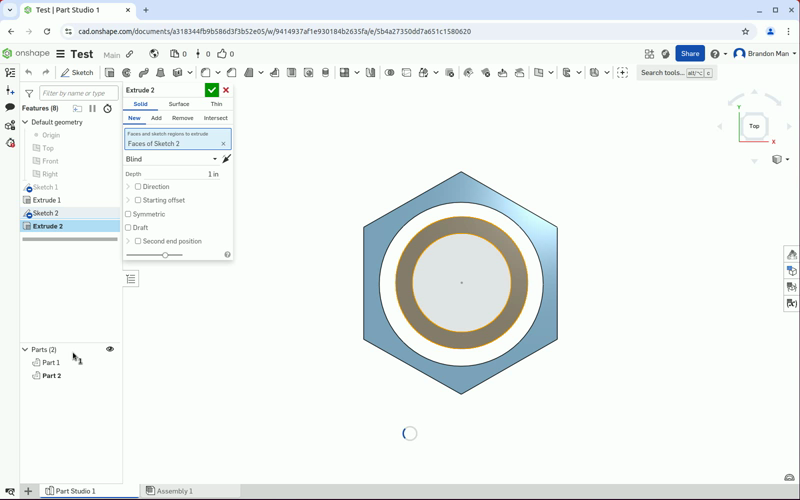
mouse_move(143, 106)
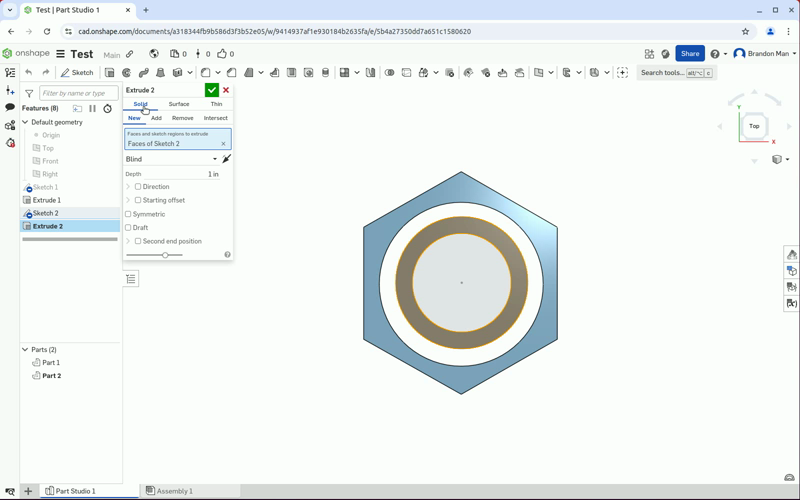
click(143, 106)
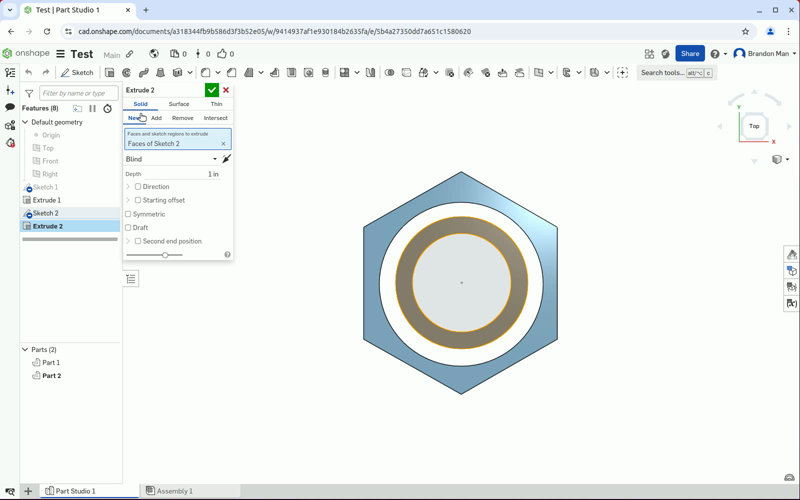
mouse_move(137, 120)
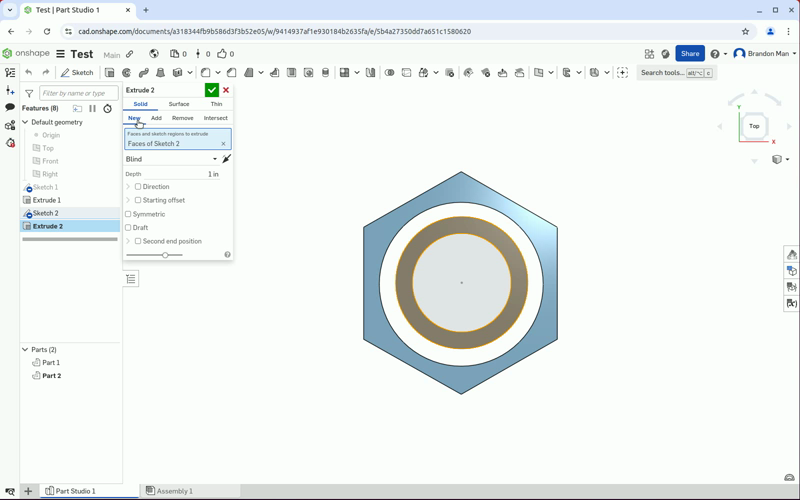
click(137, 120)
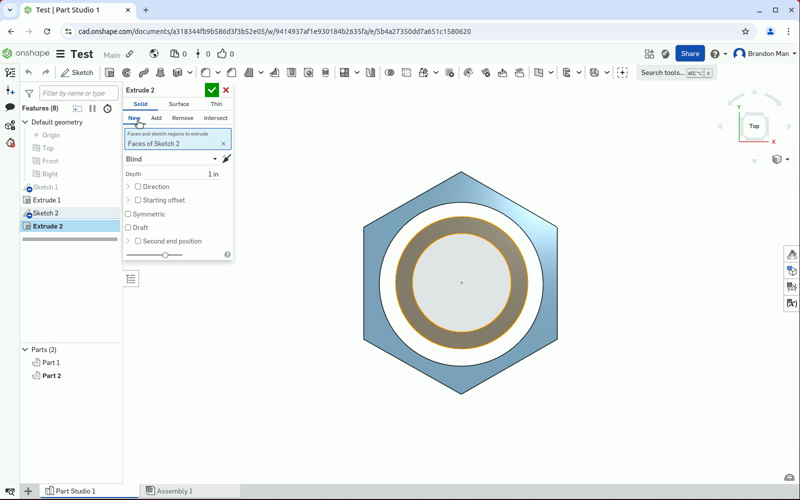
key(tab, 4)
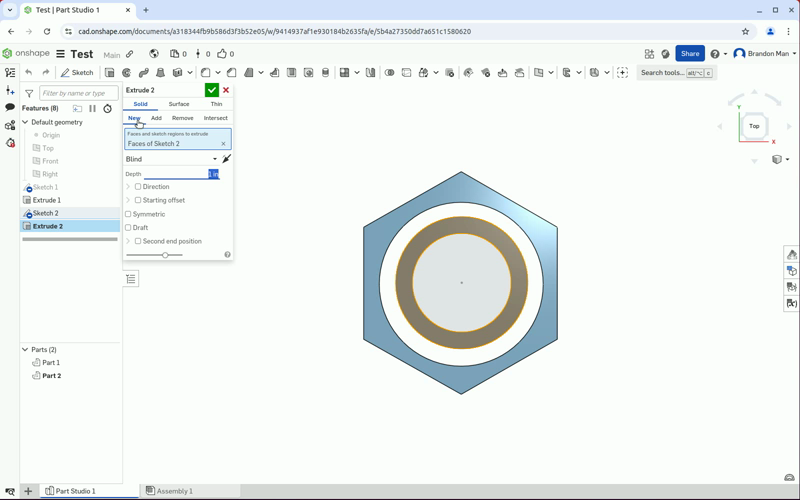
text(13.961)
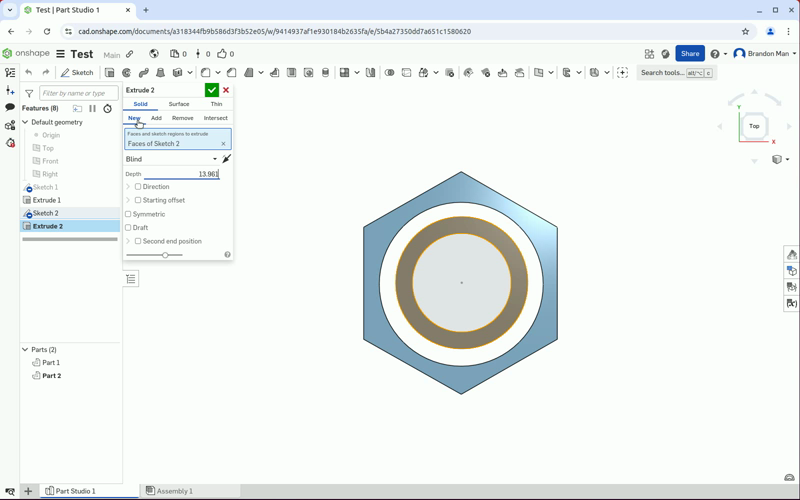
key(enter)
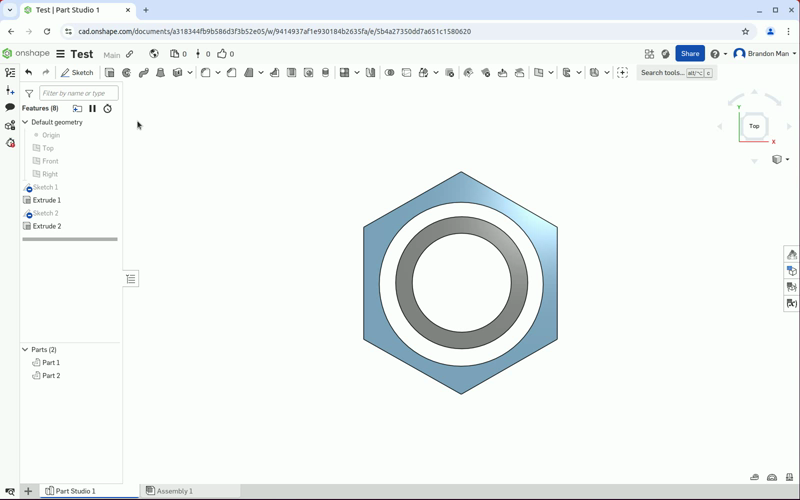
key(shift+h)
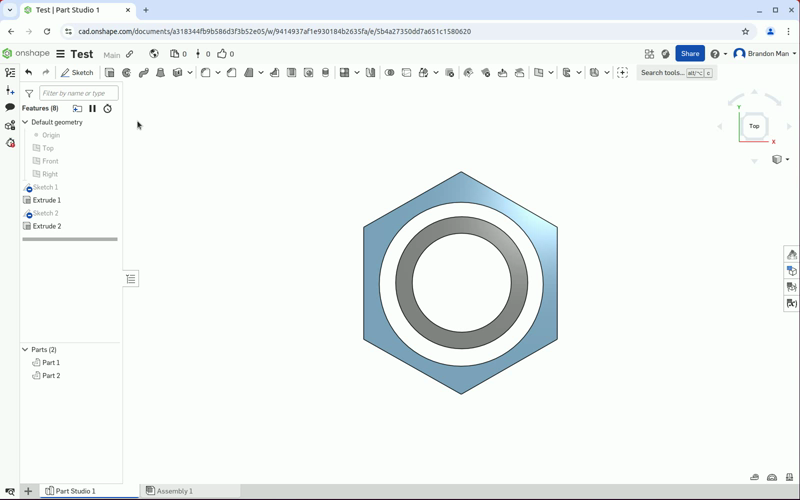
key(shift+h)
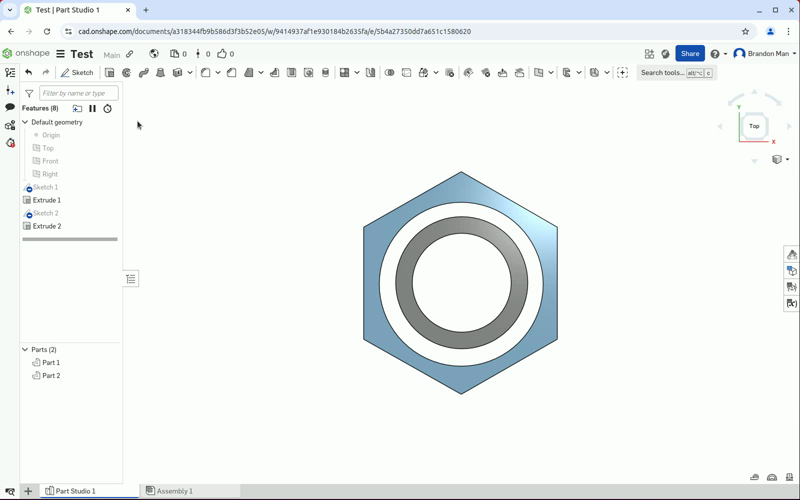
mouse_move(73, 189)
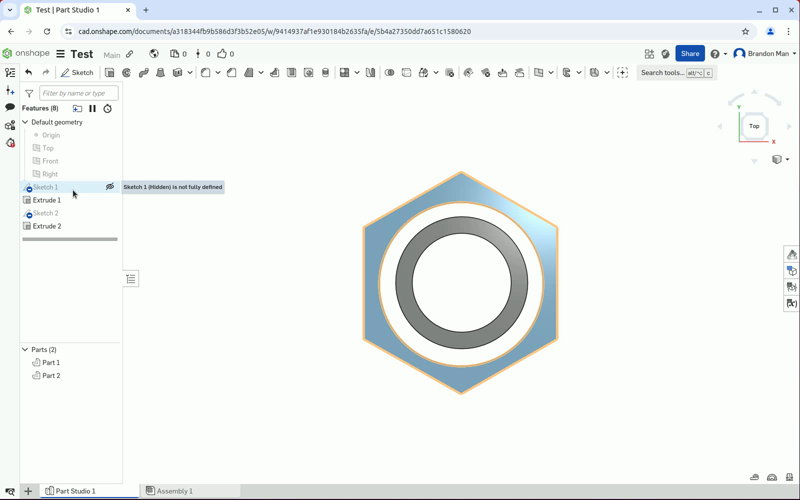
click(73, 189)
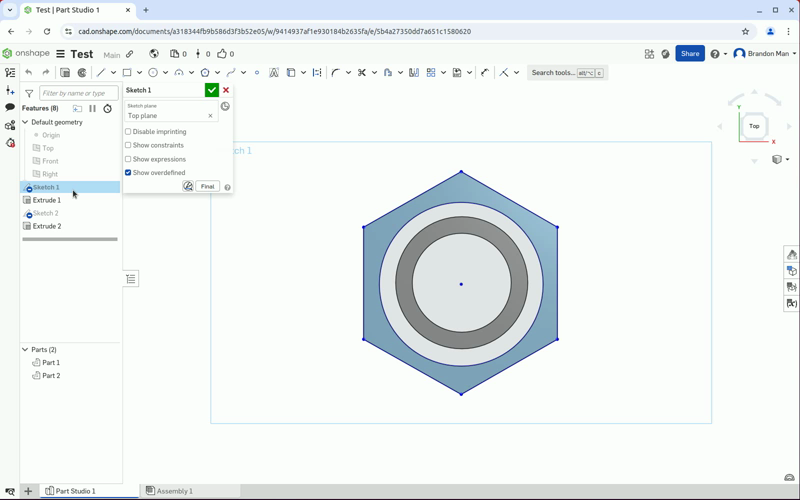
mouse_move(229, 92)
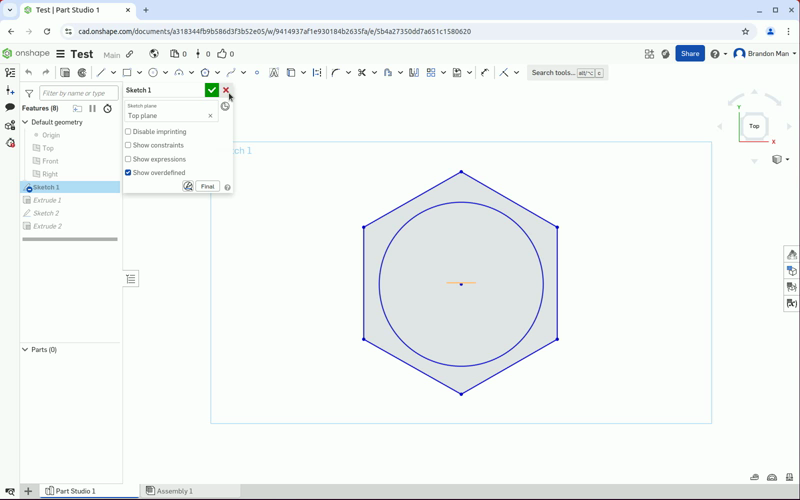
click(229, 92)
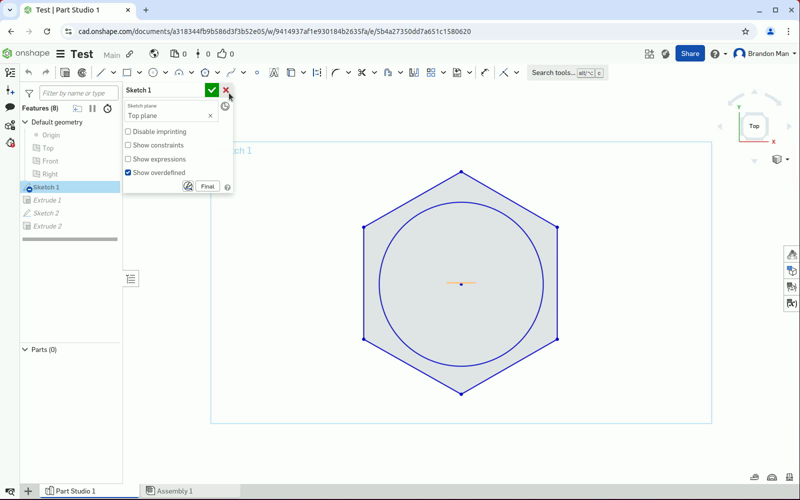
key(shift+s)
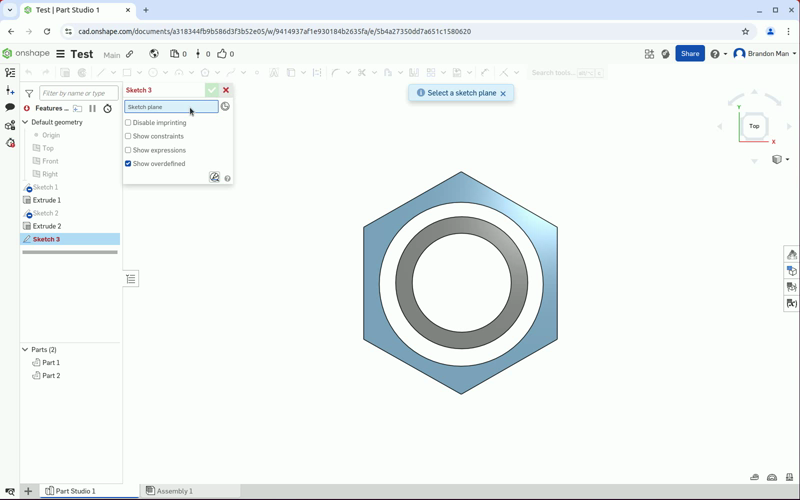
mouse_move(73, 150)
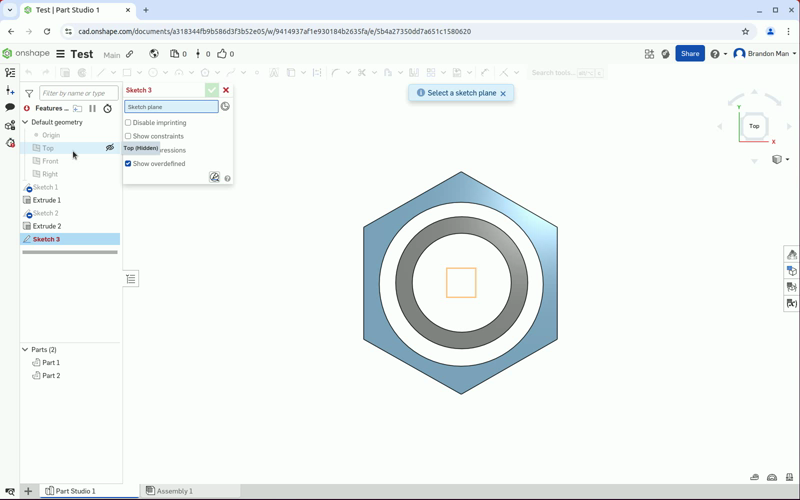
click(73, 150)
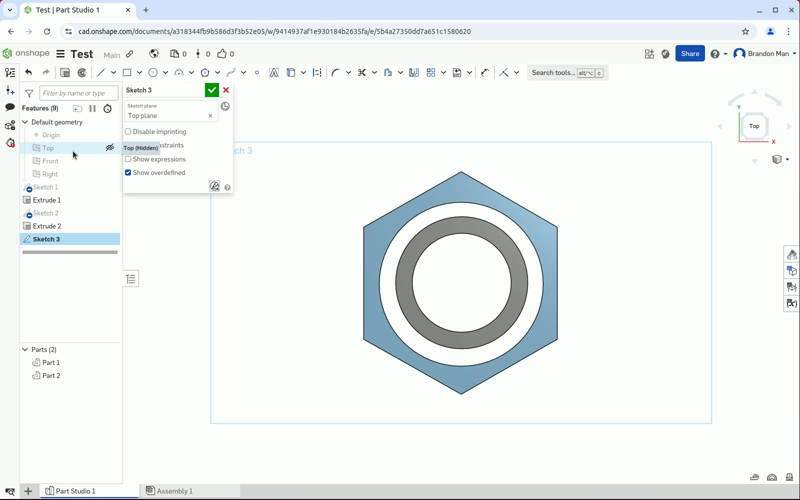
mouse_move(73, 352)
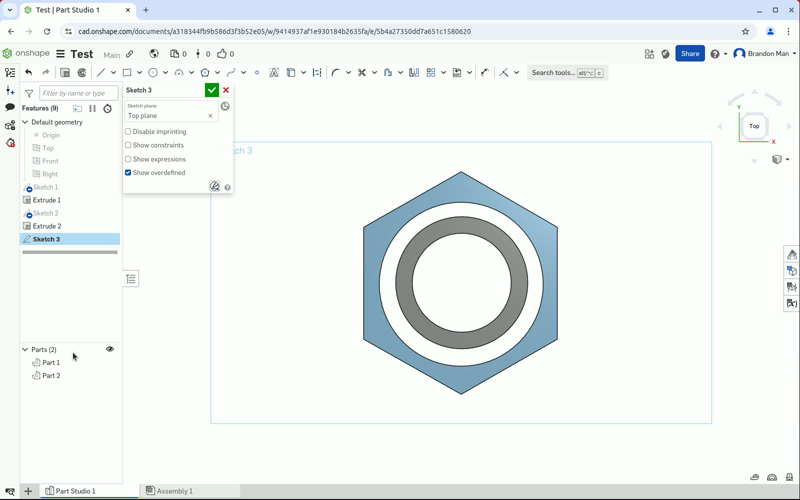
key(y)
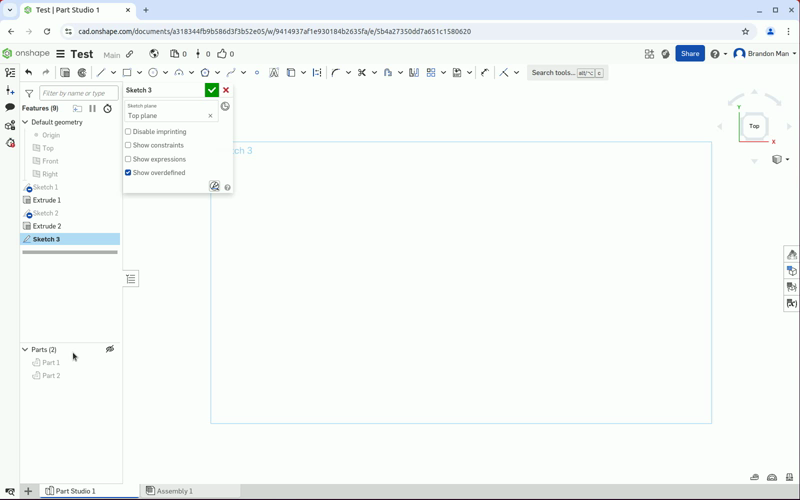
key(c)
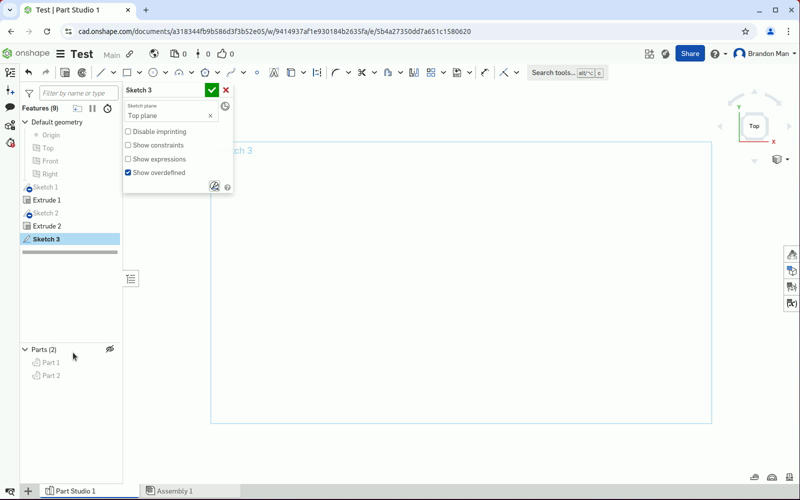
key_down(shift)
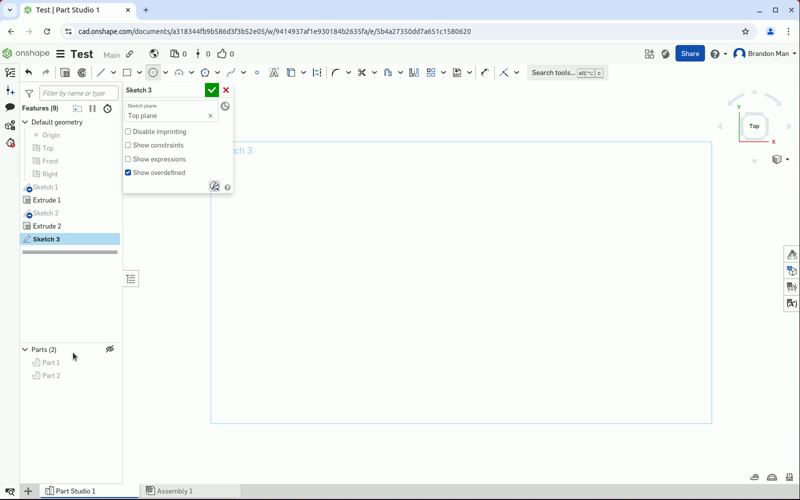
mouse_move(460, 282)
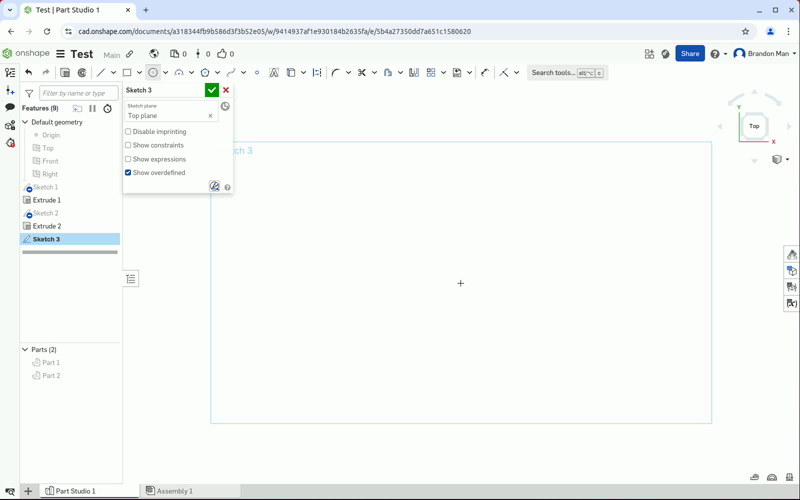
click(460, 282)
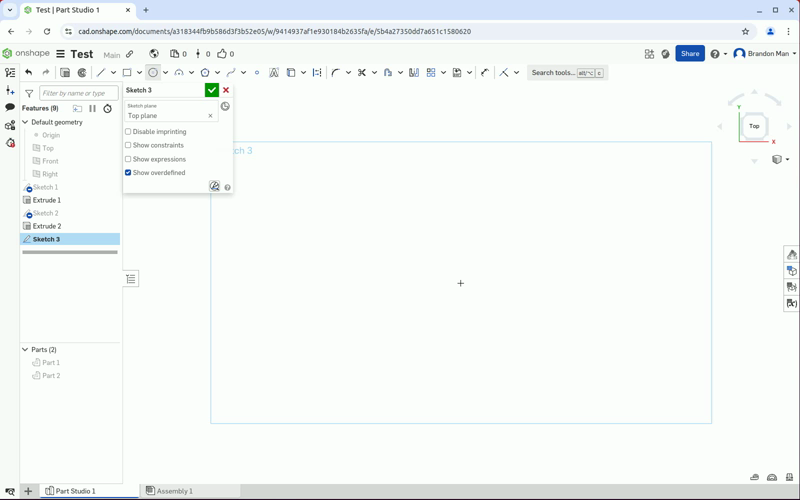
key_up(shift)
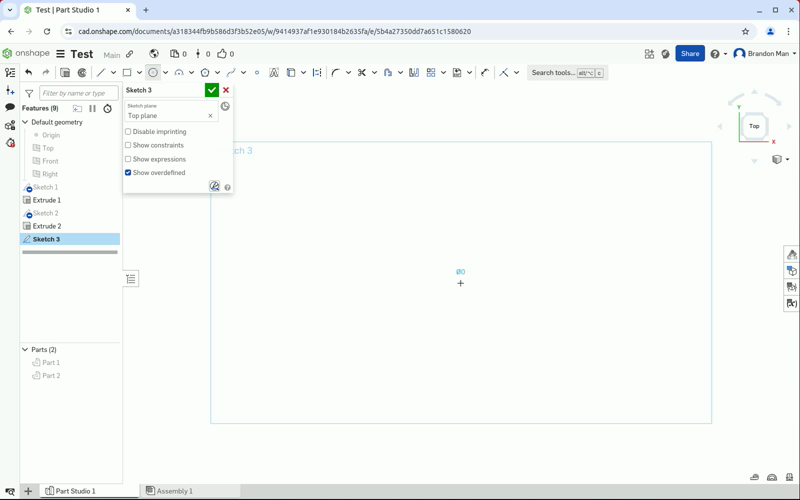
mouse_move(493, 282)
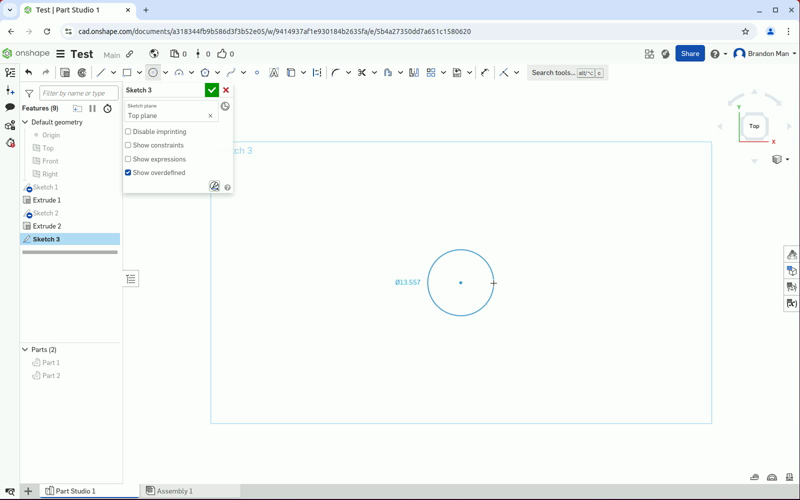
click(493, 282)
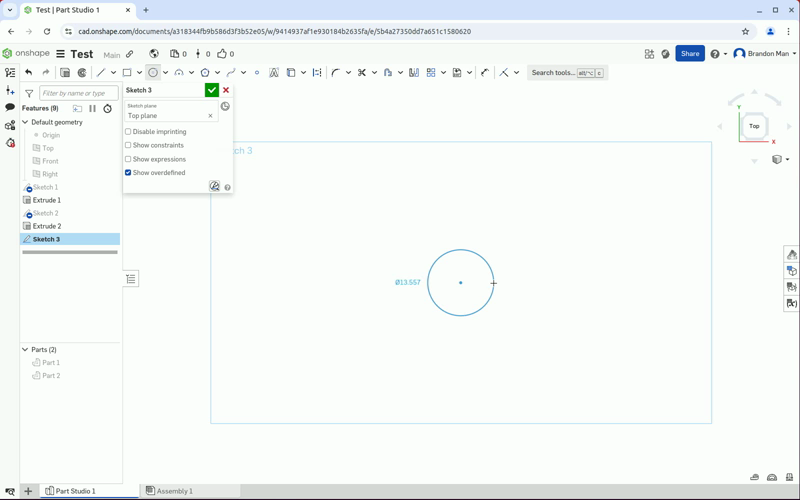
key(esc)
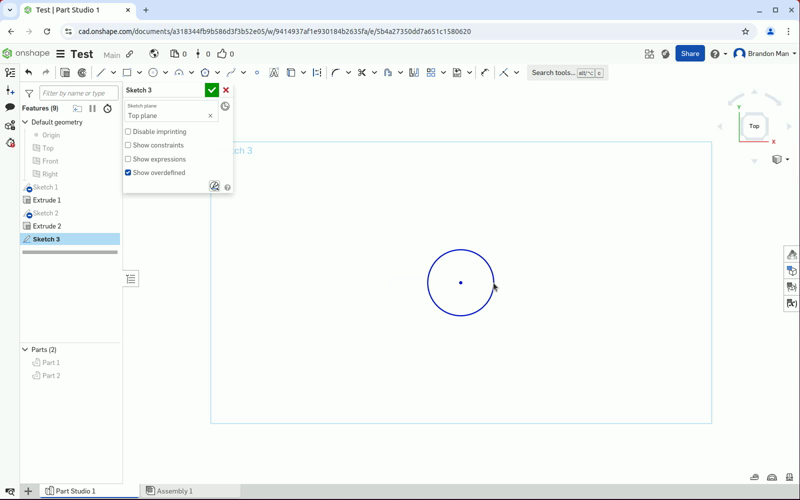
key(c)
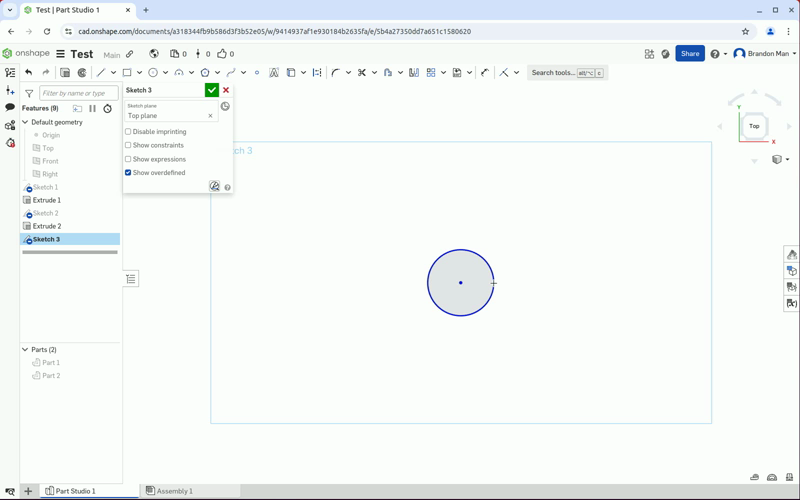
key_down(shift)
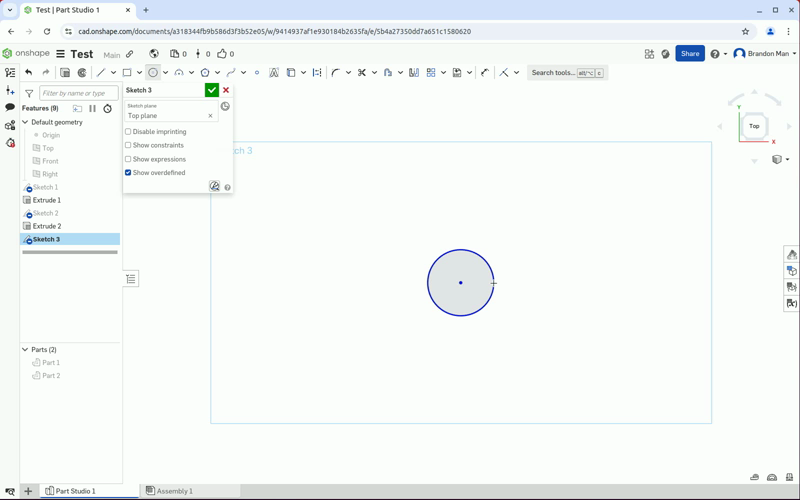
mouse_move(460, 282)
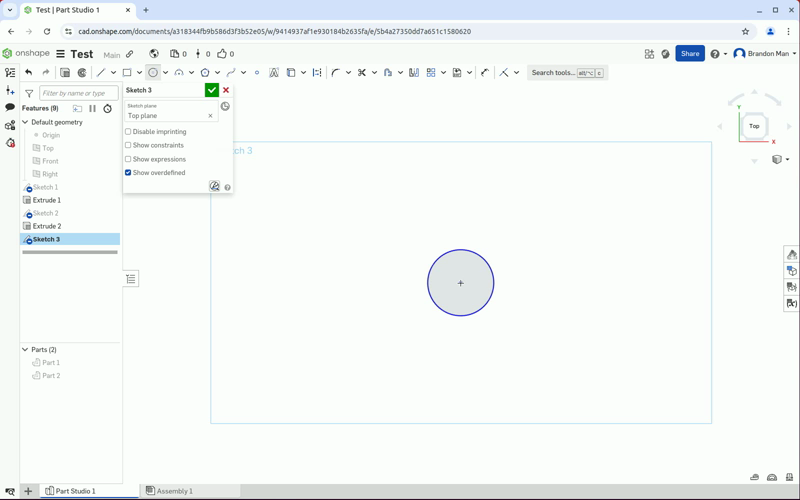
click(460, 282)
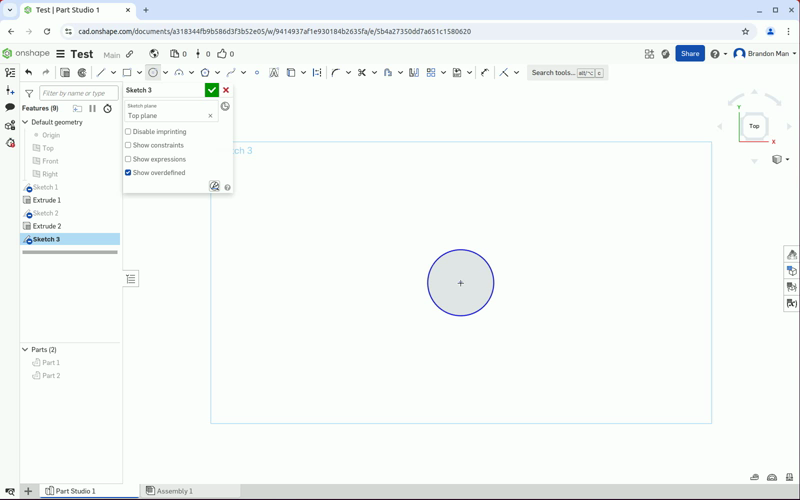
key_up(shift)
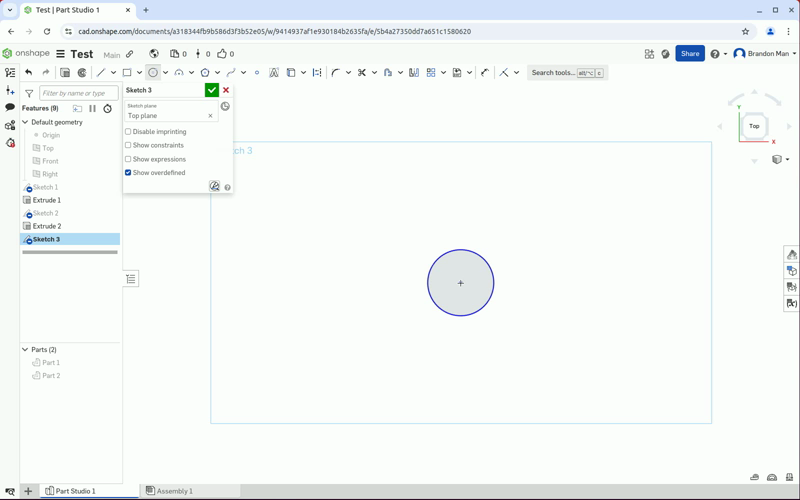
mouse_move(477, 282)
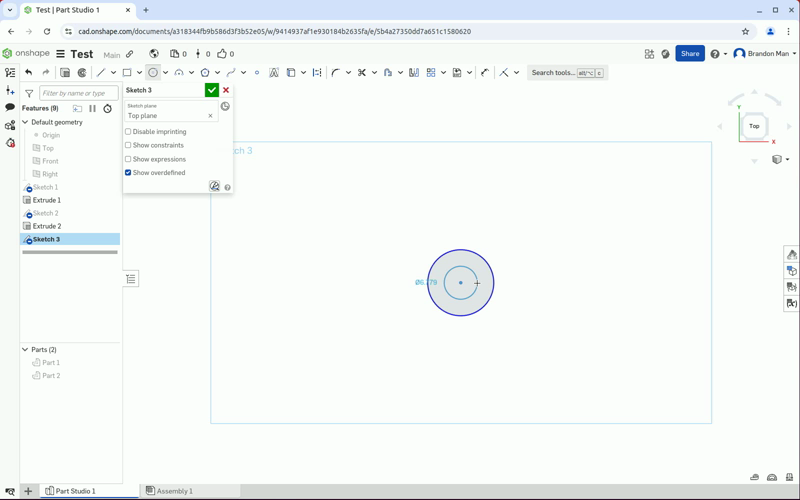
click(477, 282)
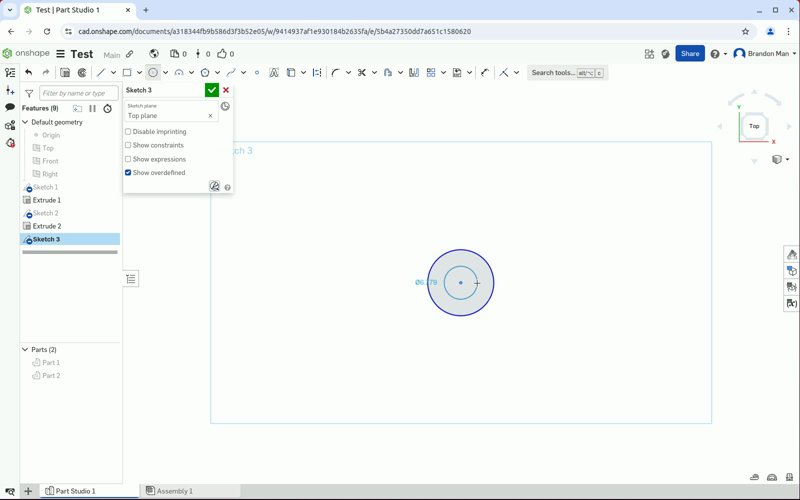
key(esc)
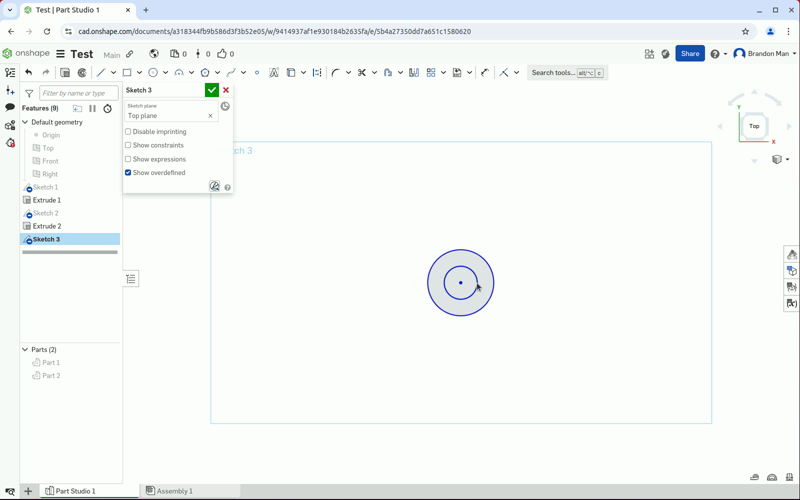
mouse_move(483, 264)
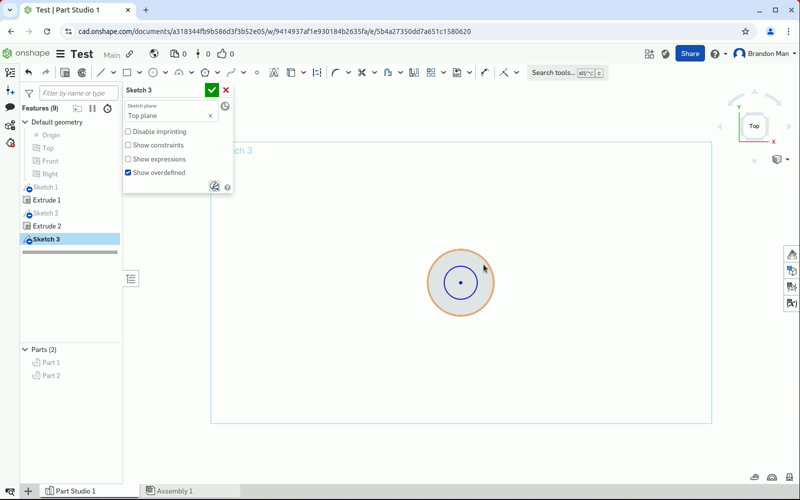
click(483, 264)
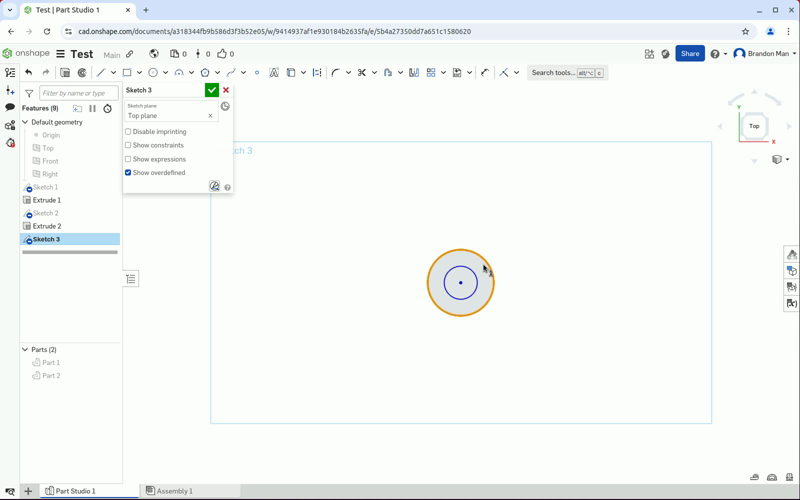
mouse_move(73, 352)
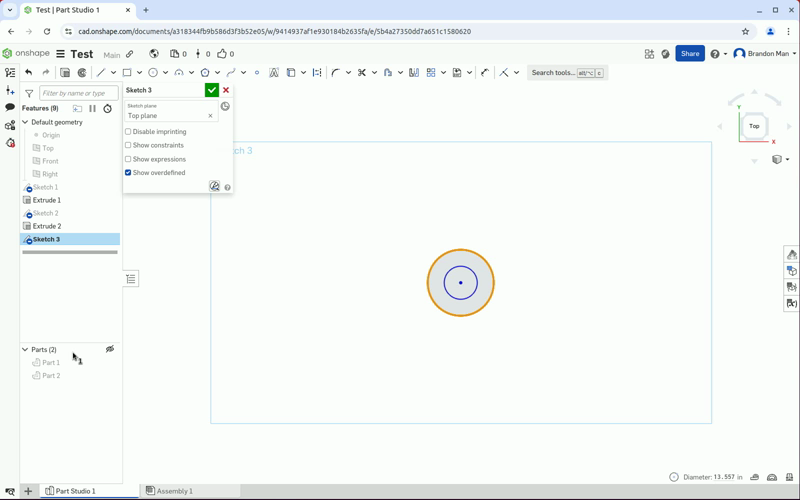
key(shift+y)
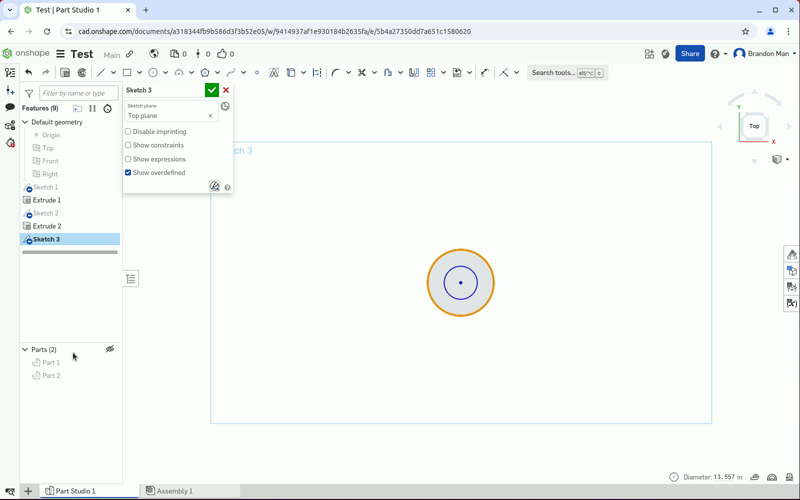
key(shift+e)
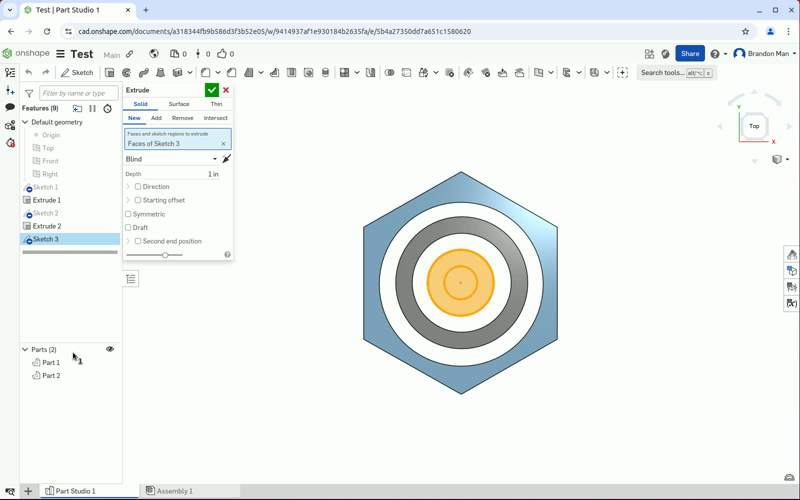
mouse_move(143, 106)
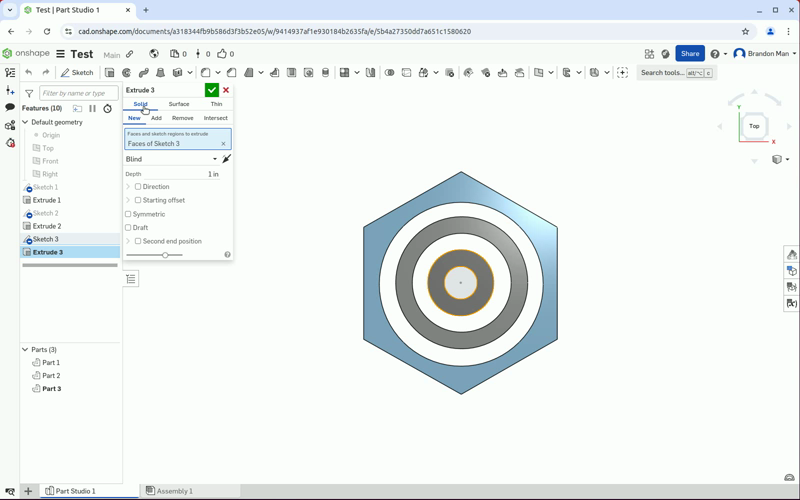
click(143, 106)
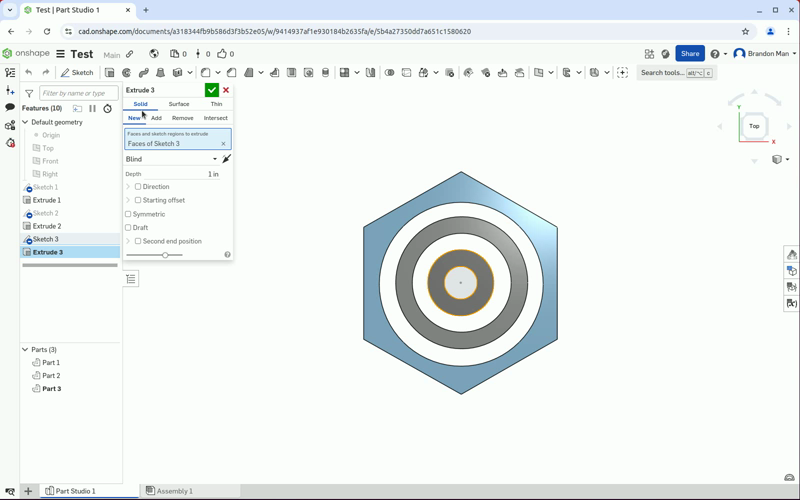
mouse_move(137, 120)
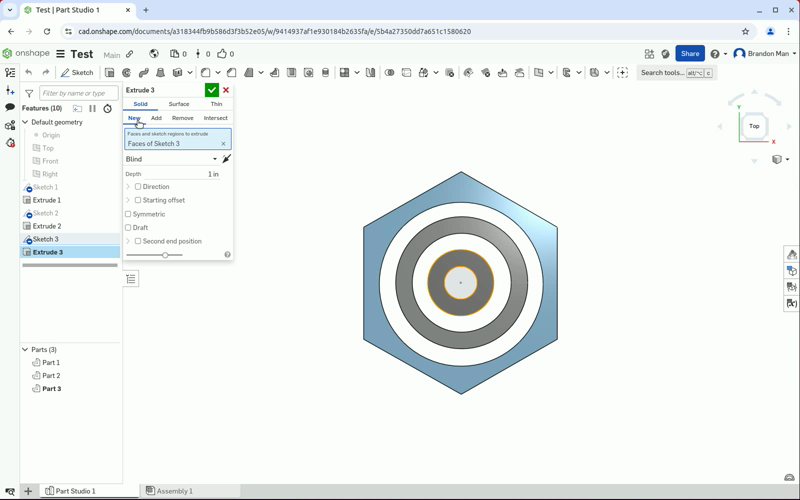
click(137, 120)
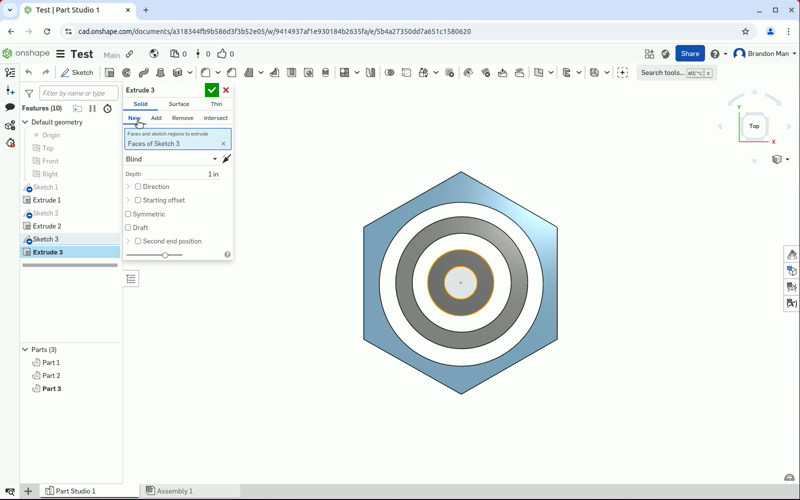
key(tab, 4)
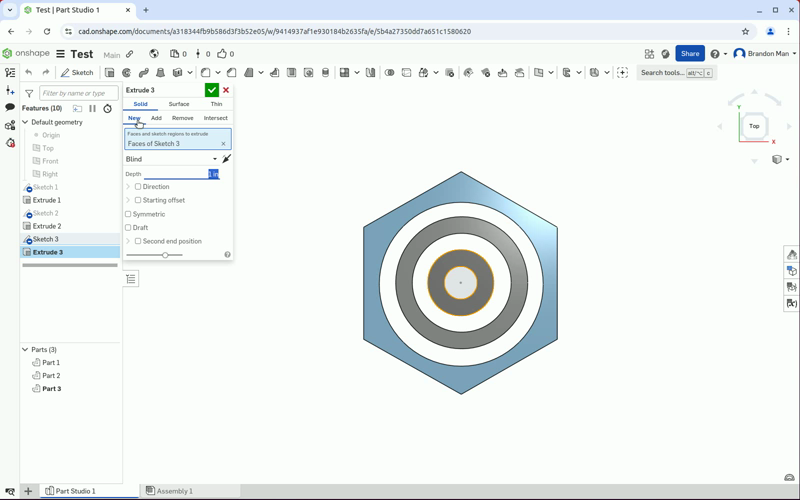
text(13.961)
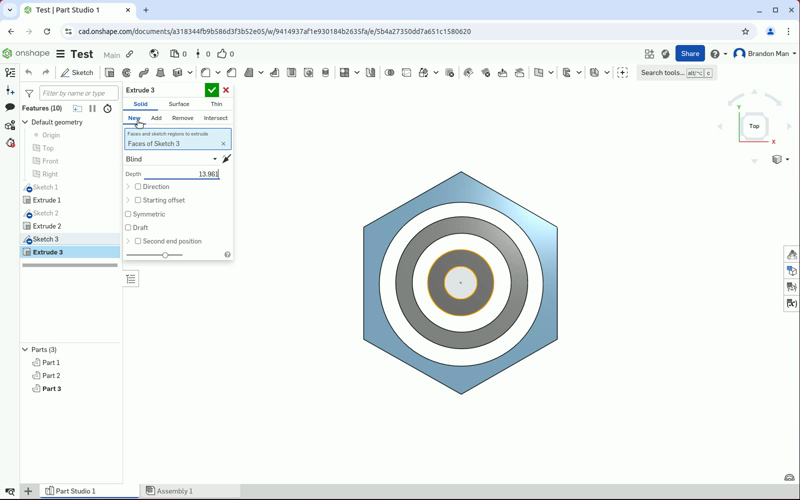
key(enter)
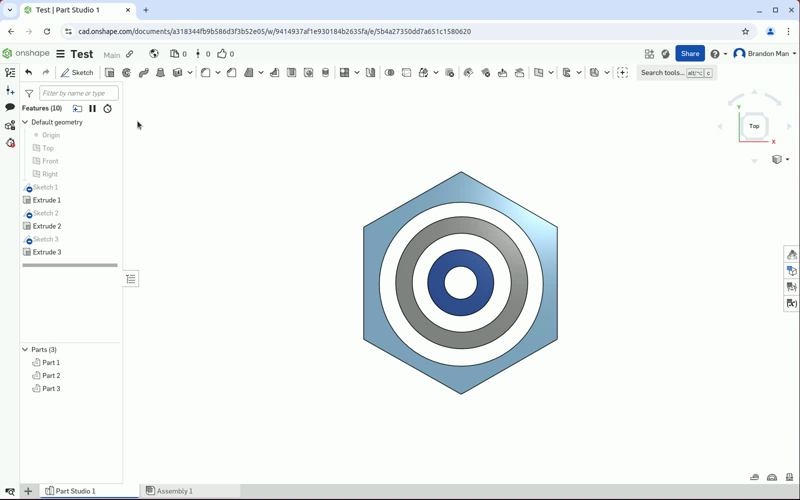
key(shift+h)
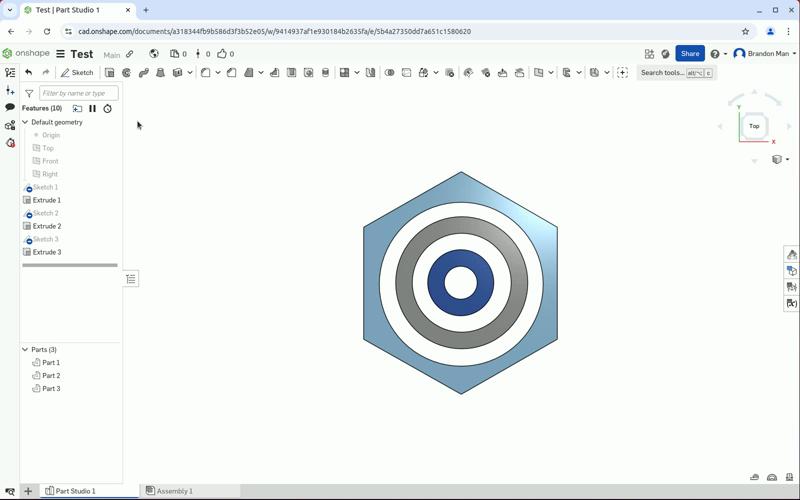
key(shift+h)
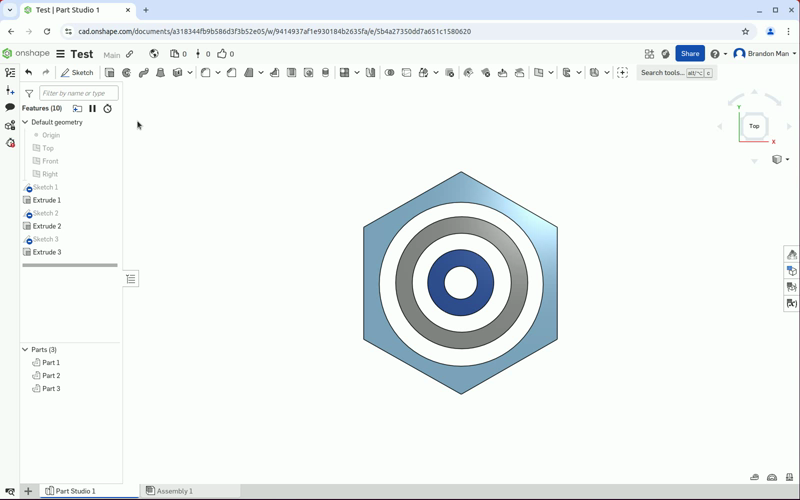
mouse_move(73, 189)
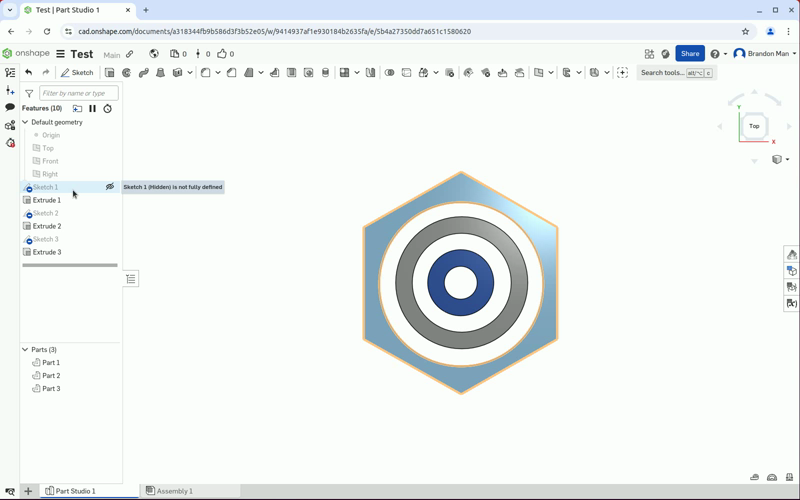
click(73, 189)
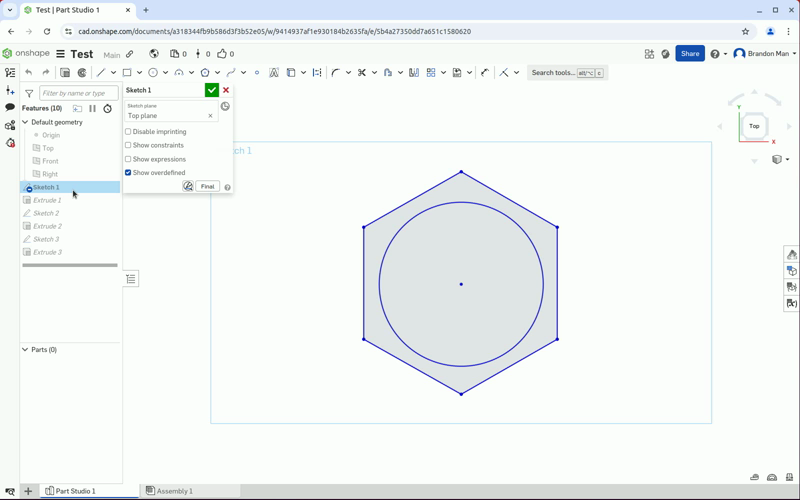
mouse_move(229, 92)
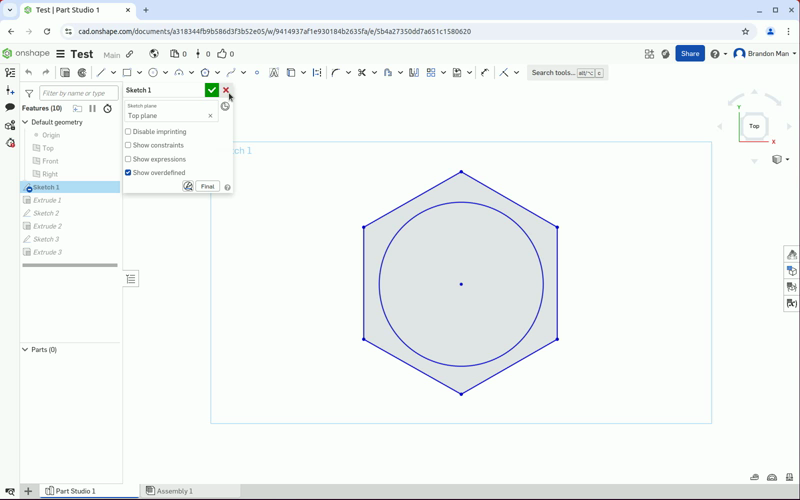
click(229, 92)
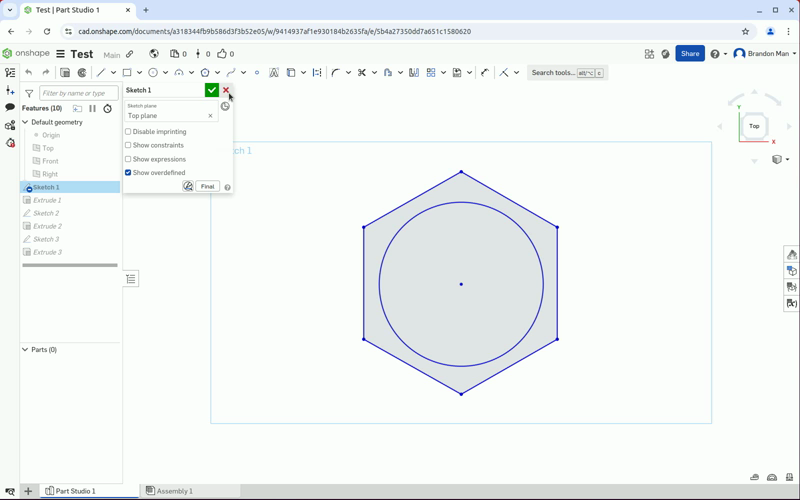
key(shift+s)
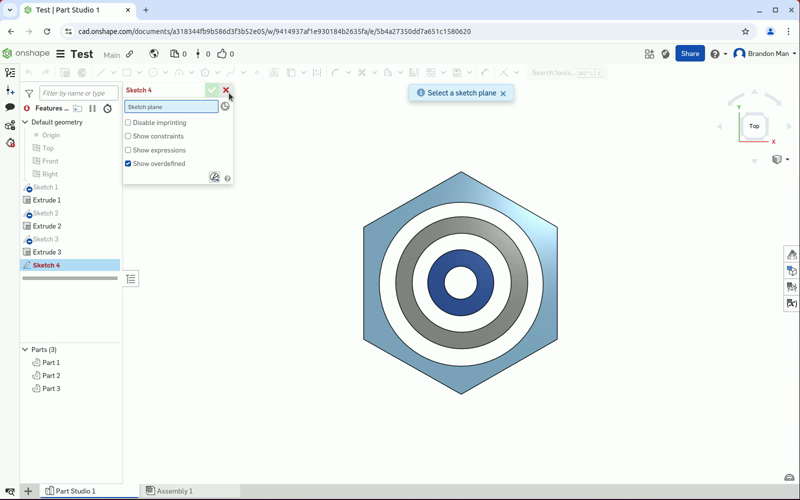
mouse_move(73, 150)
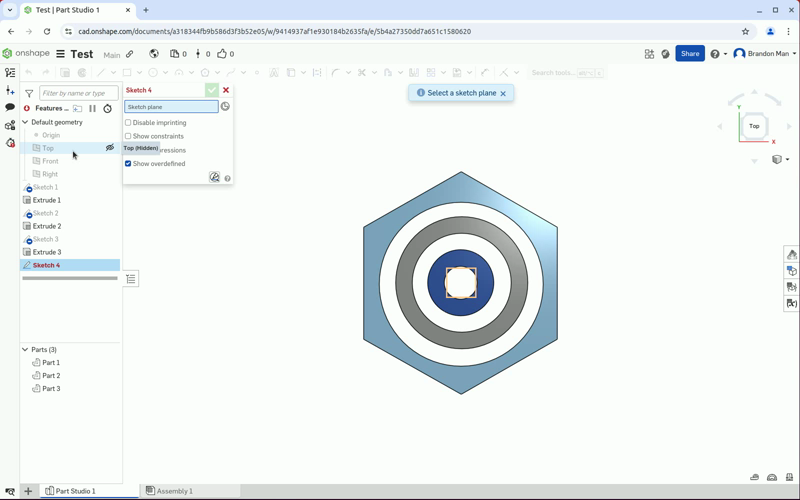
click(73, 150)
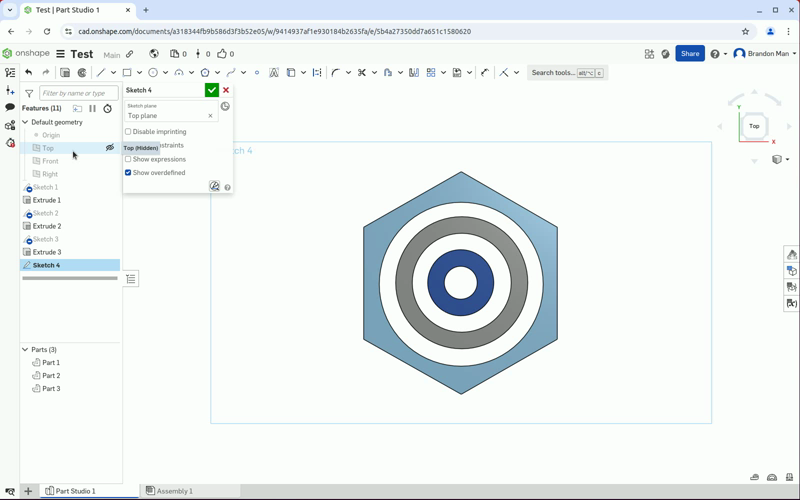
mouse_move(73, 352)
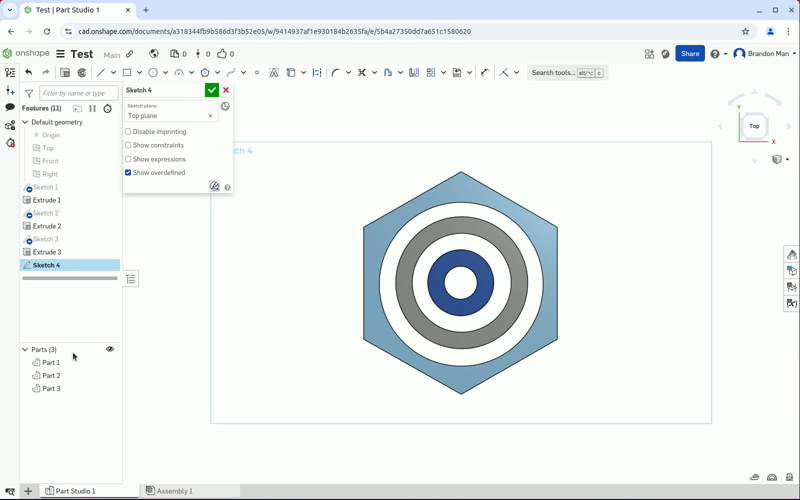
key(y)
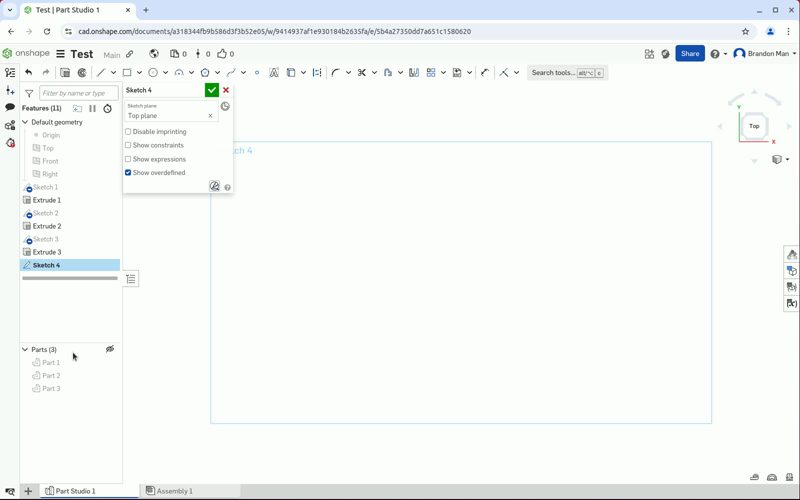
key(c)
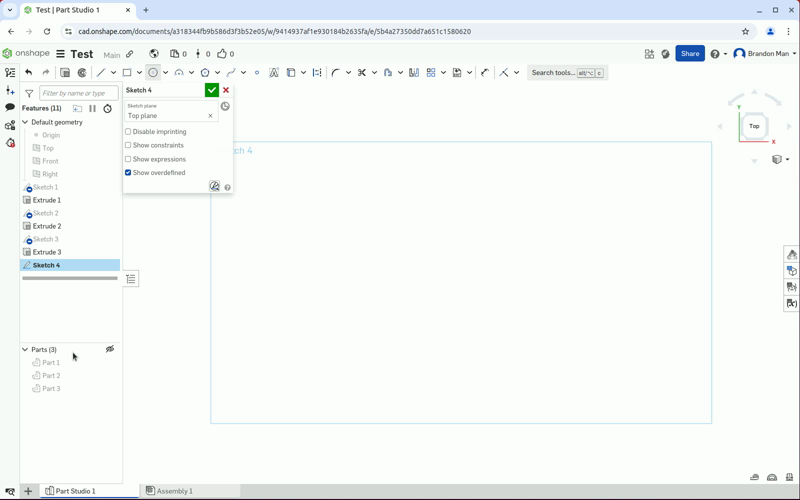
key_down(shift)
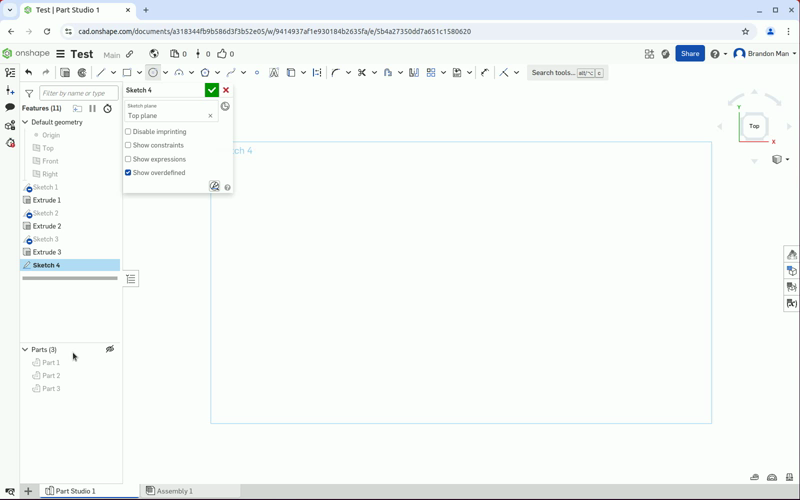
mouse_move(461, 282)
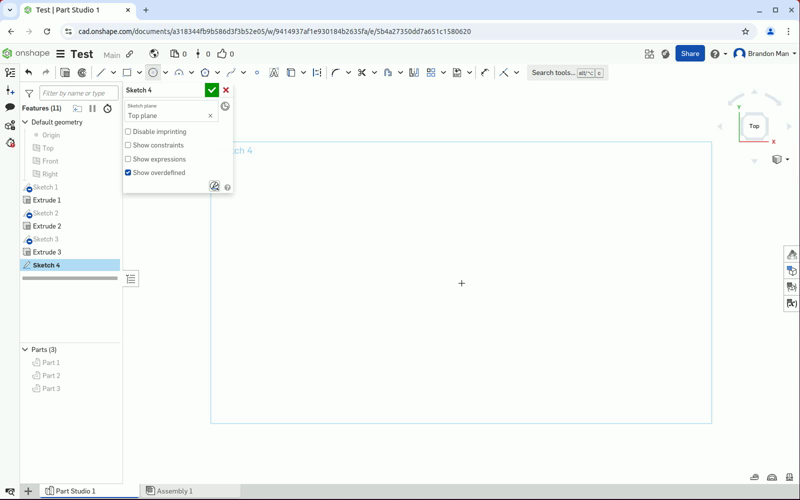
click(461, 282)
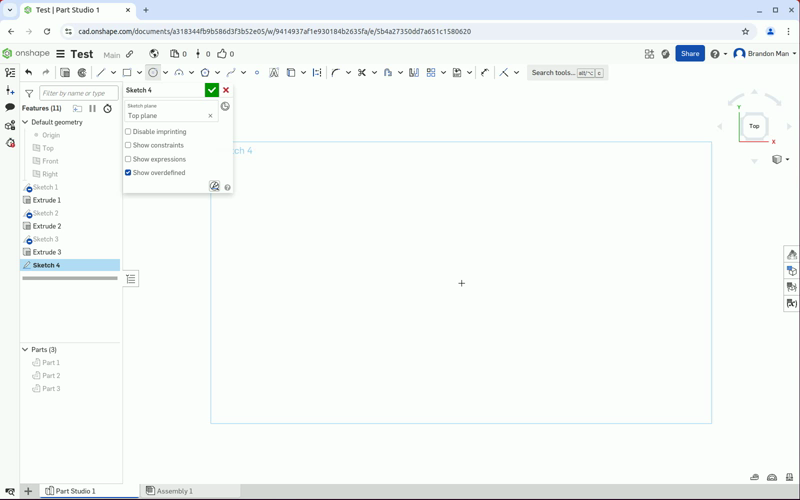
key_up(shift)
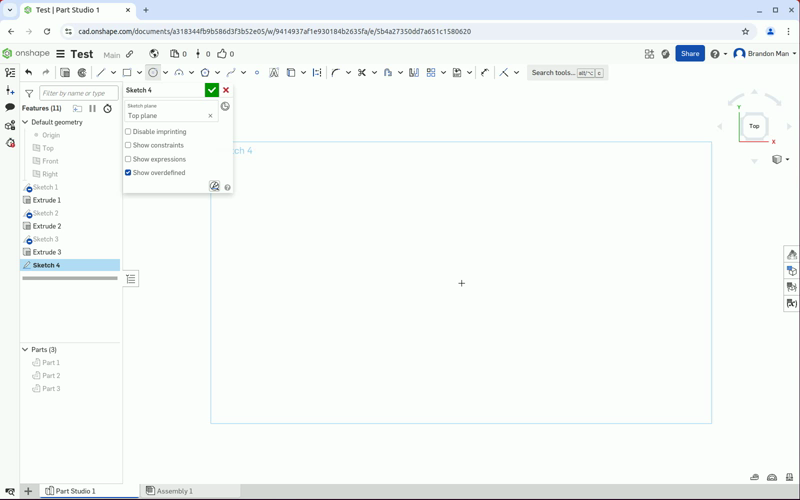
mouse_move(543, 282)
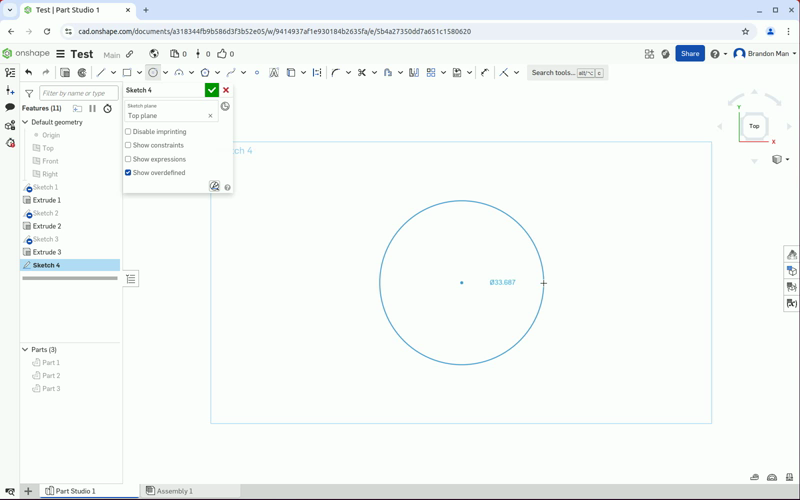
click(543, 282)
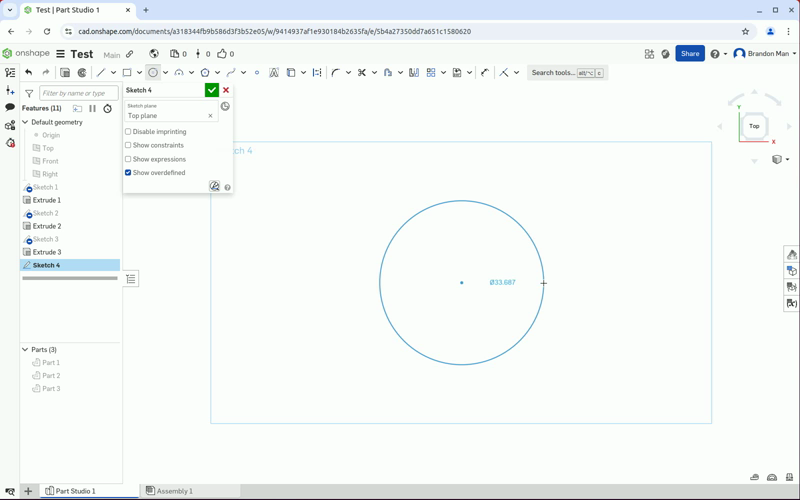
key(esc)
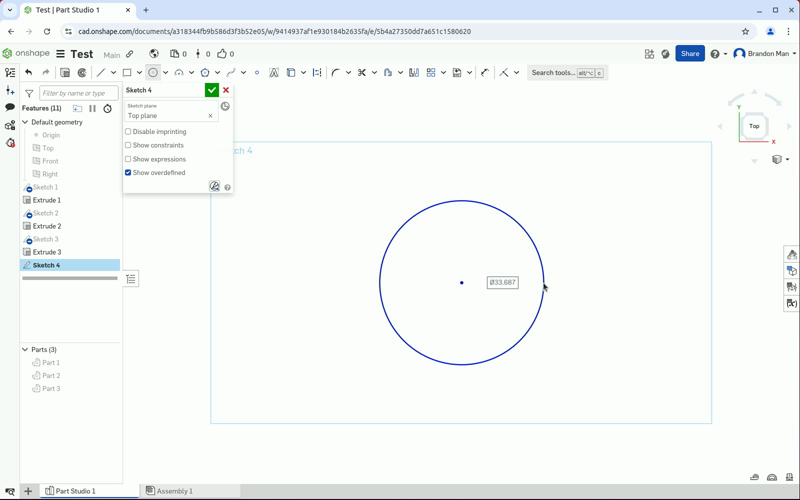
key(c)
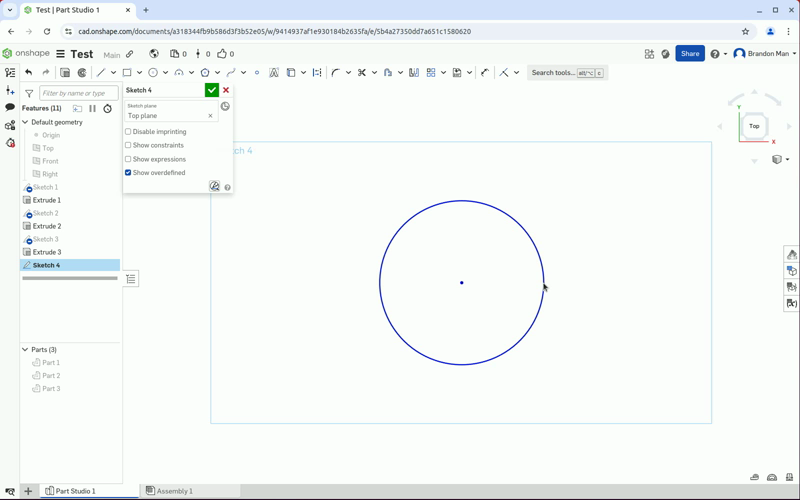
key_down(shift)
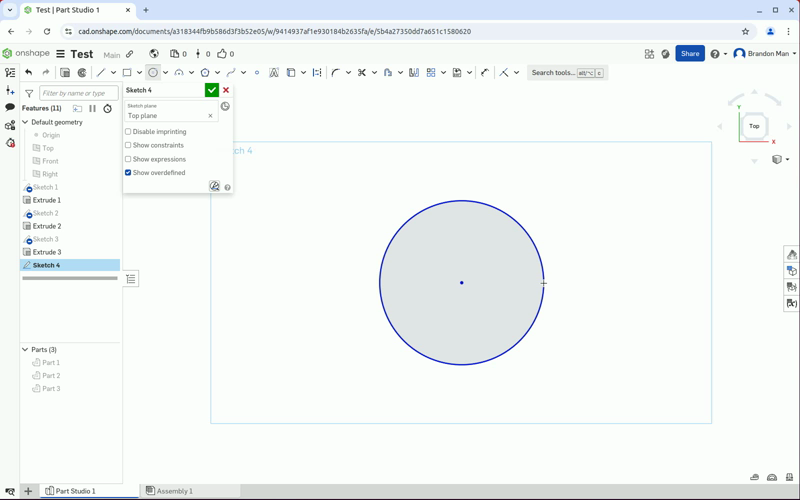
mouse_move(461, 282)
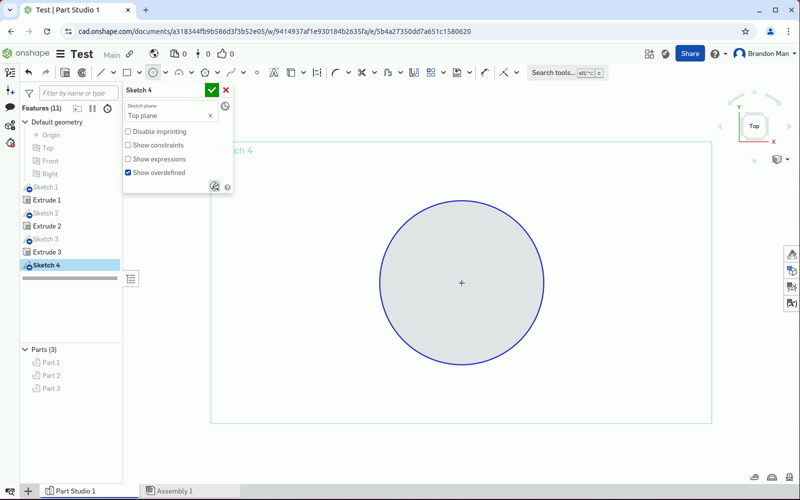
click(461, 282)
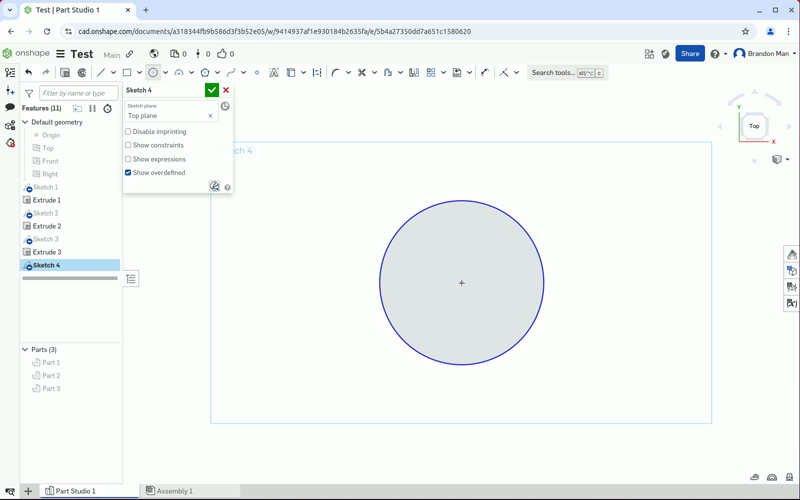
key_up(shift)
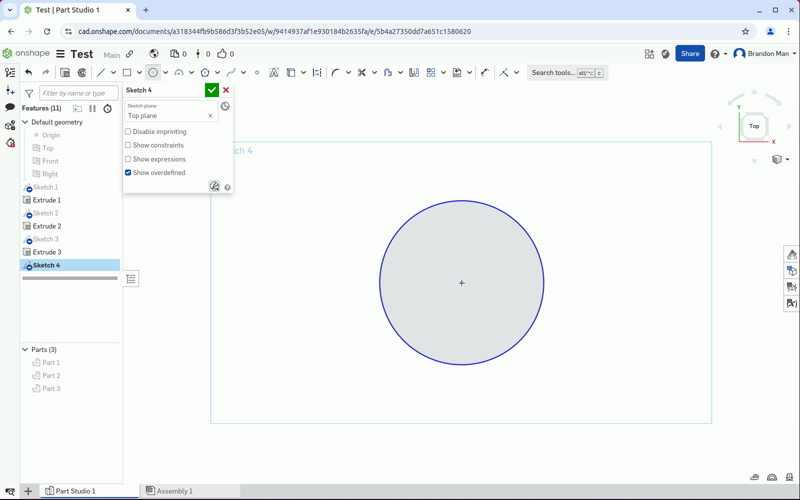
mouse_move(526, 282)
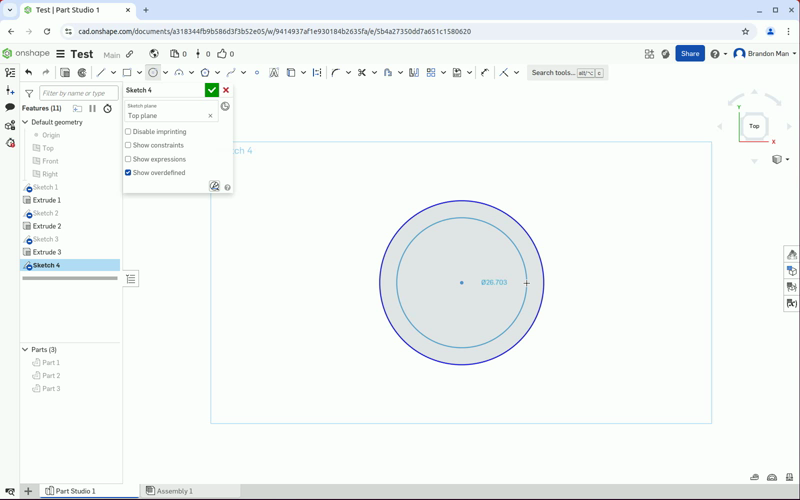
click(526, 282)
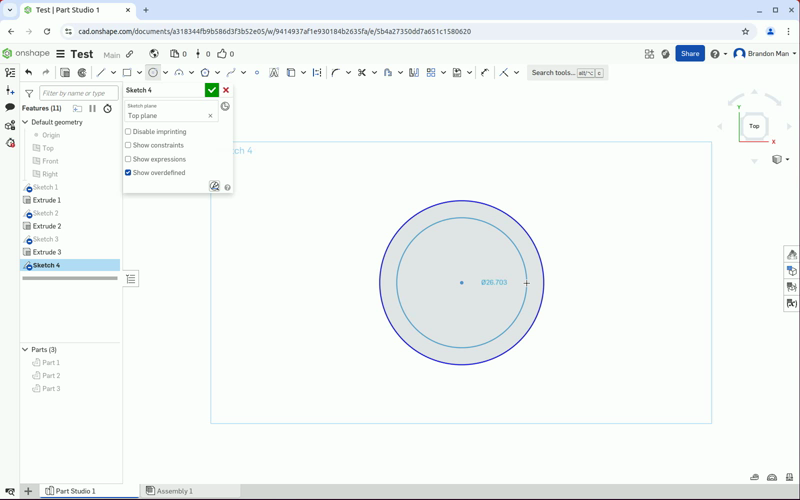
key(esc)
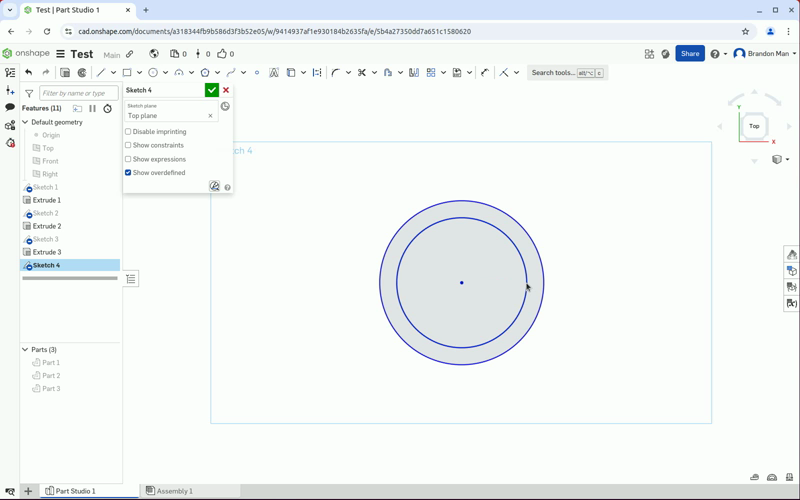
mouse_move(533, 292)
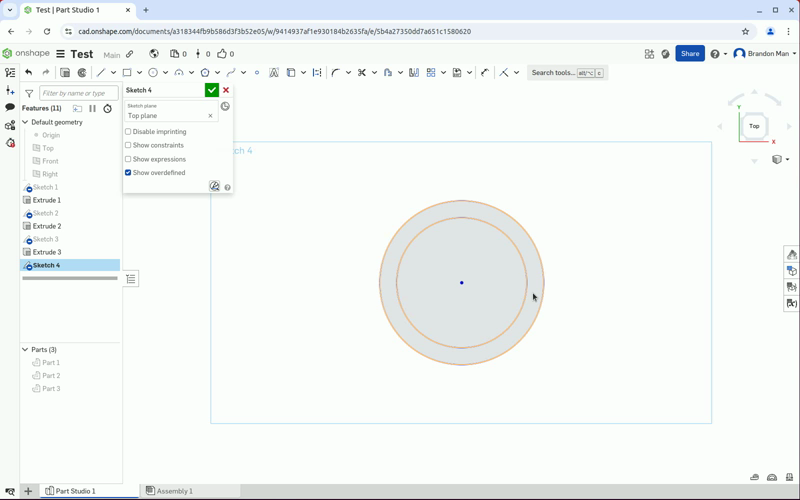
click(533, 292)
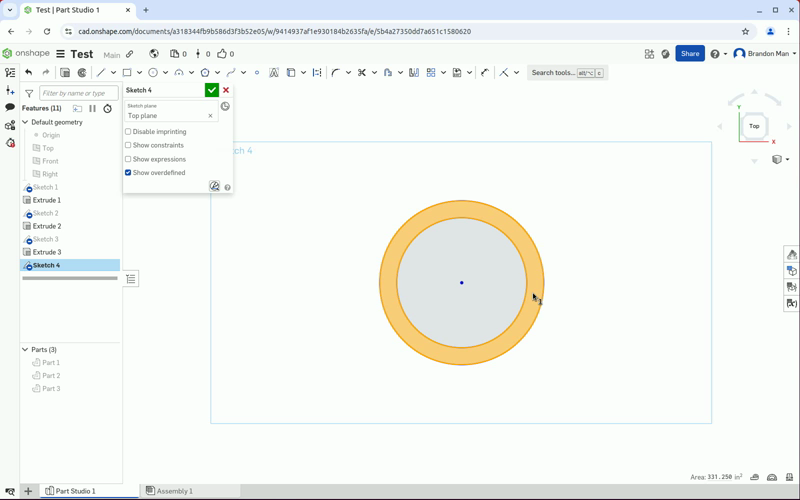
mouse_move(73, 352)
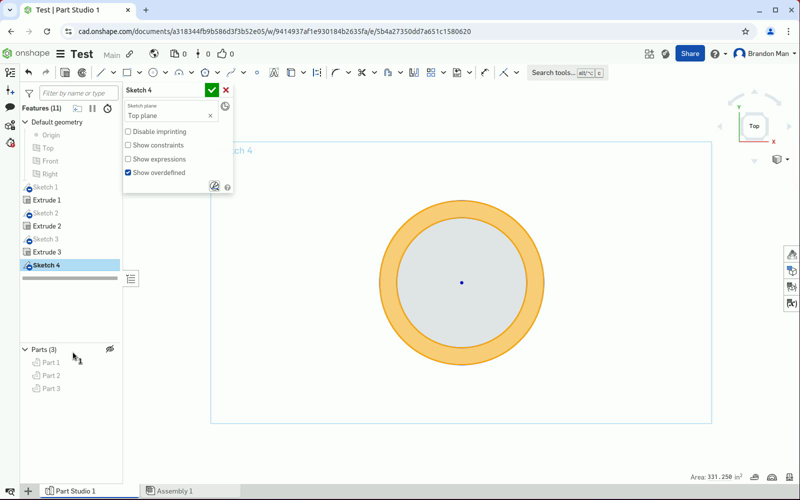
key(shift+y)
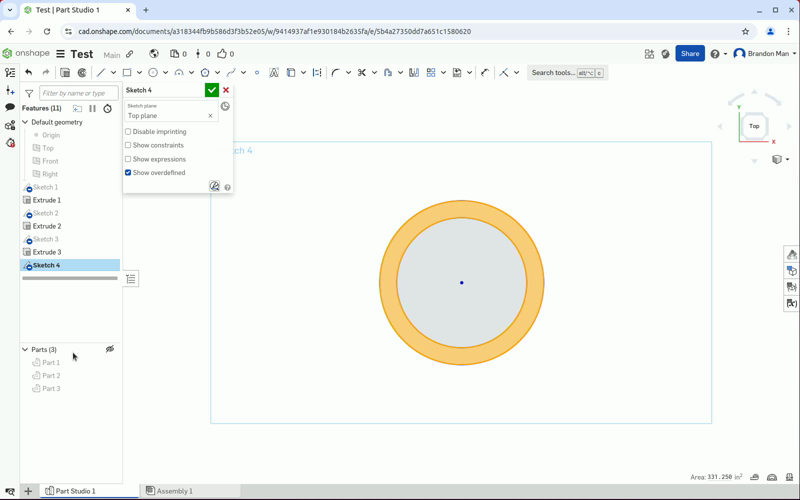
key(shift+e)
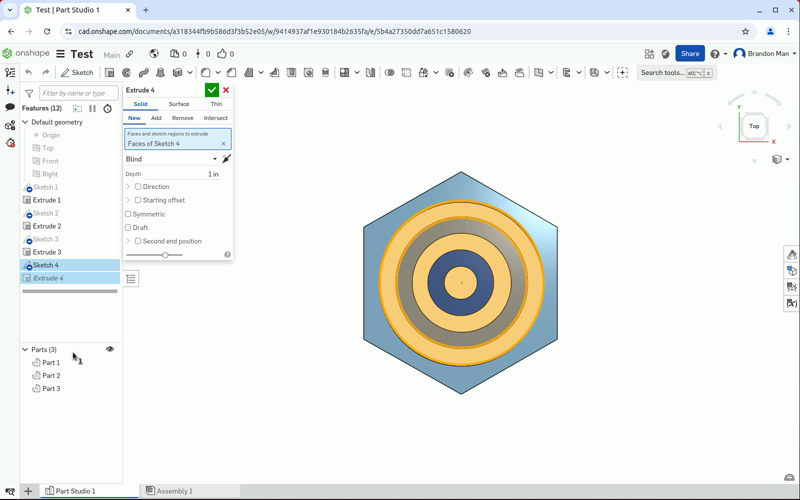
mouse_move(143, 106)
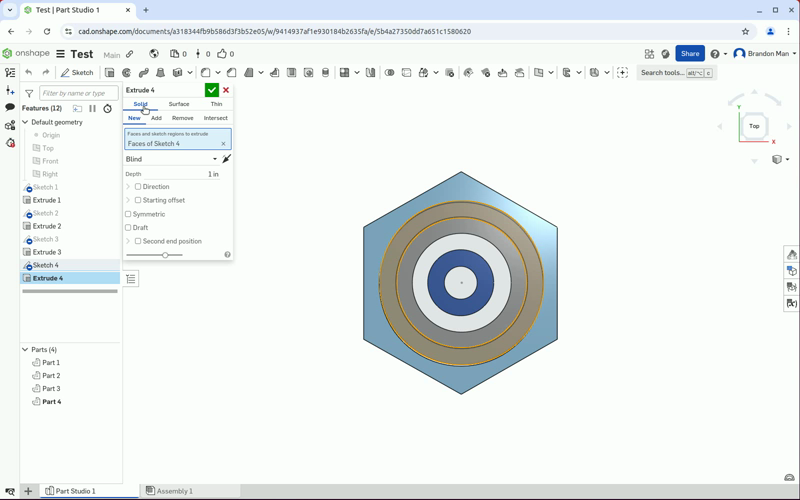
click(143, 106)
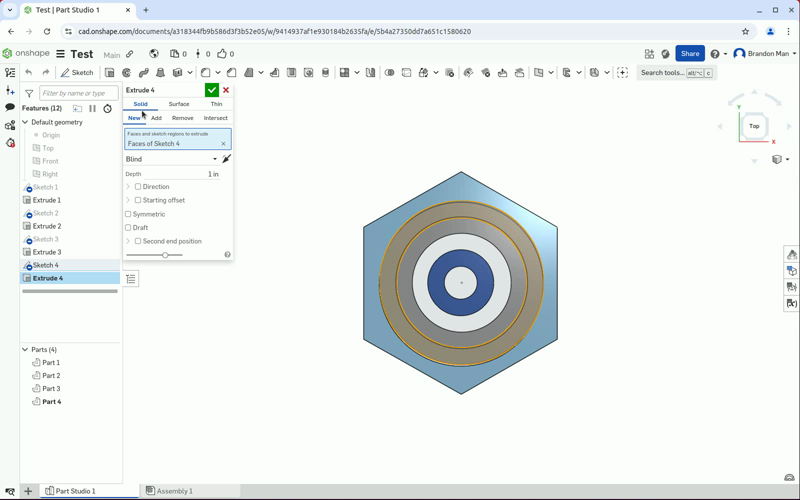
mouse_move(137, 120)
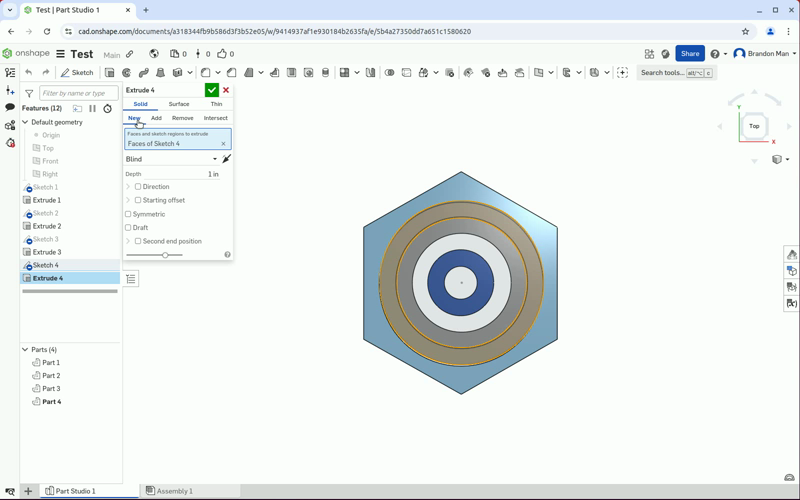
click(137, 120)
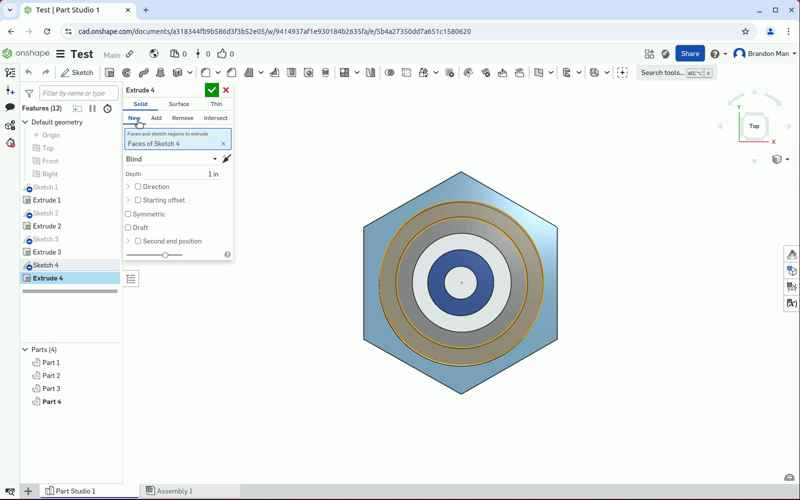
key(tab, 4)
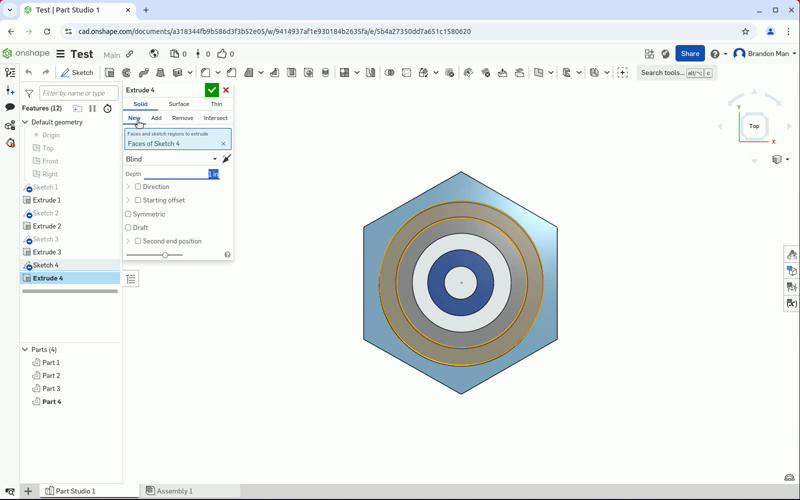
text(6.981)
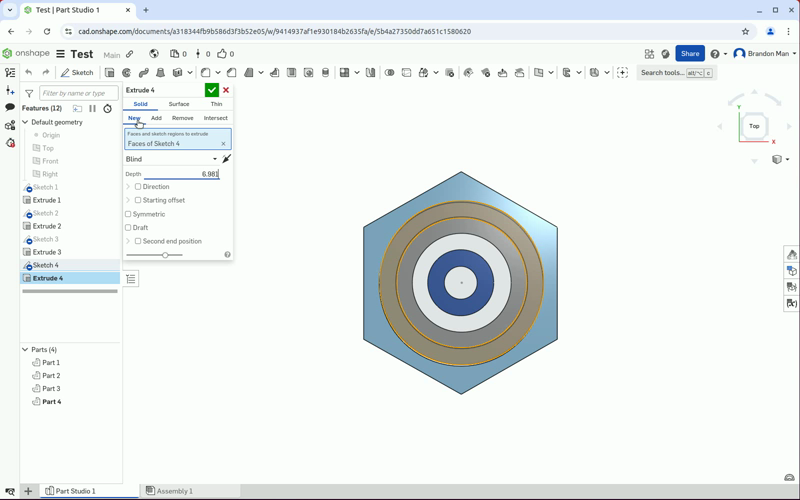
key(enter)
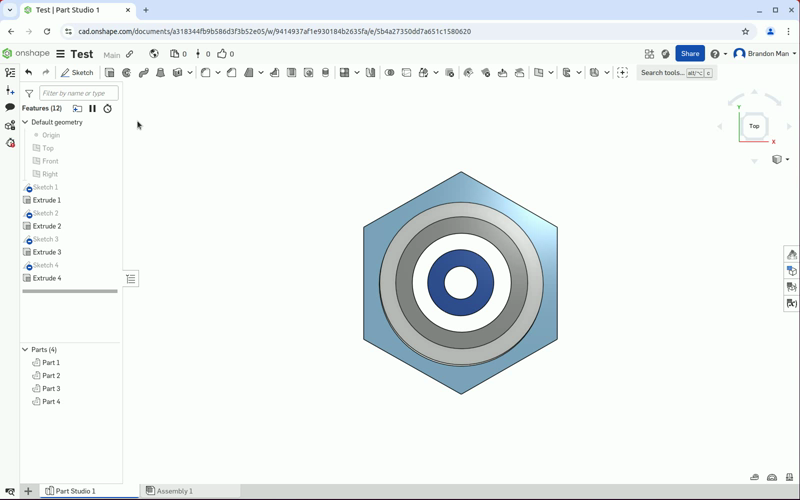
key(shift+h)
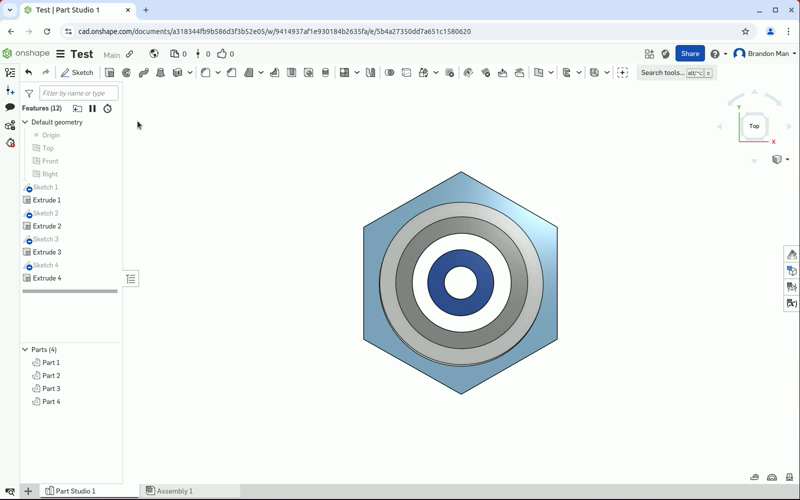
key(shift+h)
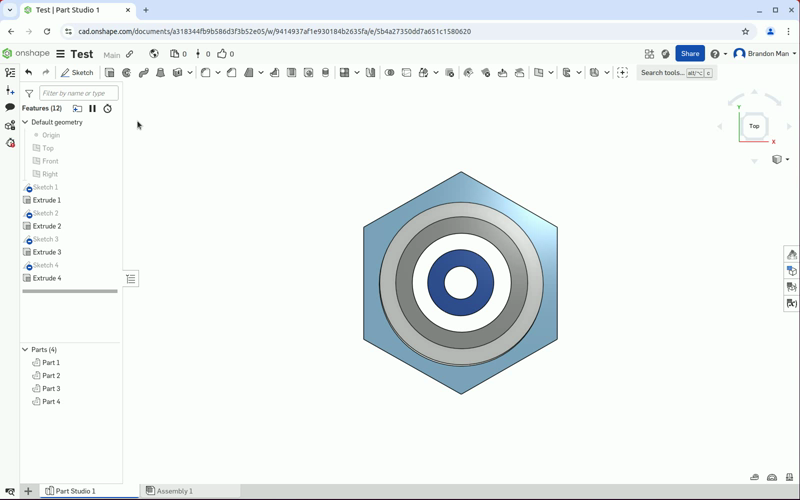
mouse_move(73, 189)
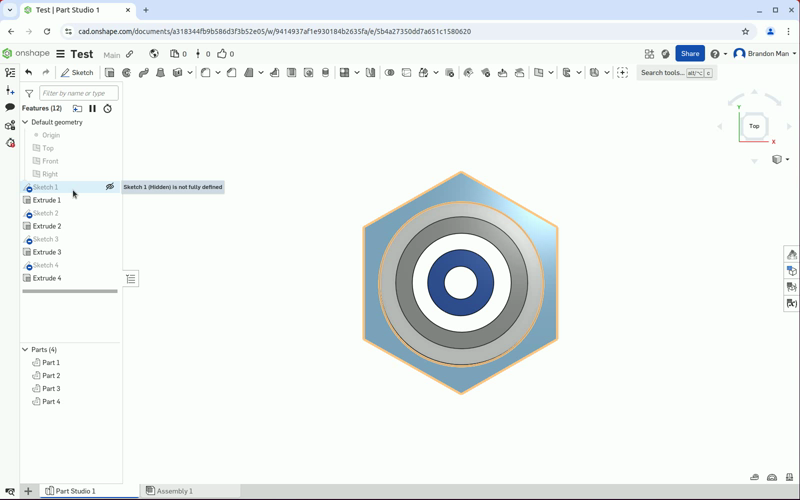
click(73, 189)
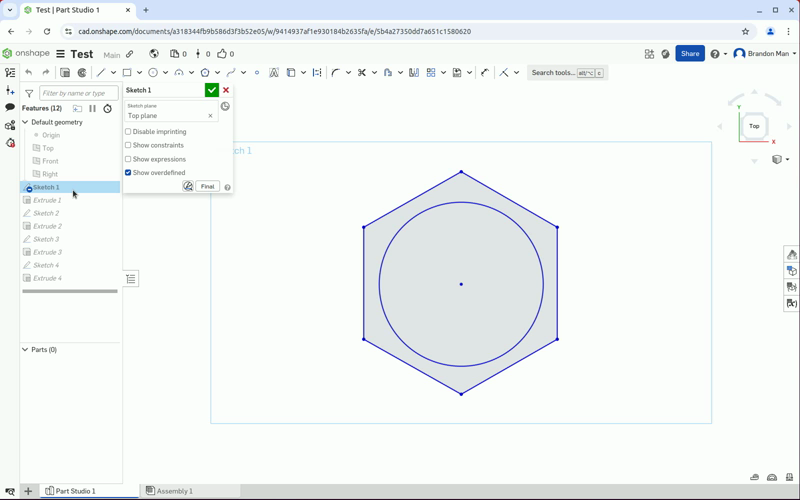
mouse_move(229, 92)
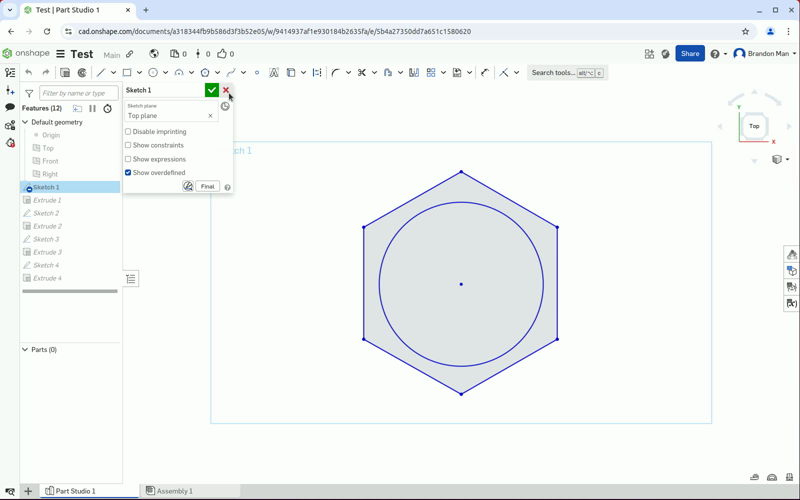
click(229, 92)
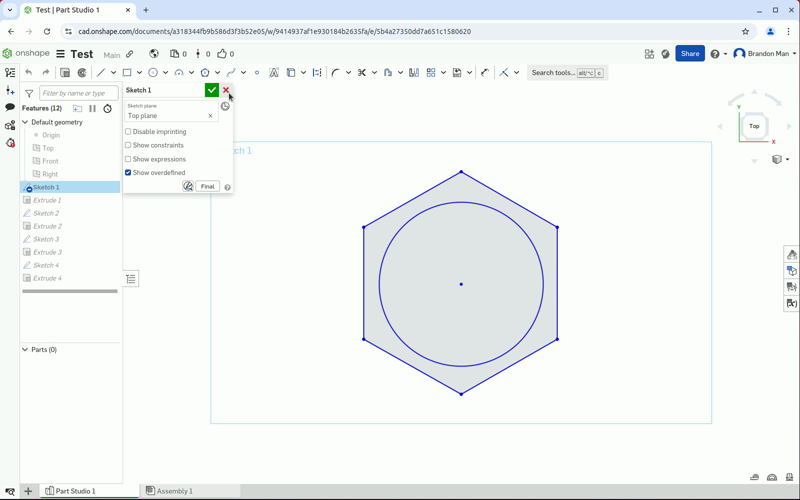
key(shift+s)
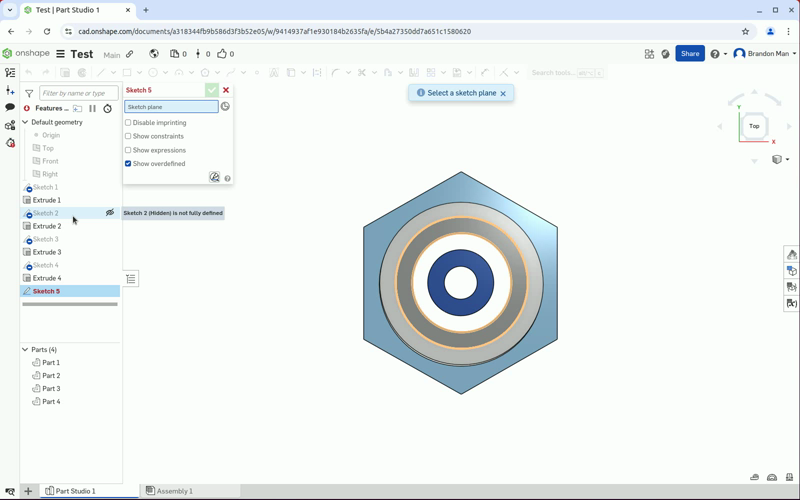
scroll(3)
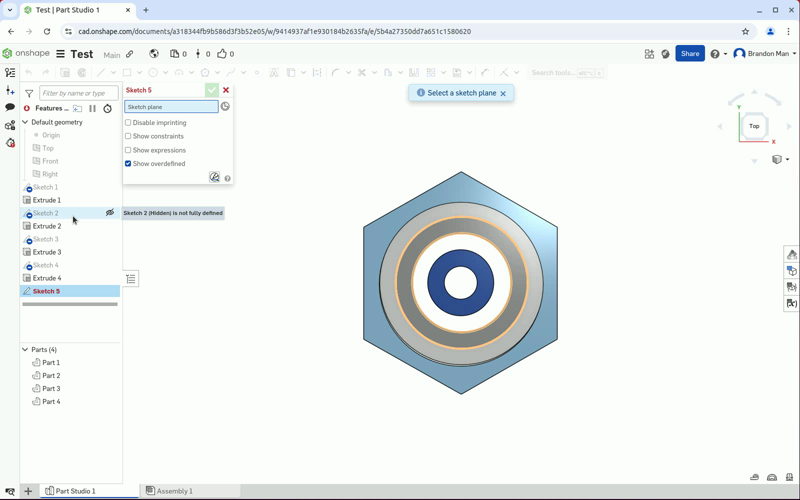
mouse_move(73, 150)
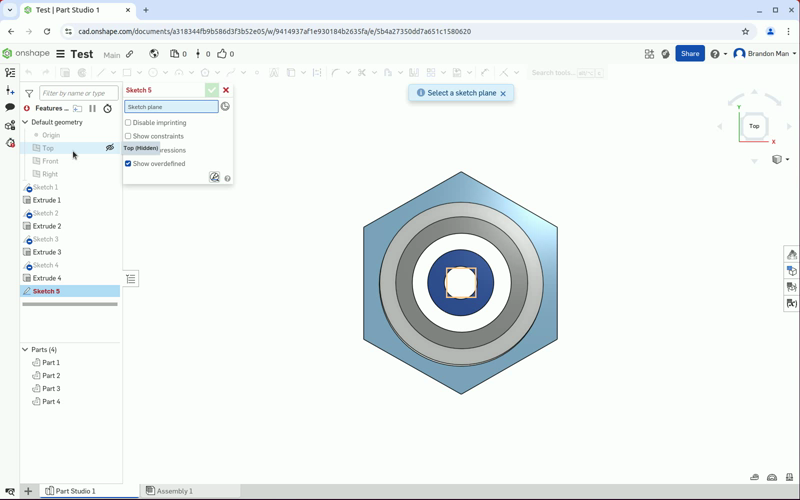
click(73, 150)
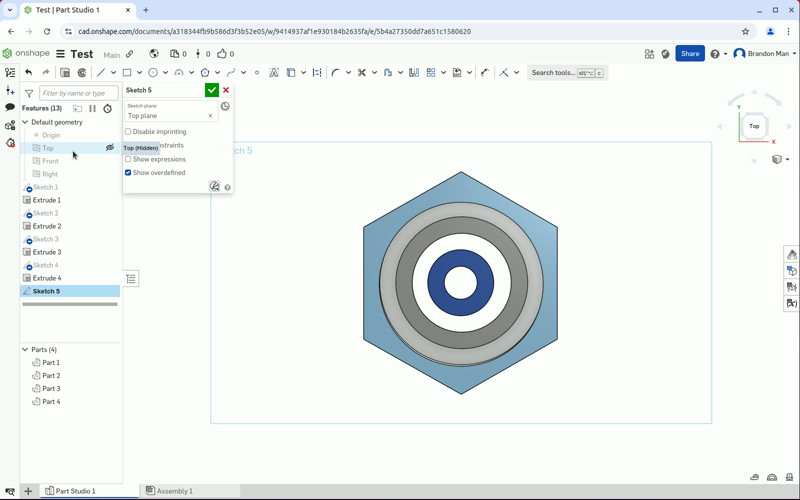
mouse_move(73, 352)
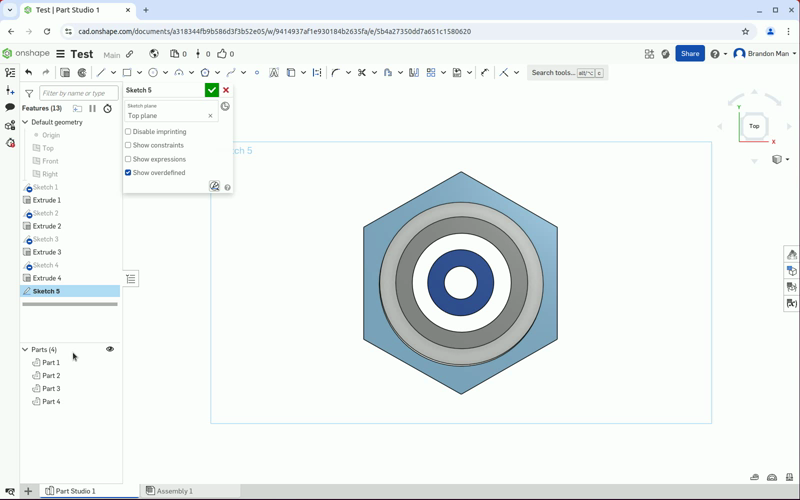
key(y)
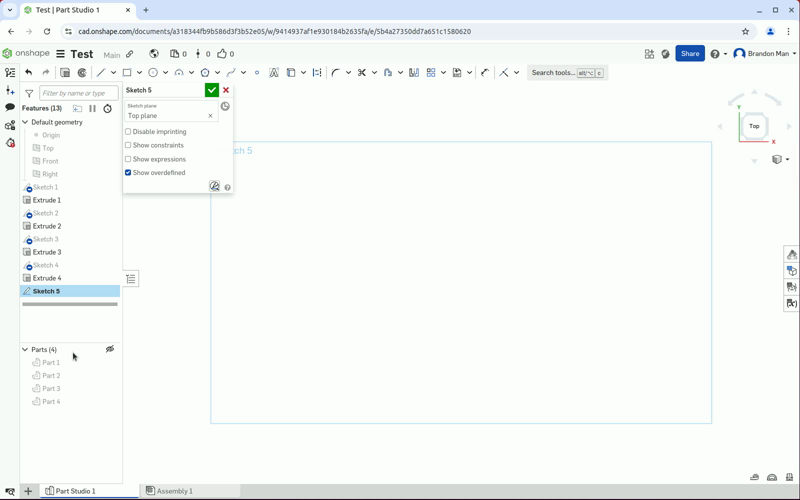
key(c)
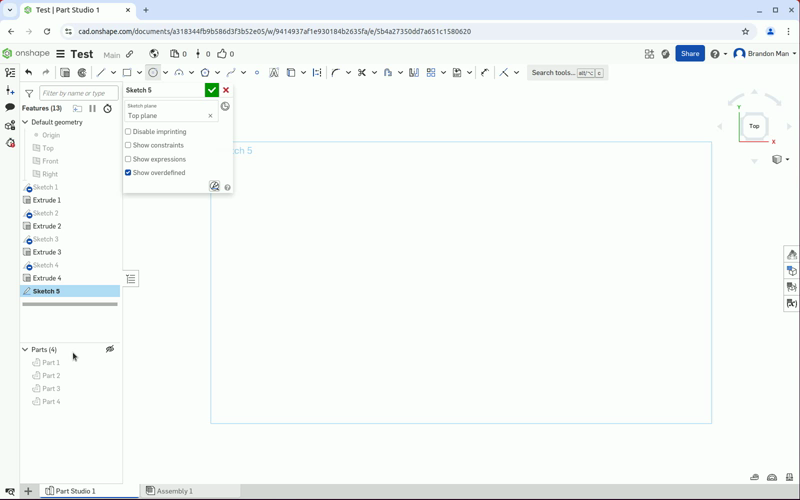
key_down(shift)
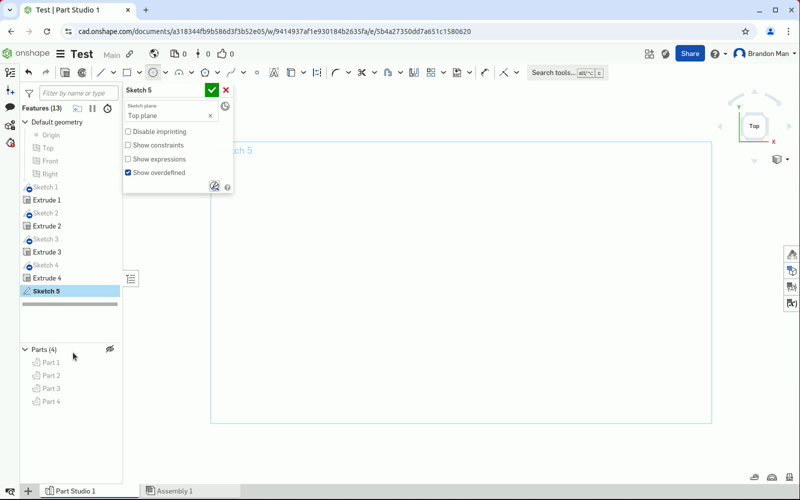
mouse_move(460, 282)
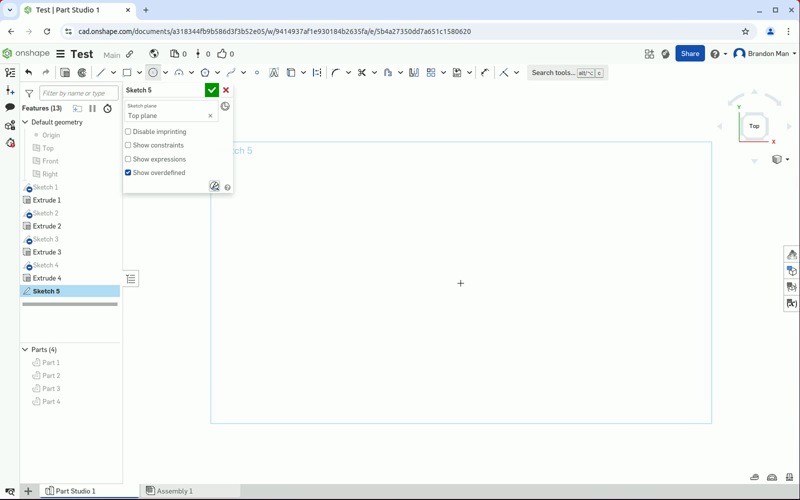
click(460, 282)
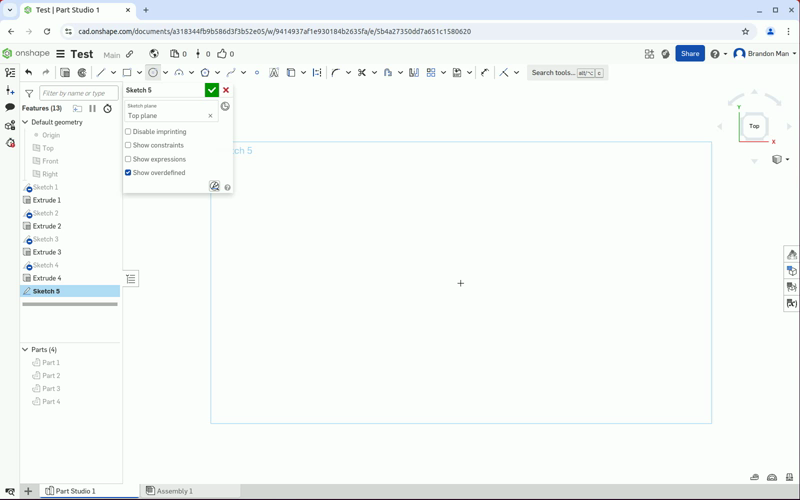
key_up(shift)
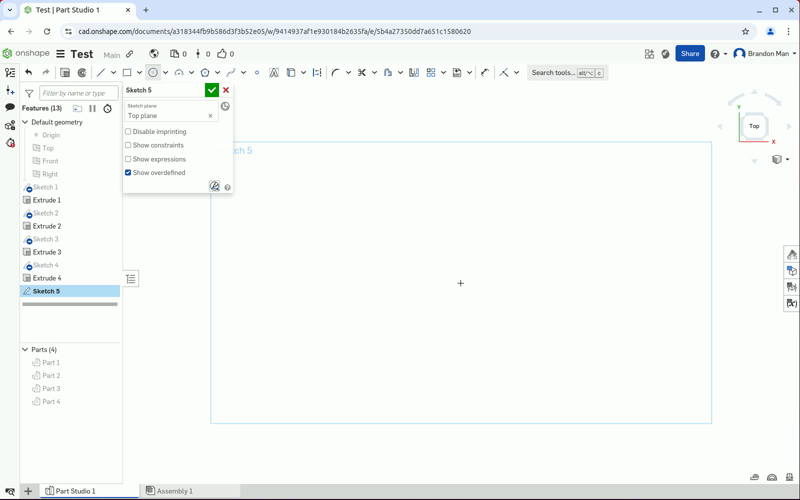
mouse_move(510, 282)
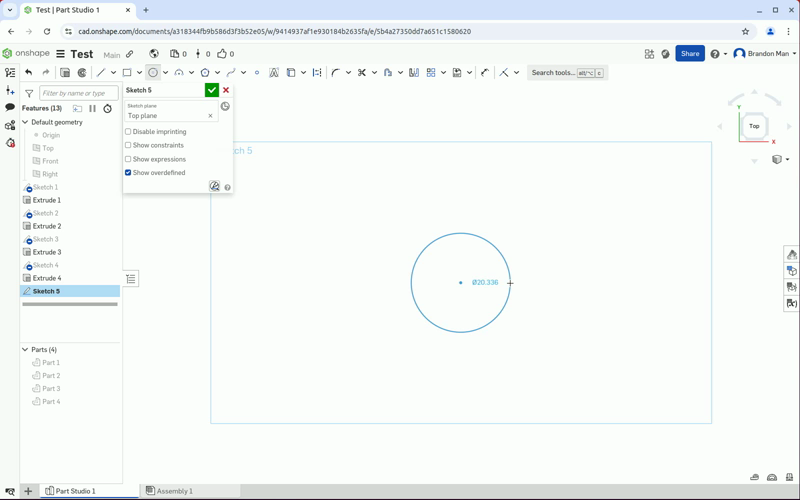
click(510, 282)
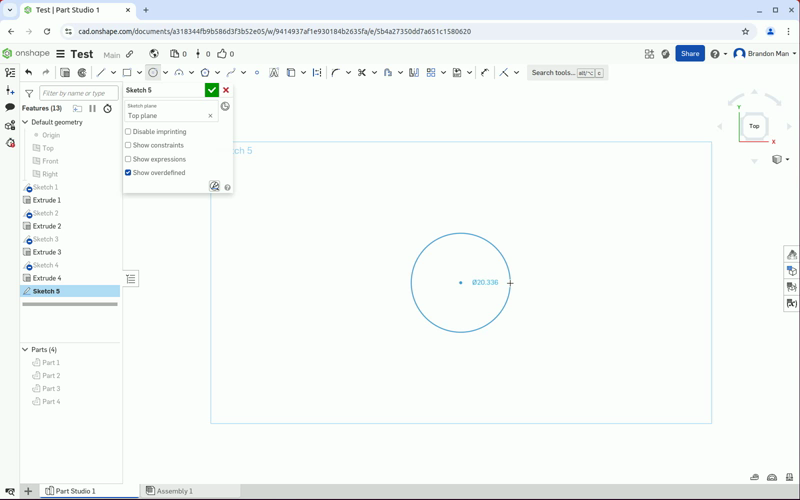
key(esc)
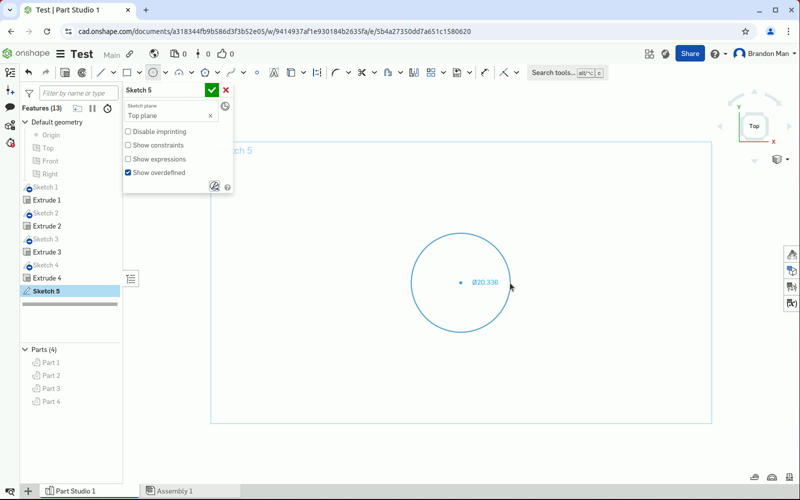
key(c)
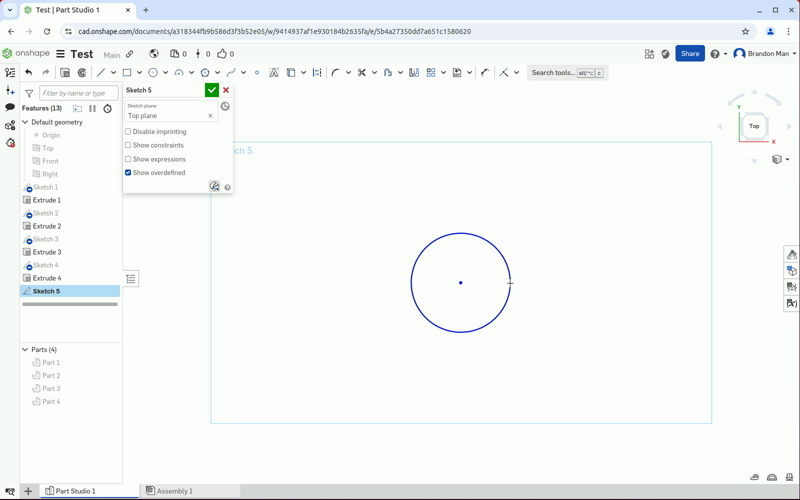
key_down(shift)
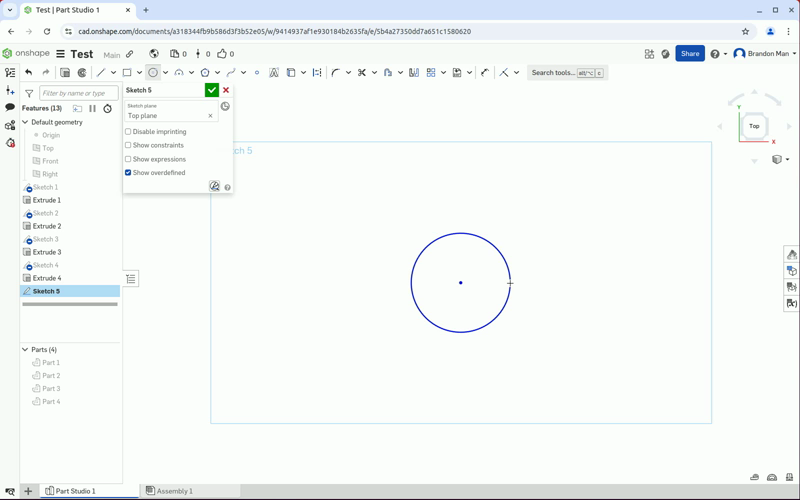
mouse_move(460, 282)
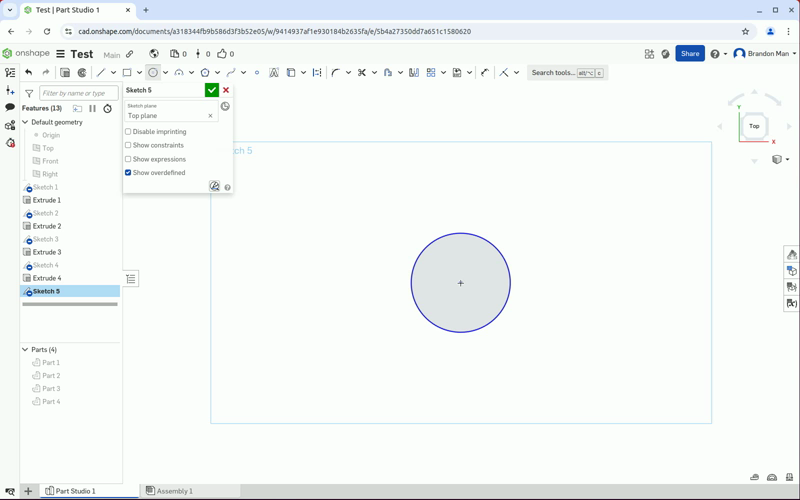
click(460, 282)
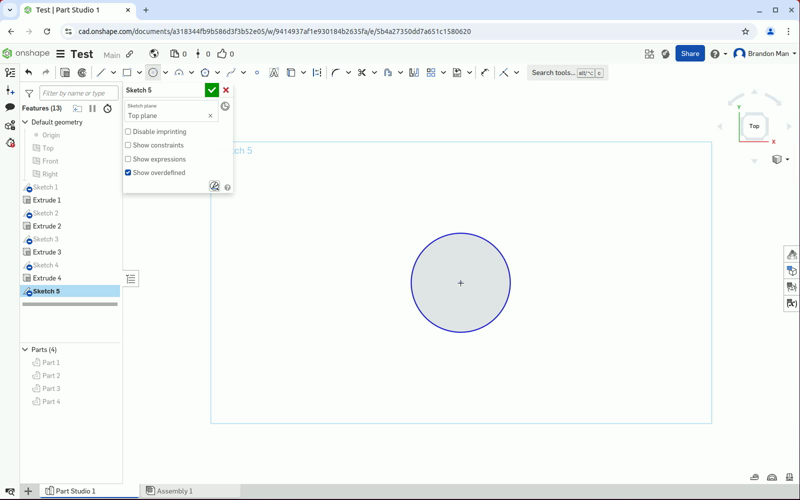
key_up(shift)
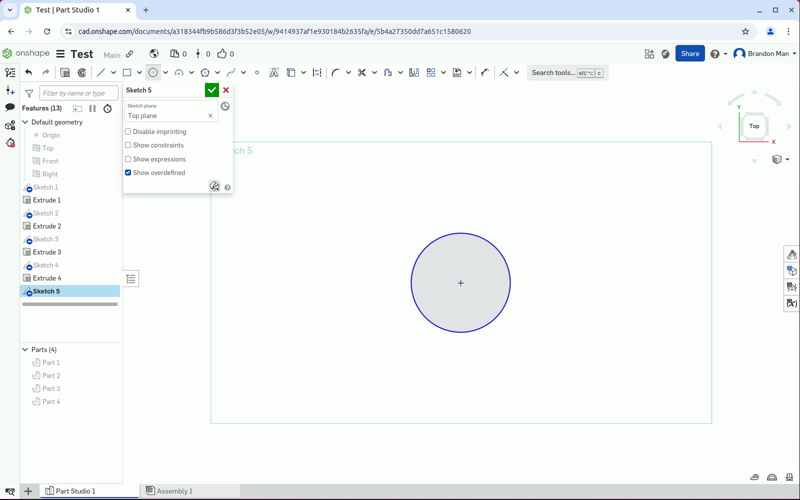
mouse_move(493, 282)
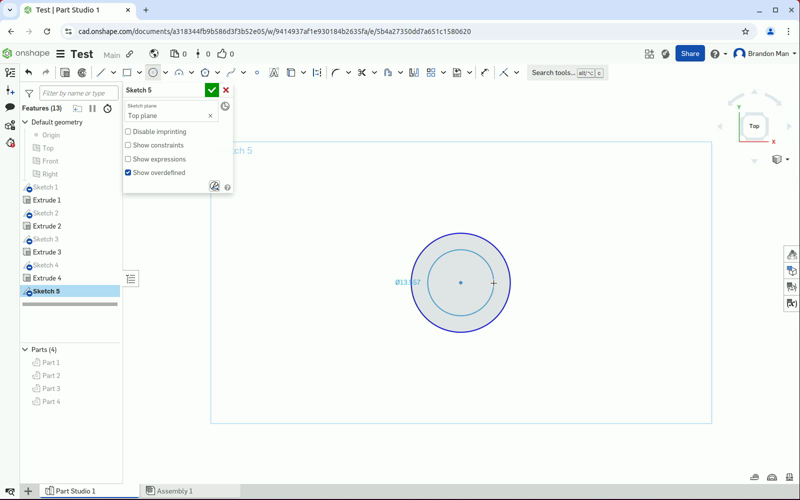
click(493, 282)
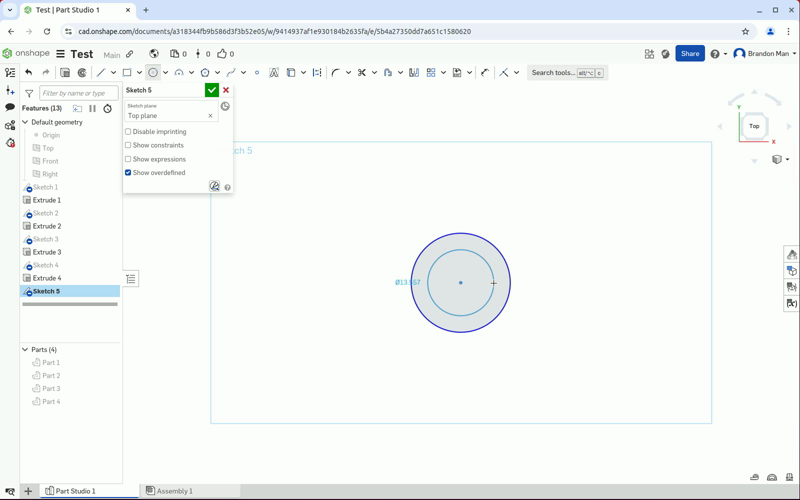
key(esc)
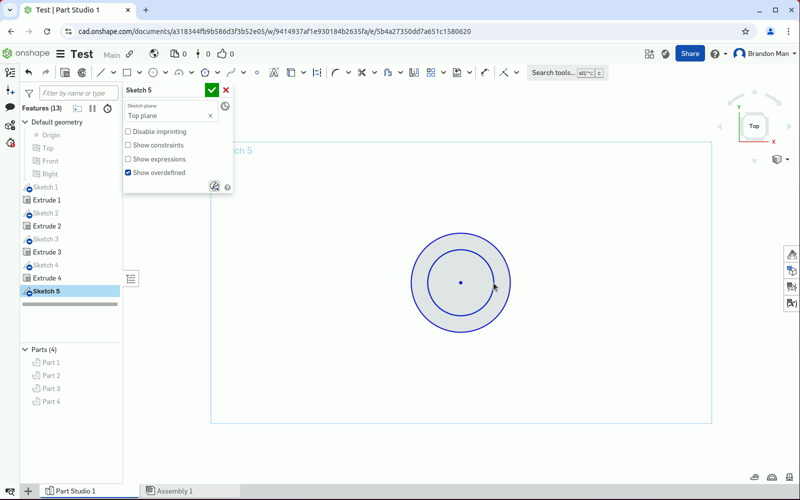
mouse_move(501, 272)
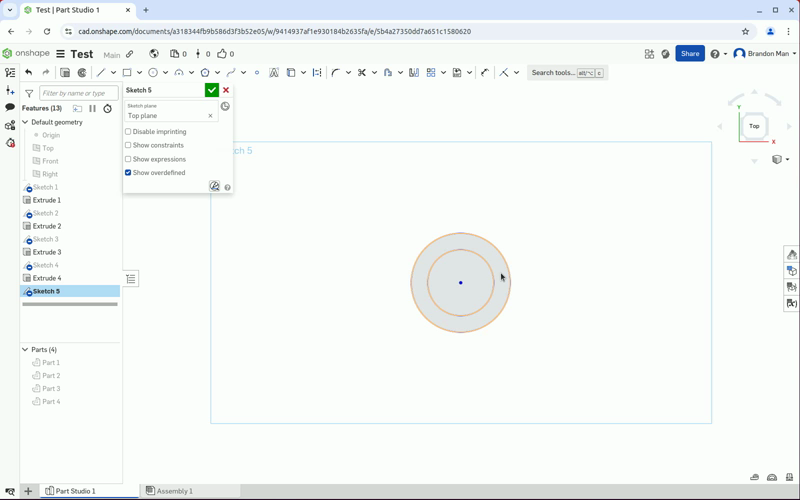
click(501, 272)
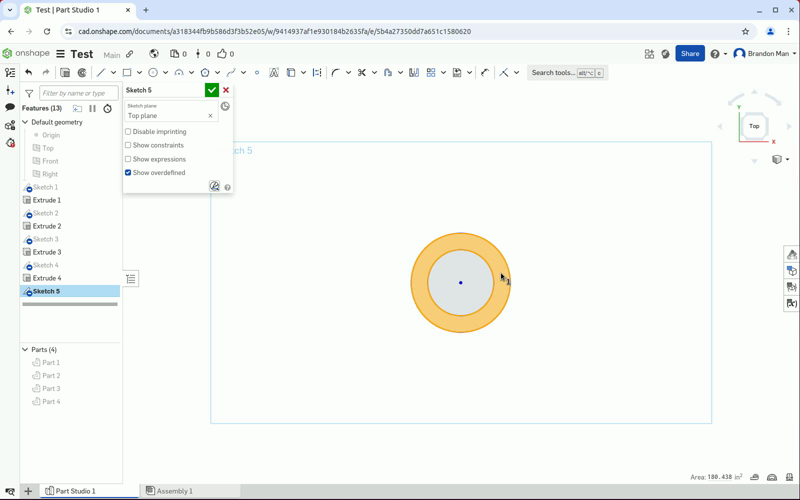
mouse_move(73, 352)
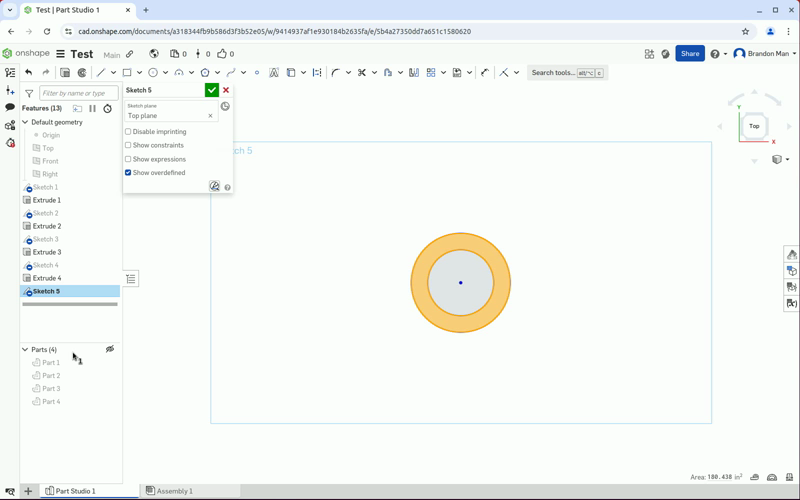
key(shift+y)
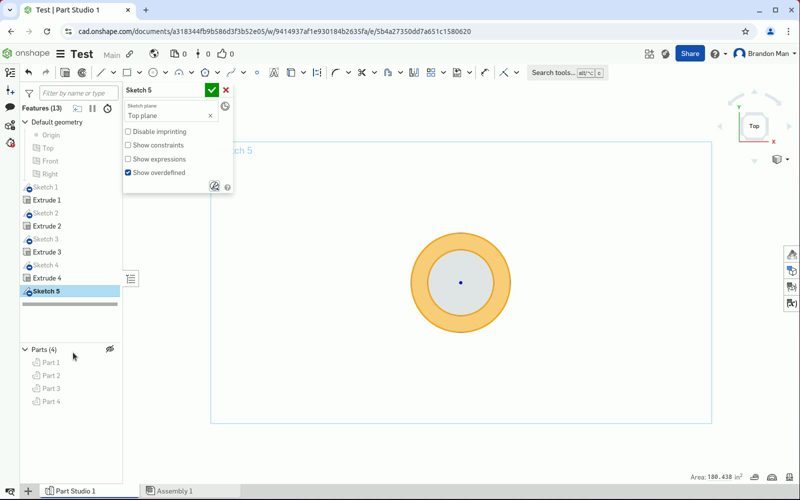
key(shift+e)
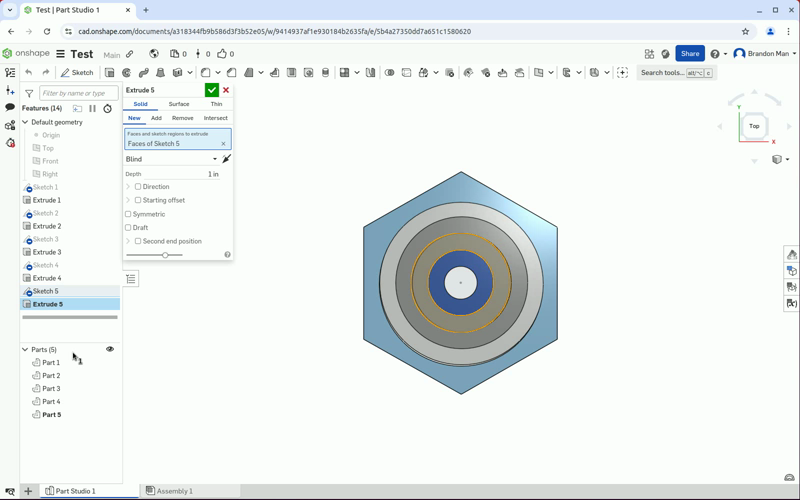
mouse_move(143, 106)
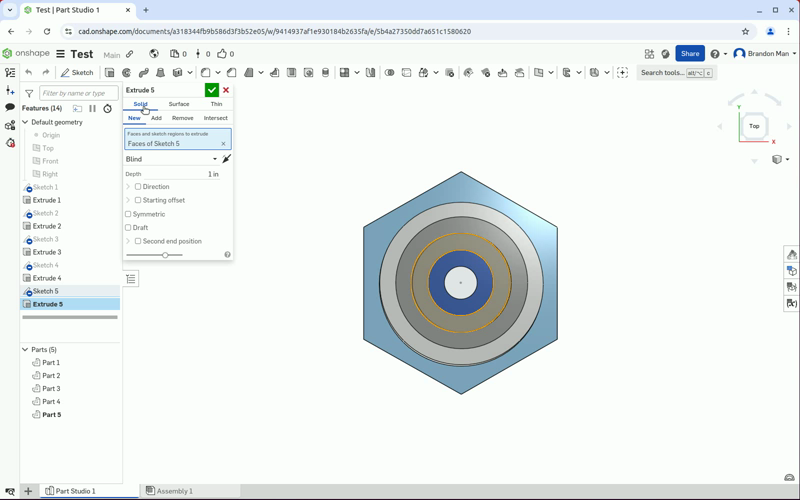
click(143, 106)
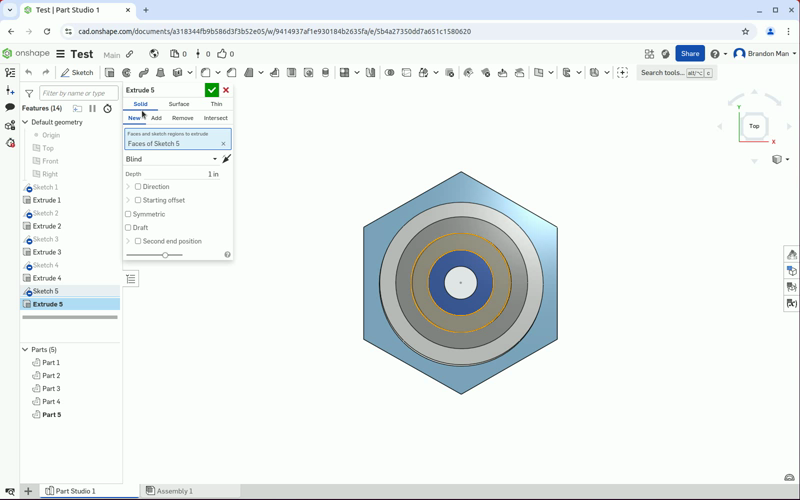
mouse_move(137, 120)
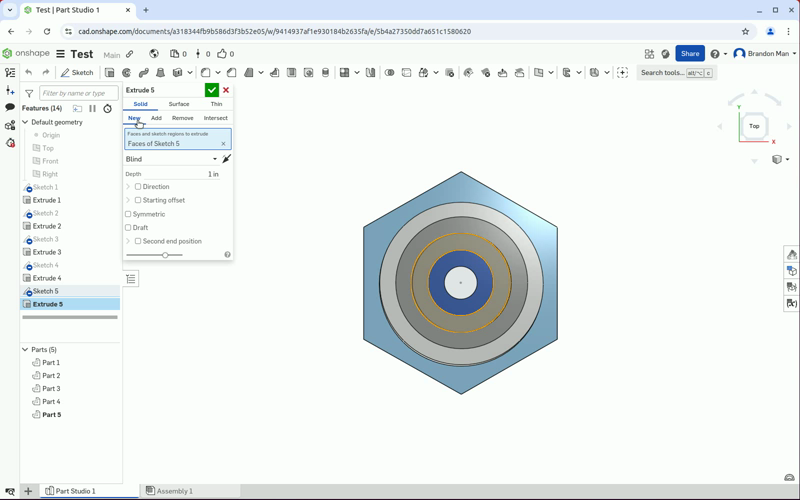
click(137, 120)
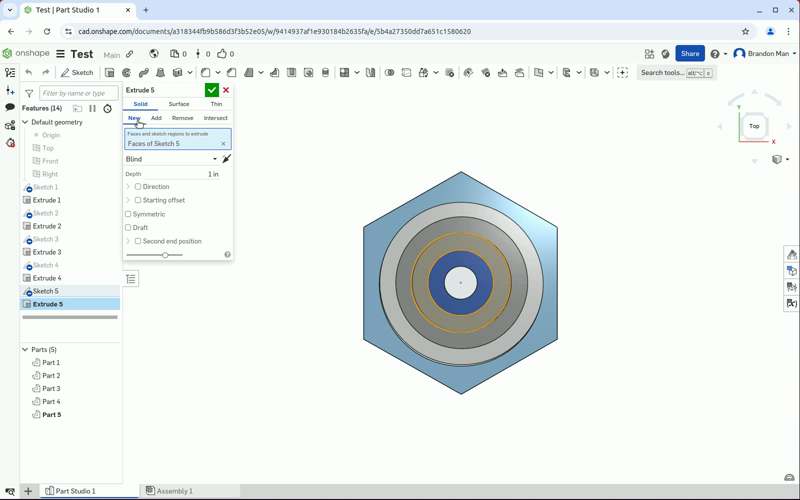
key(tab, 4)
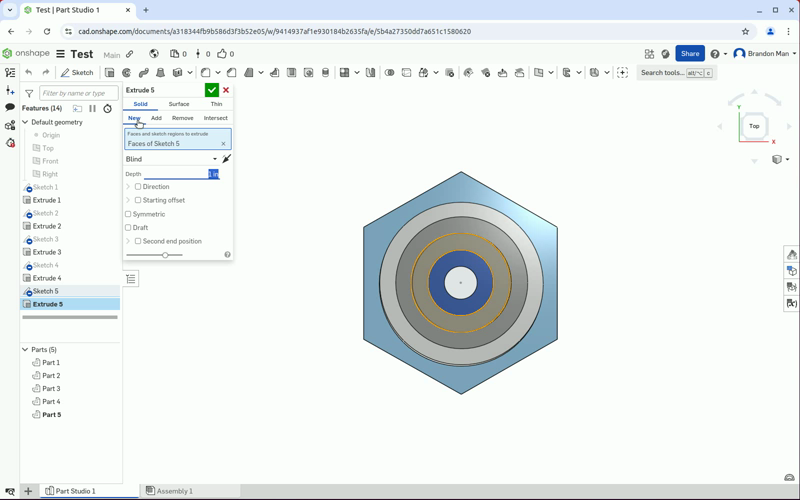
text(6.981)
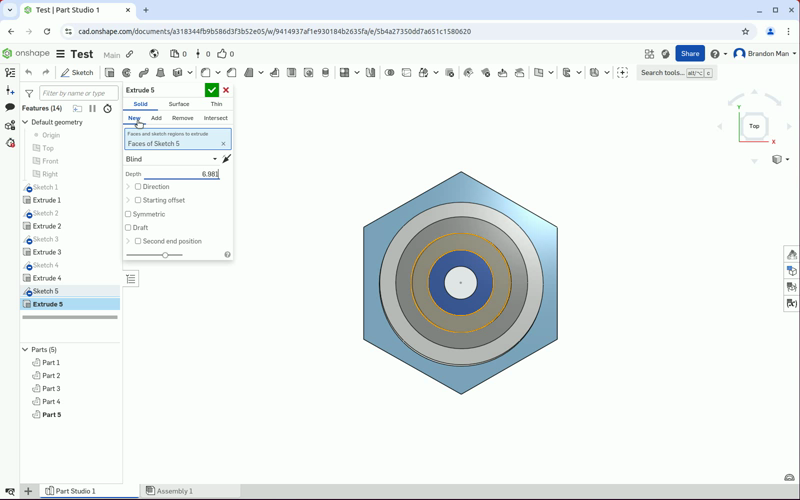
key(enter)
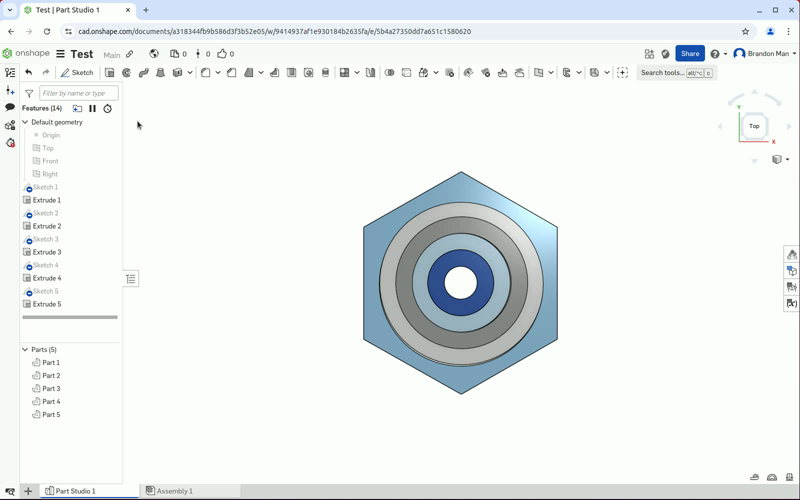
key(shift+h)
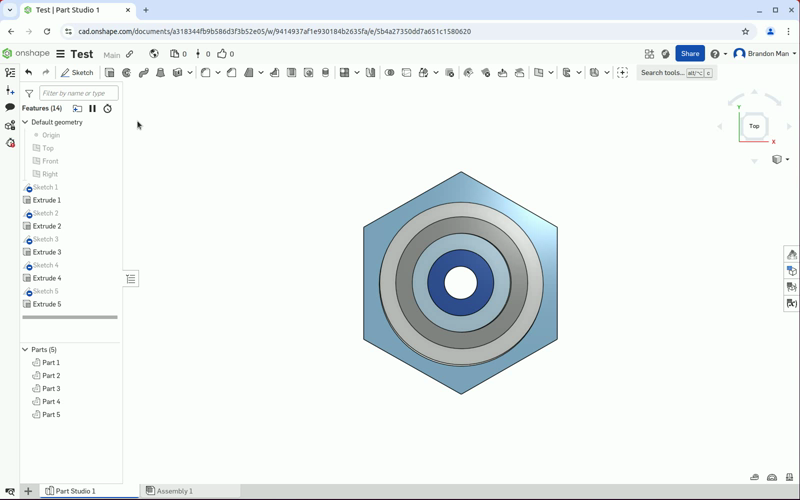
key(shift+h)
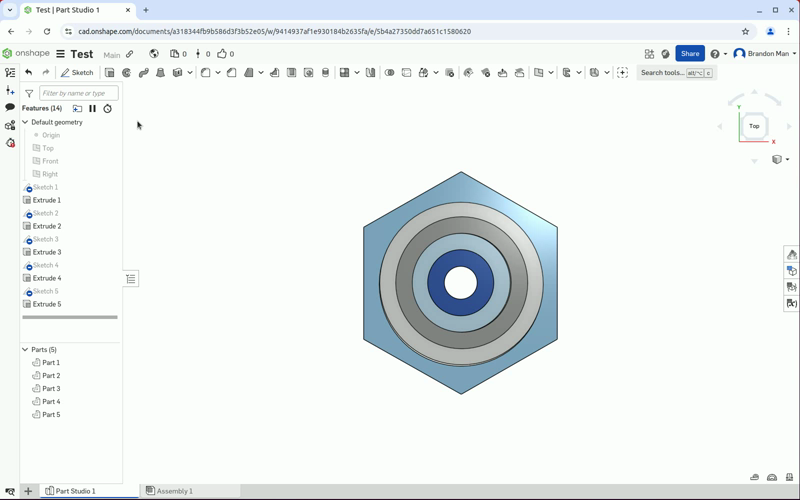
mouse_move(73, 189)
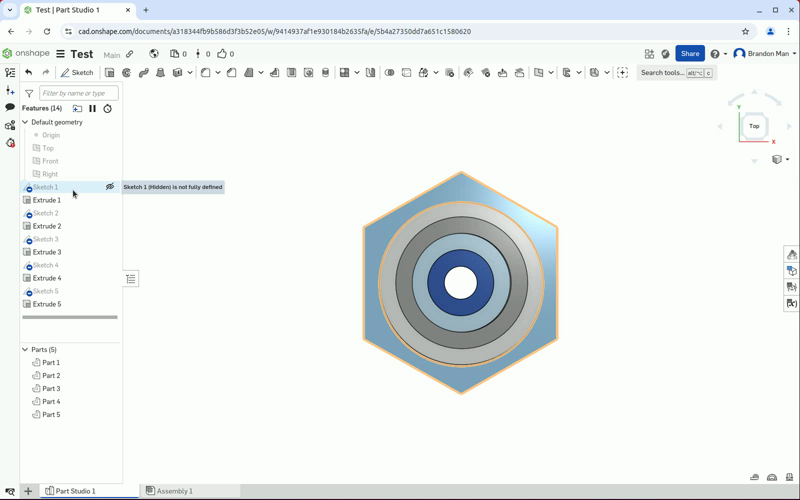
click(73, 189)
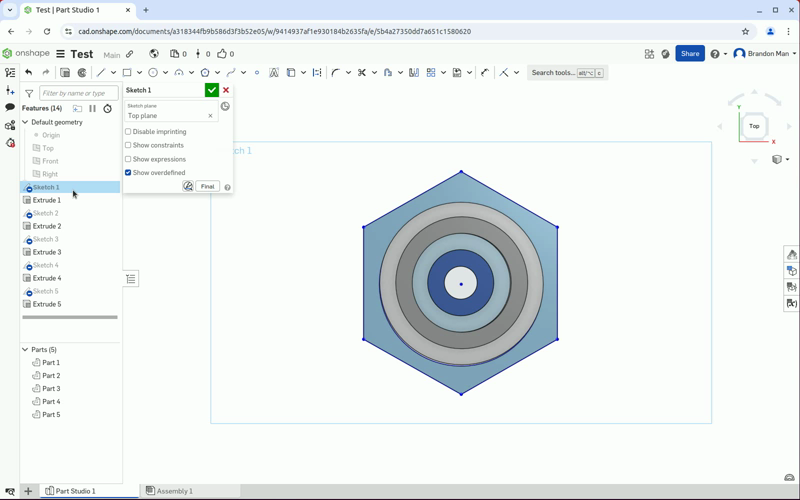
mouse_move(229, 92)
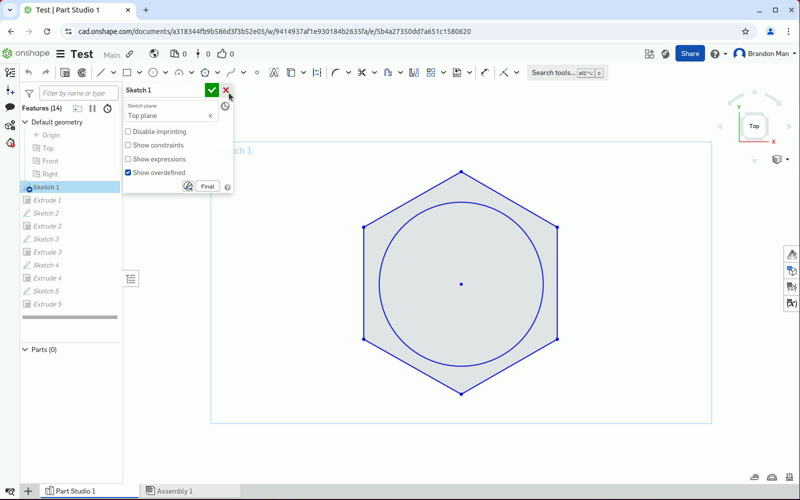
click(229, 92)
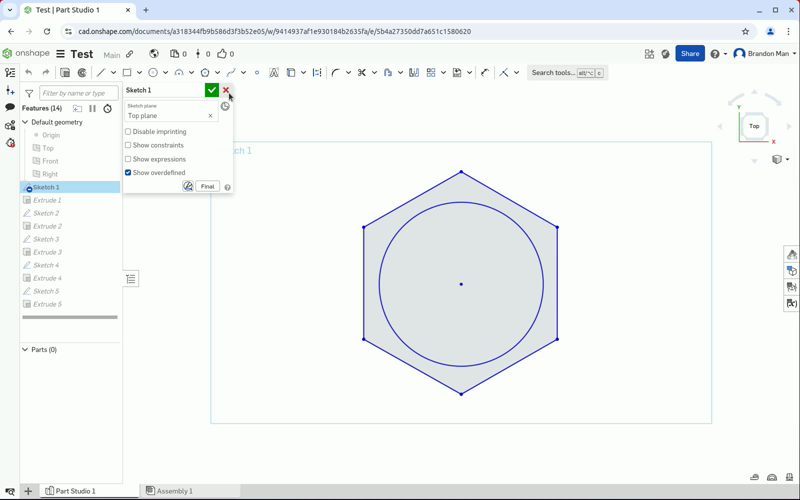
key(shift+s)
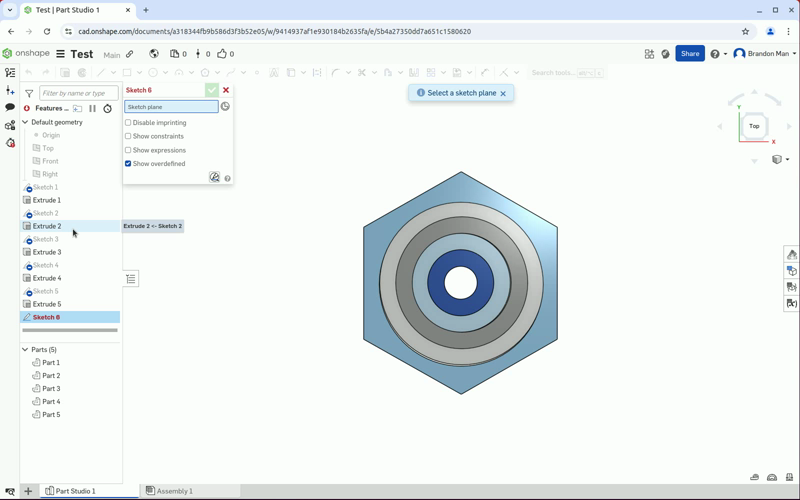
scroll(3)
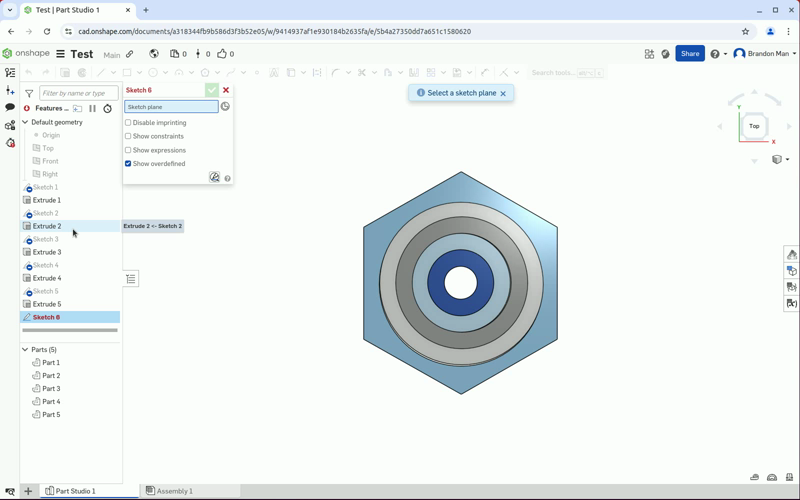
mouse_move(73, 150)
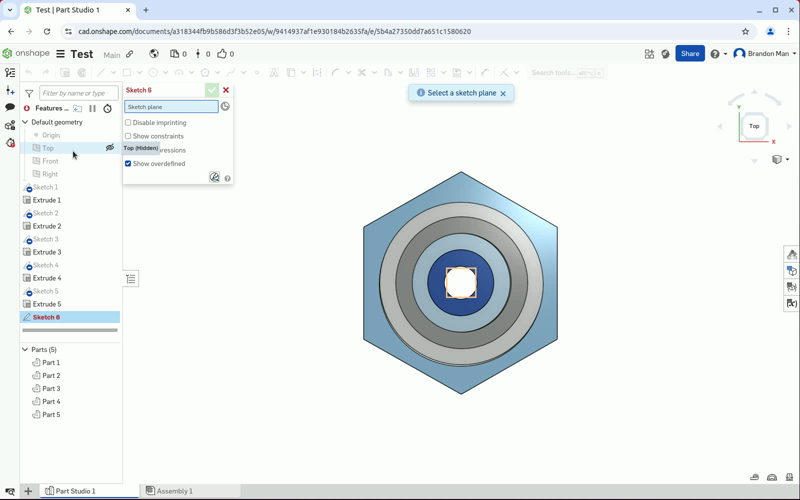
click(73, 150)
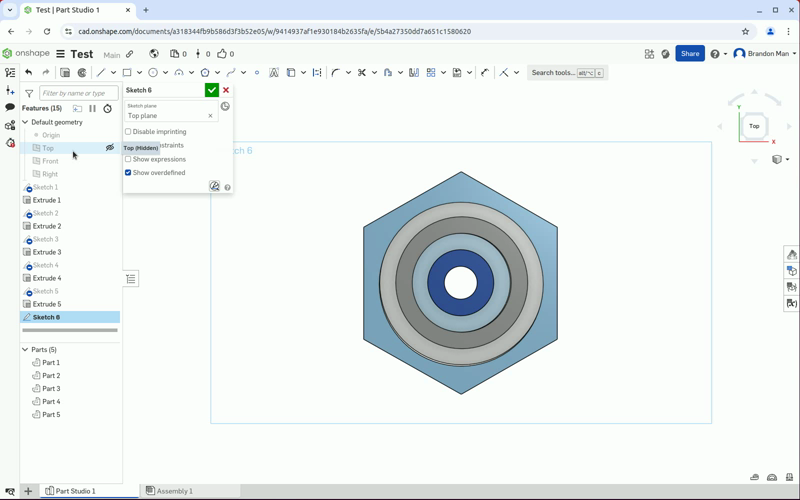
mouse_move(73, 352)
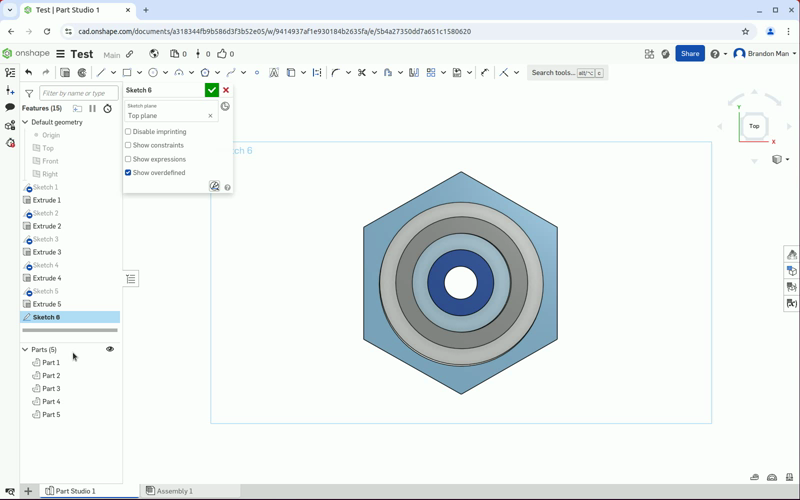
key(y)
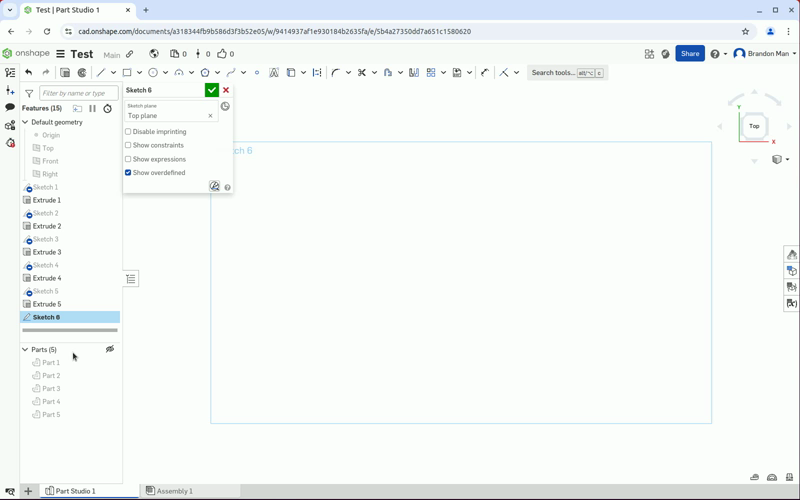
key(c)
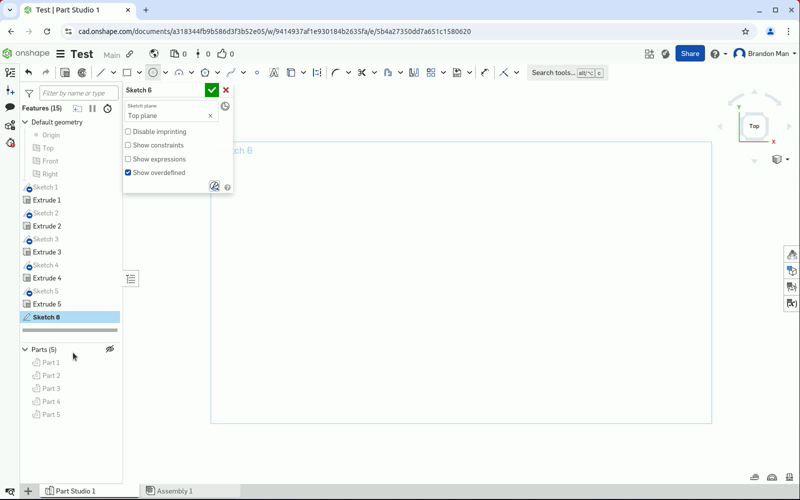
key_down(shift)
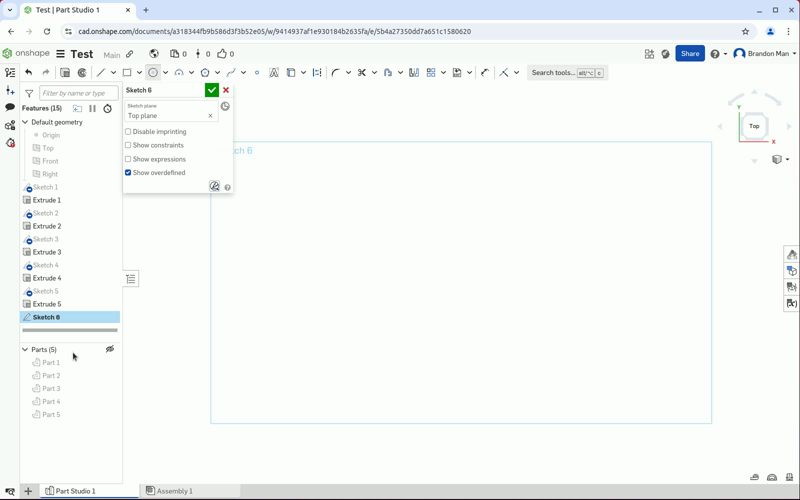
mouse_move(461, 282)
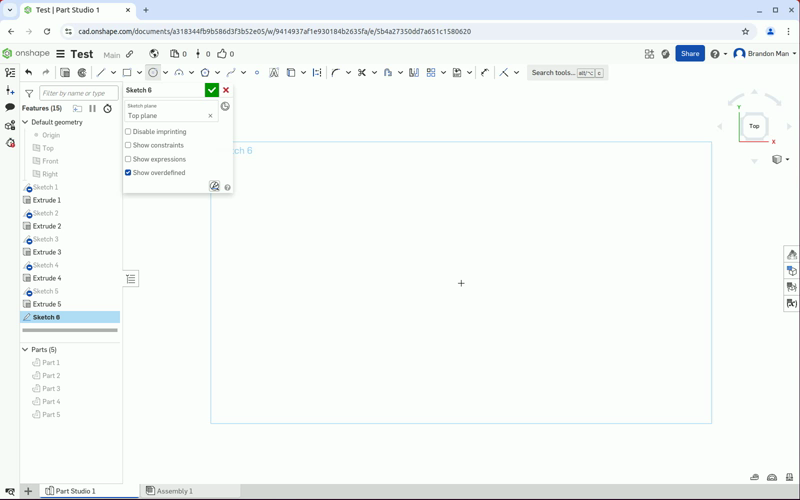
click(461, 282)
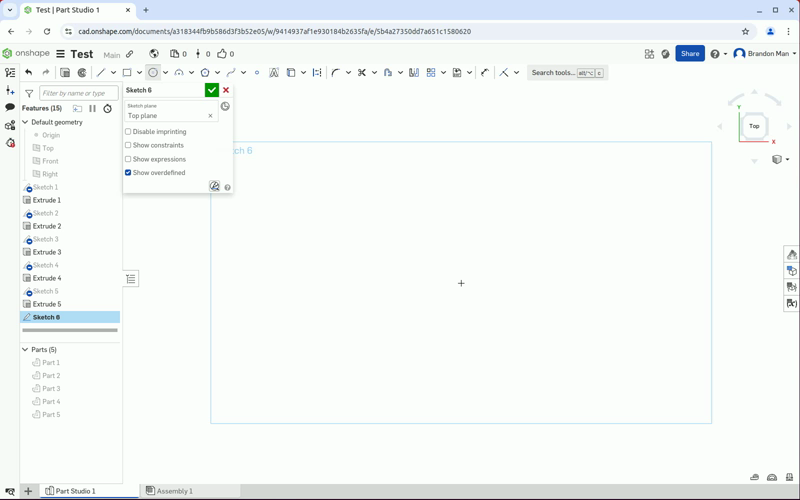
key_up(shift)
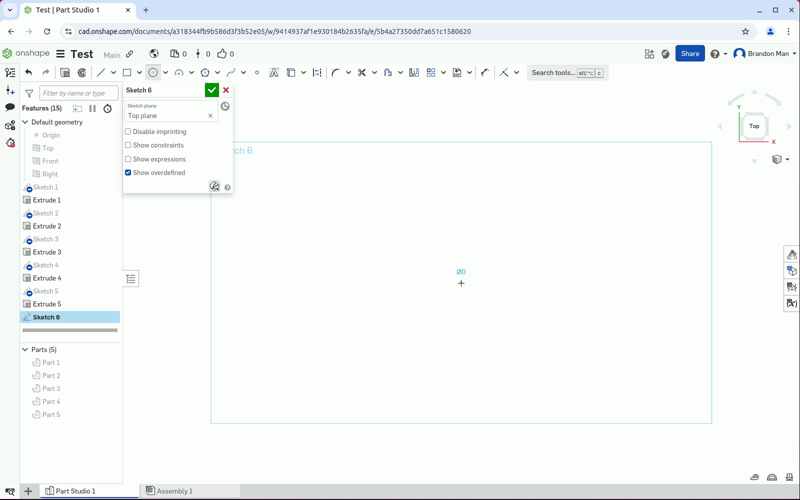
mouse_move(478, 282)
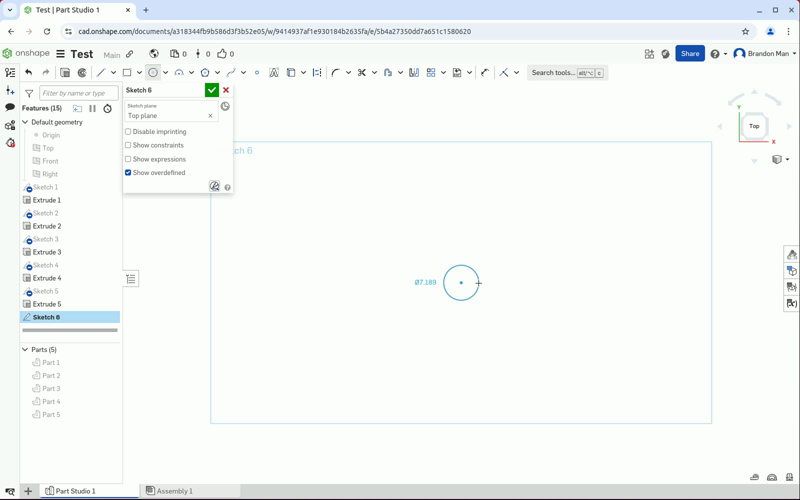
click(478, 282)
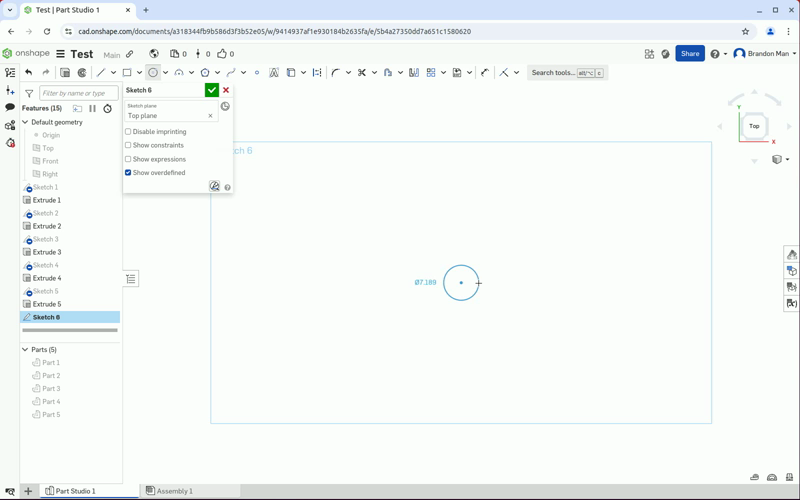
key(esc)
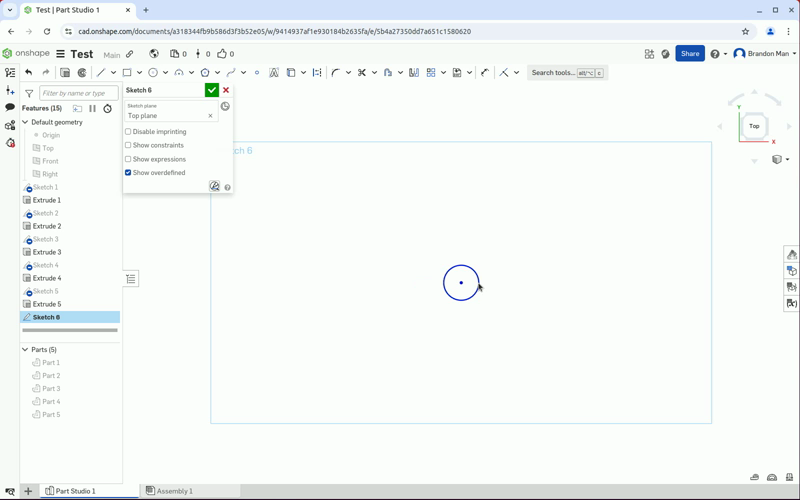
mouse_move(456, 283)
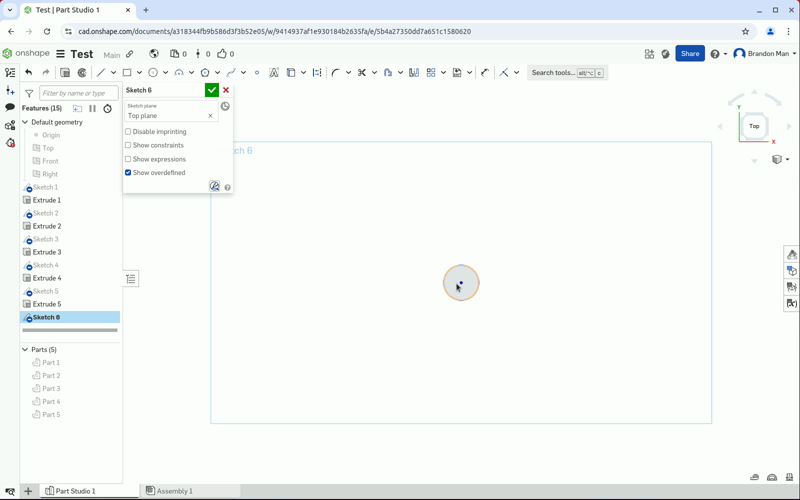
scroll(6)
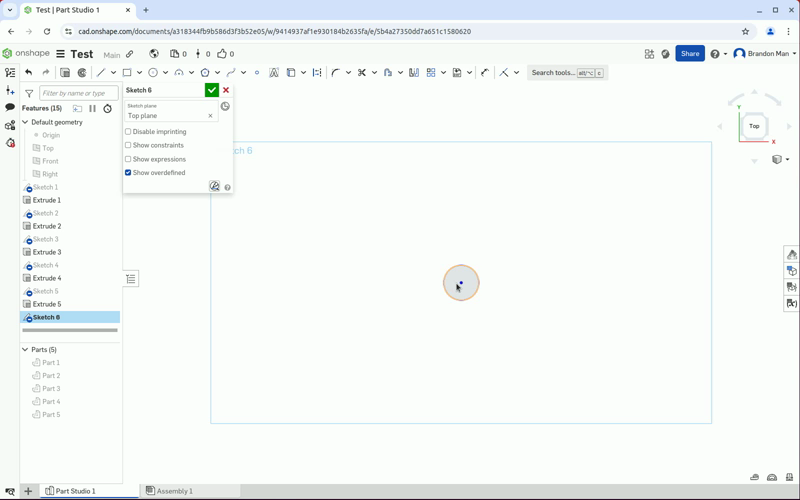
scroll(6)
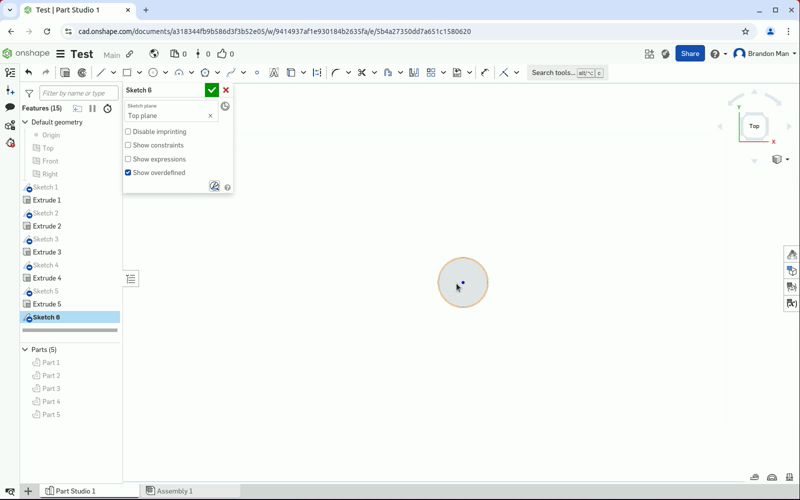
scroll(6)
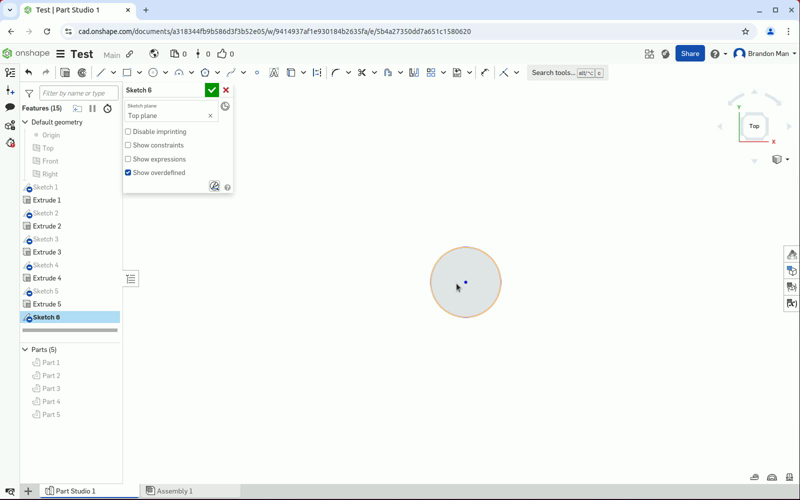
scroll(6)
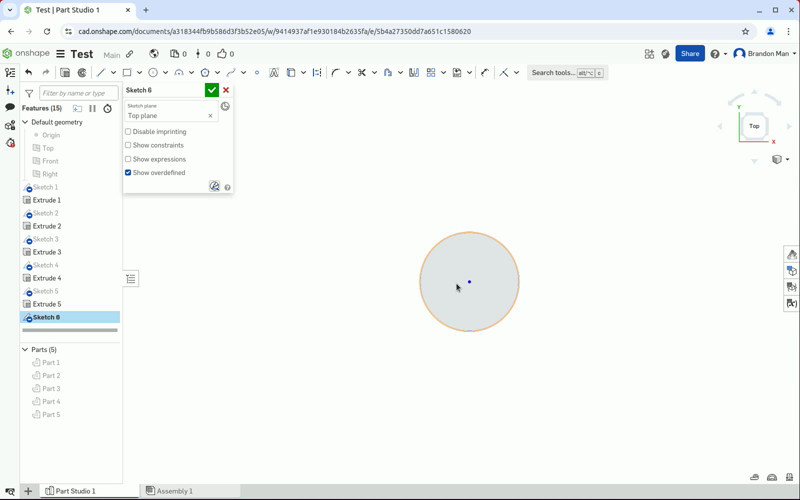
scroll(6)
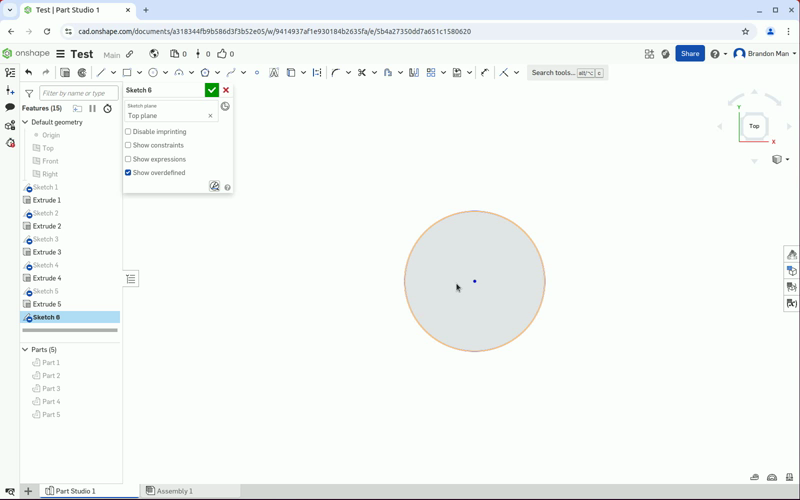
scroll(6)
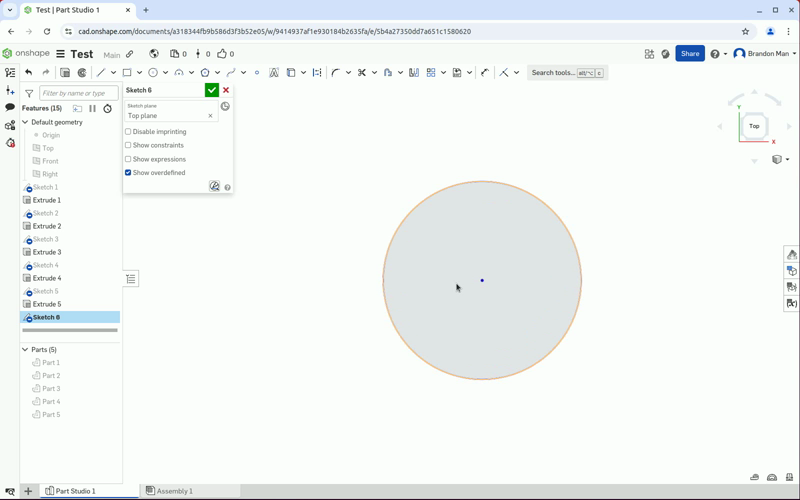
scroll(6)
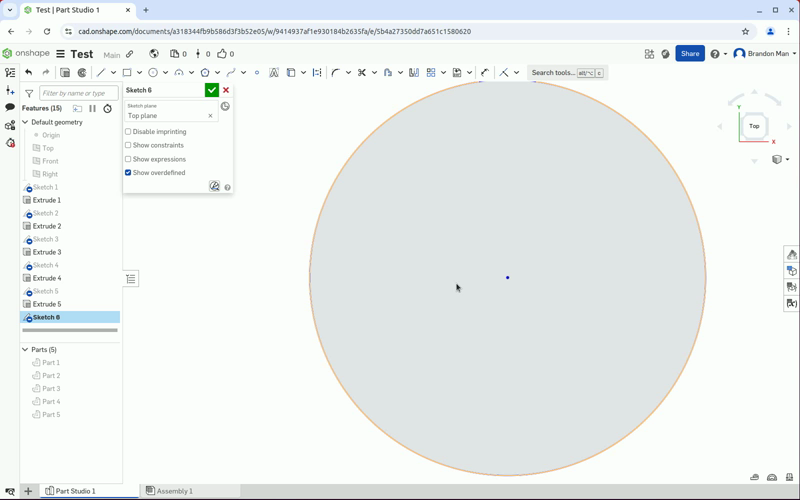
click(456, 283)
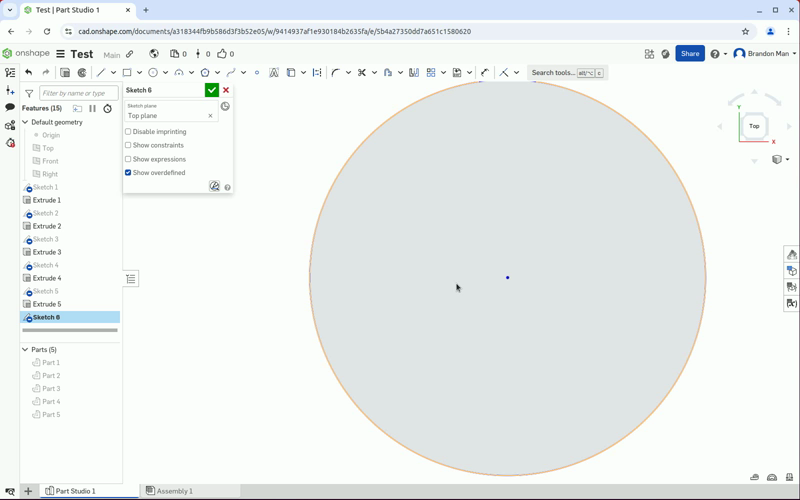
scroll(-6)
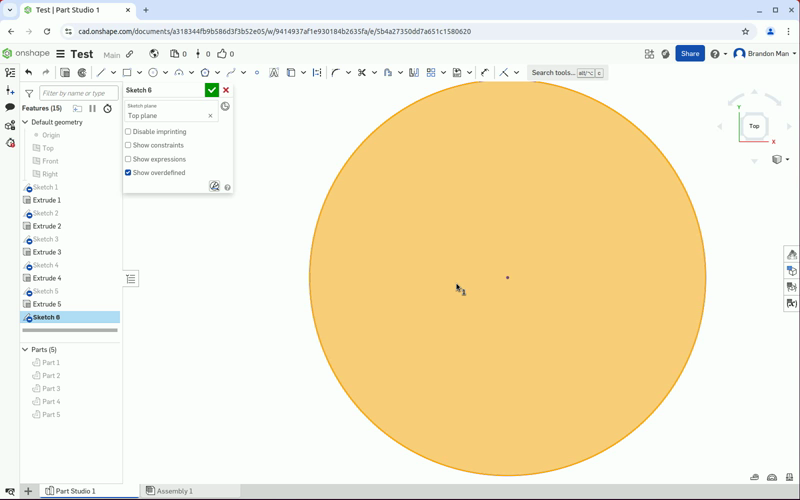
scroll(-6)
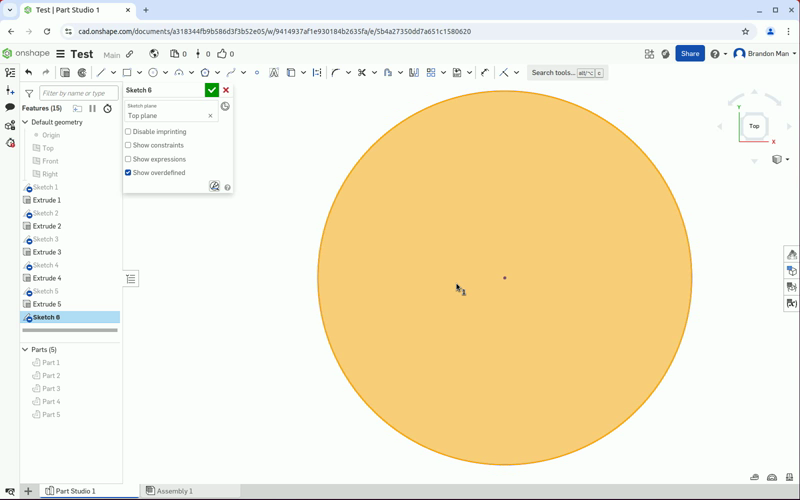
scroll(-6)
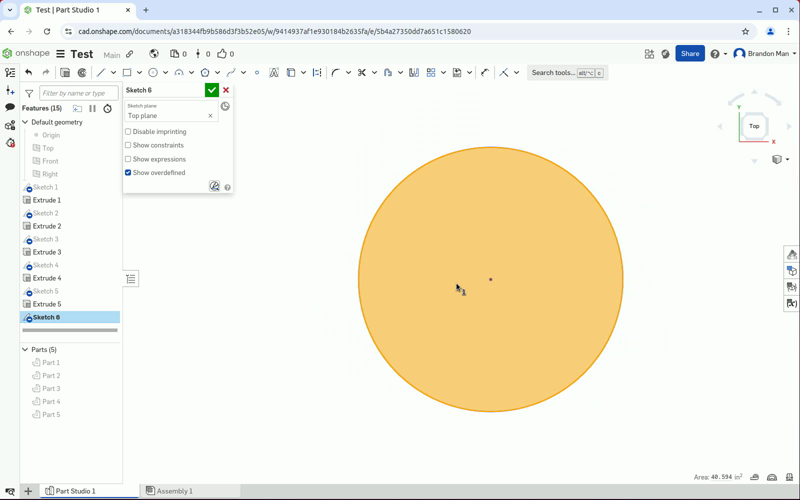
scroll(-6)
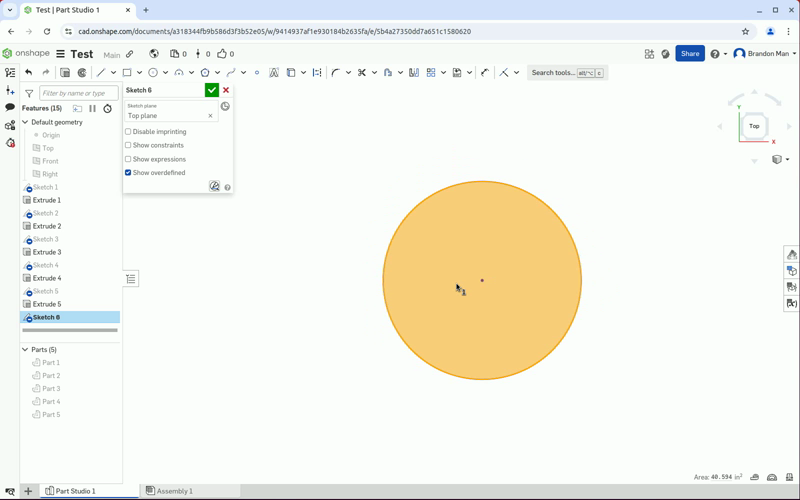
scroll(-6)
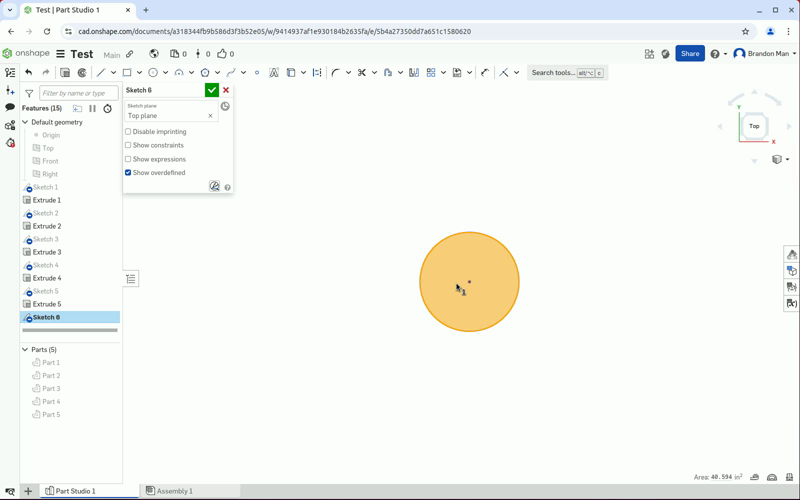
scroll(-6)
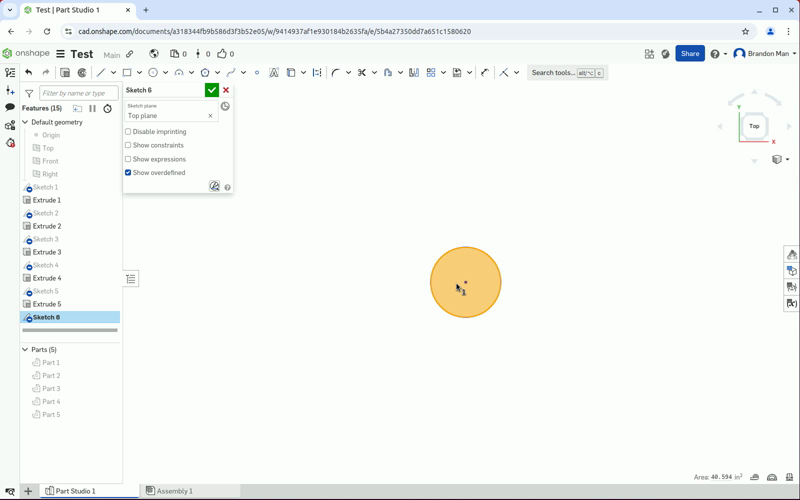
scroll(-6)
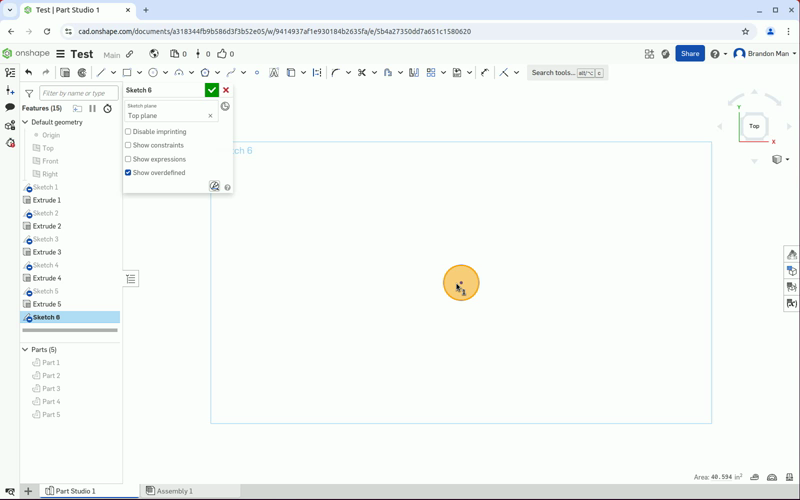
mouse_move(73, 352)
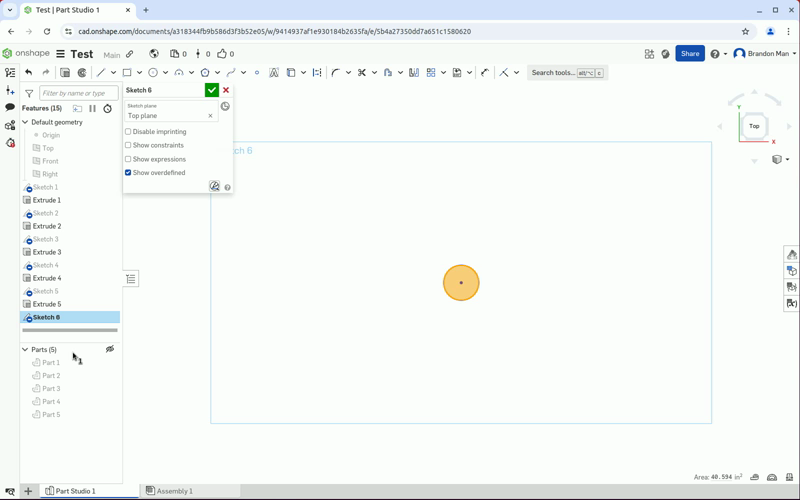
key(shift+y)
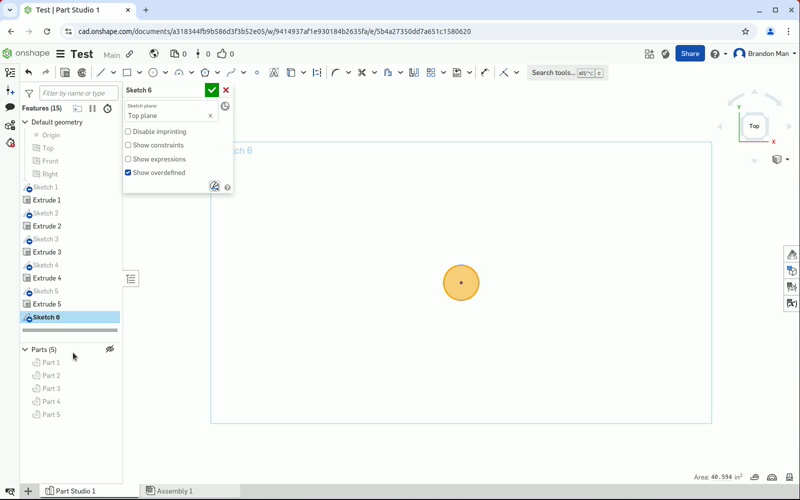
key(shift+e)
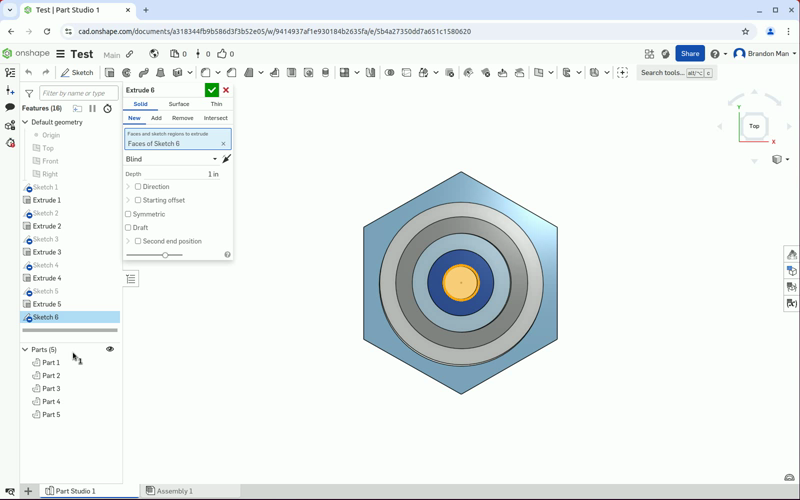
mouse_move(143, 106)
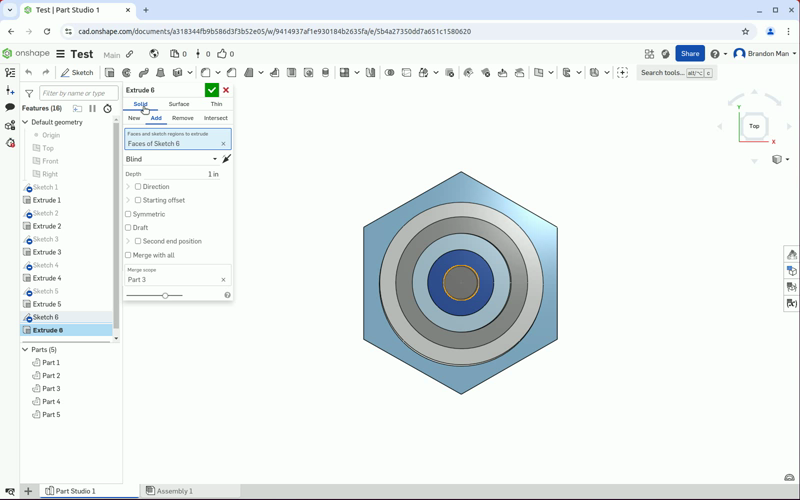
click(143, 106)
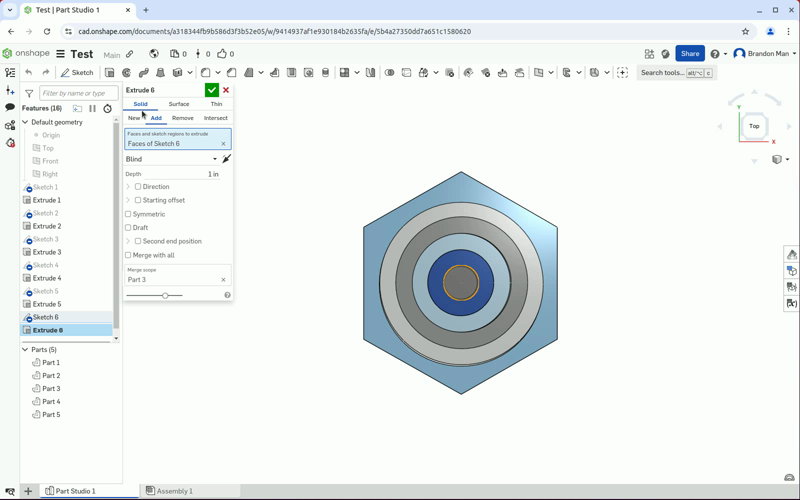
mouse_move(137, 120)
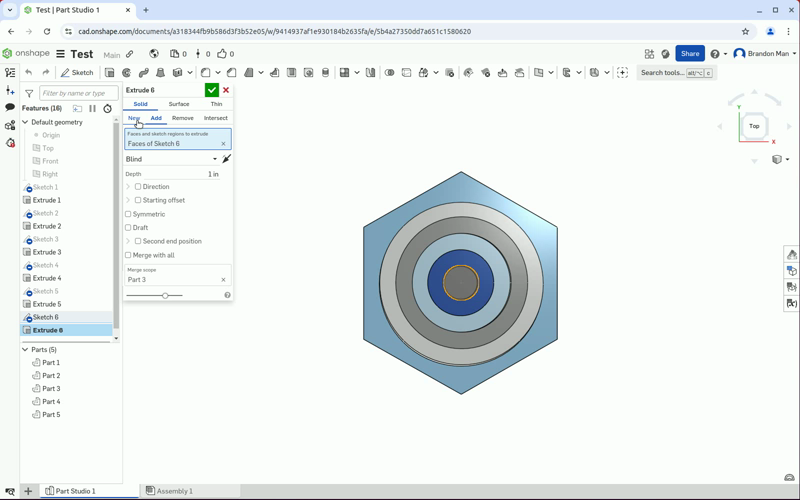
click(137, 120)
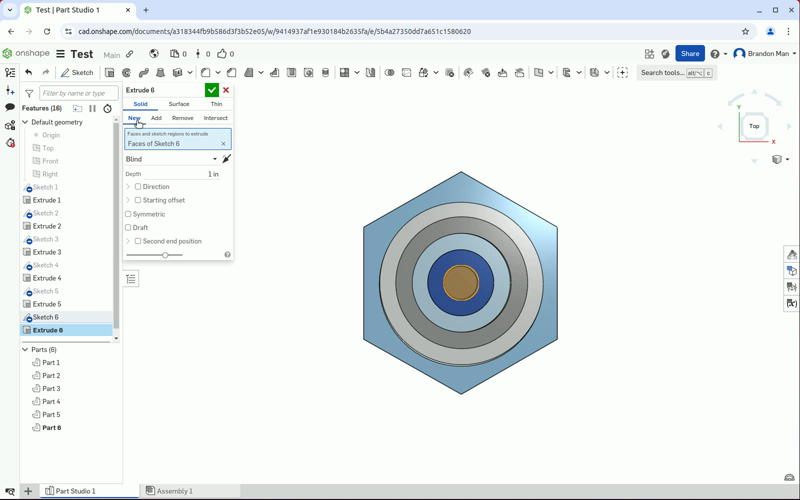
key(tab, 4)
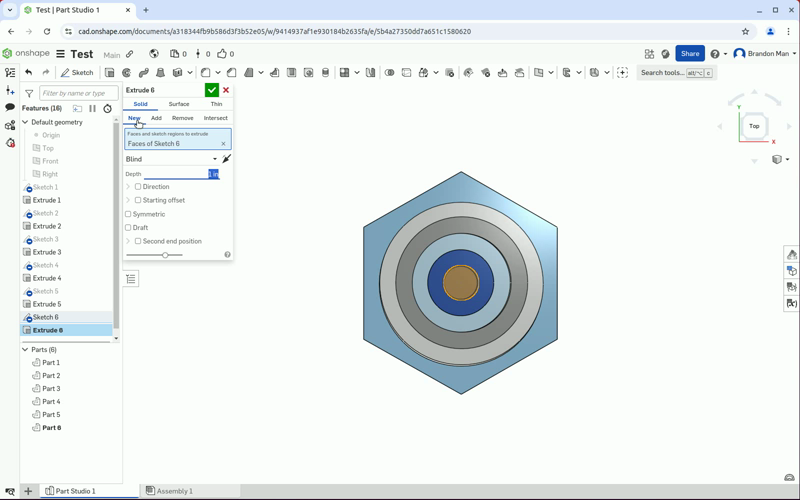
text(6.981)
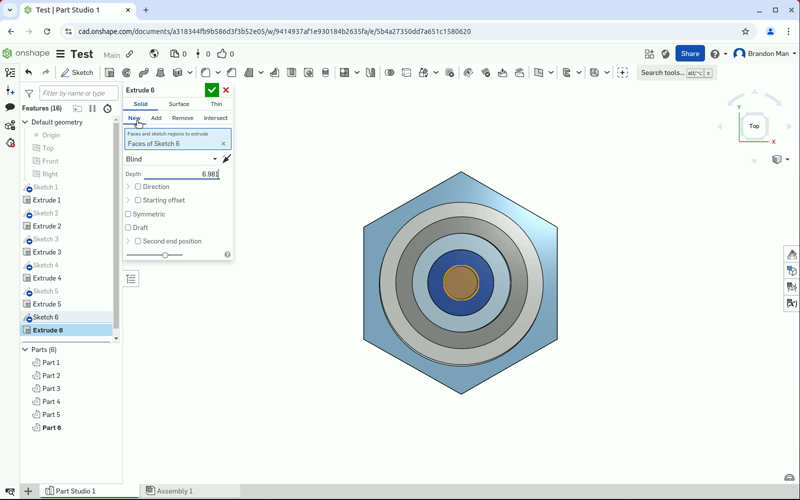
key(enter)
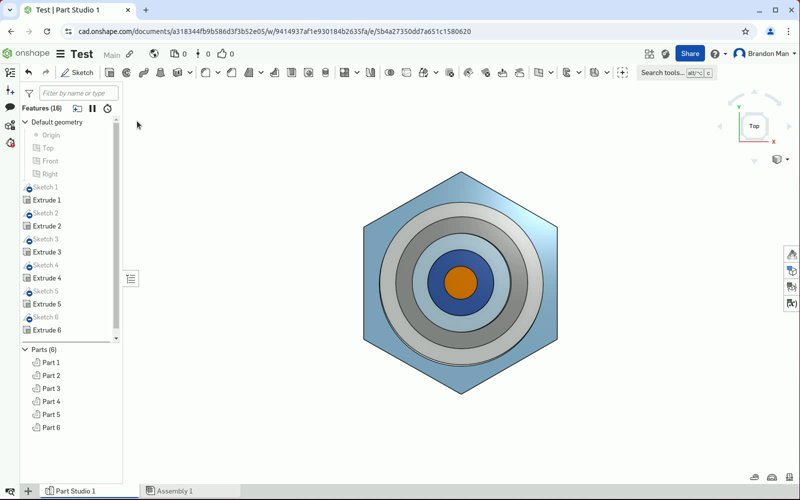
key(shift+h)
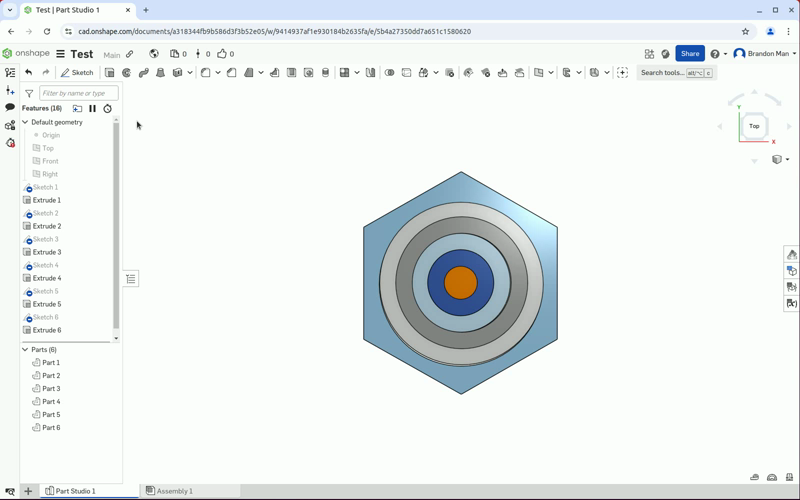
key(shift+h)
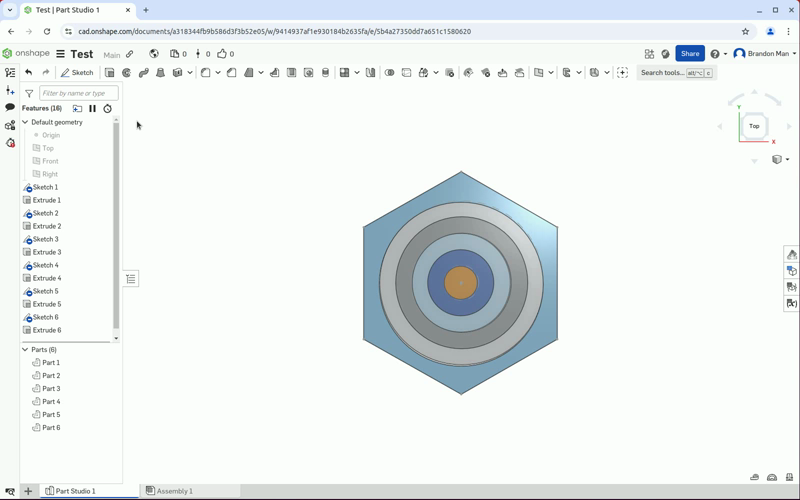
key(shift+7)
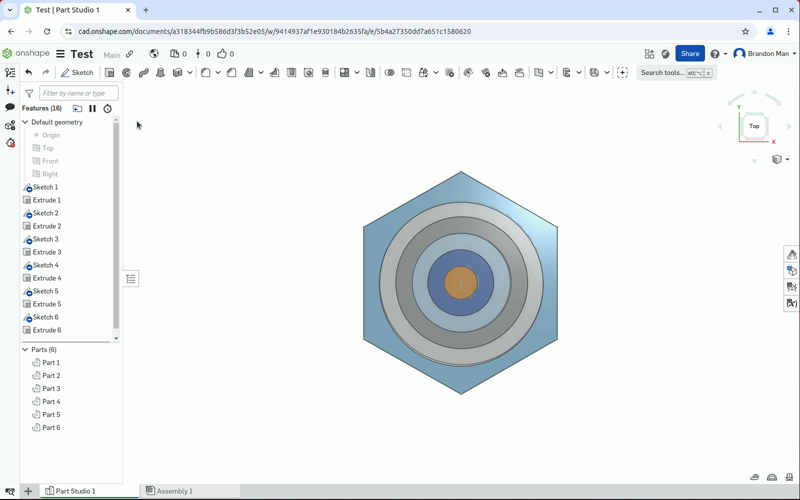
key(up, 3)
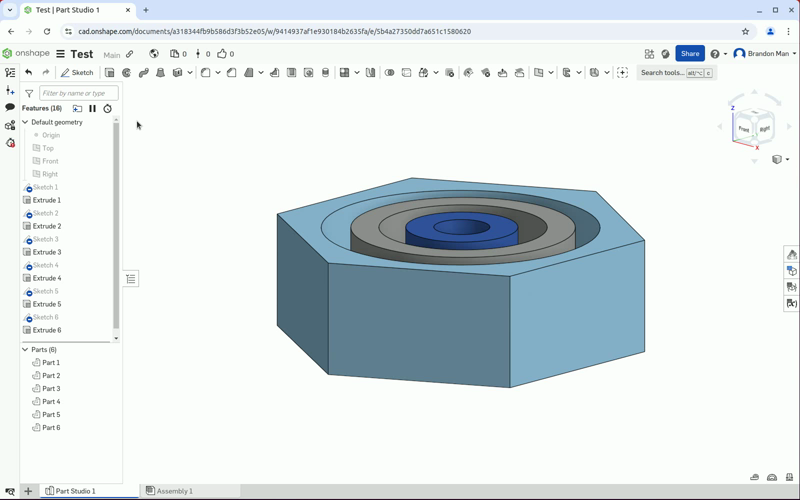
key(left, 3)
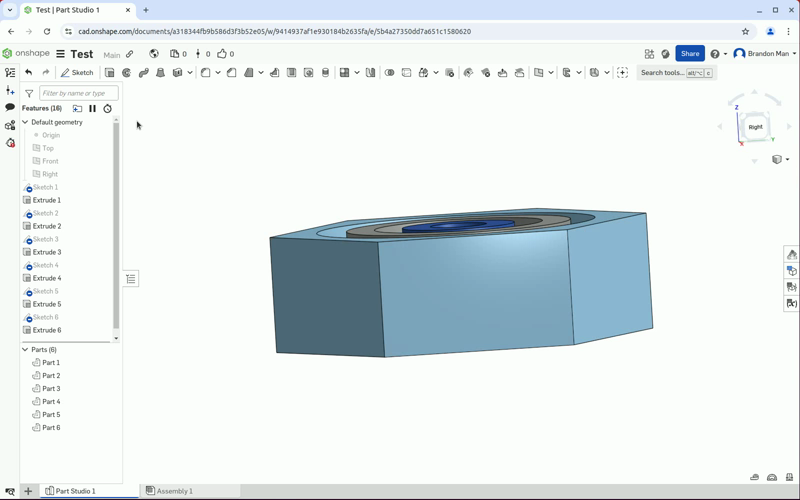
key(right, 3)
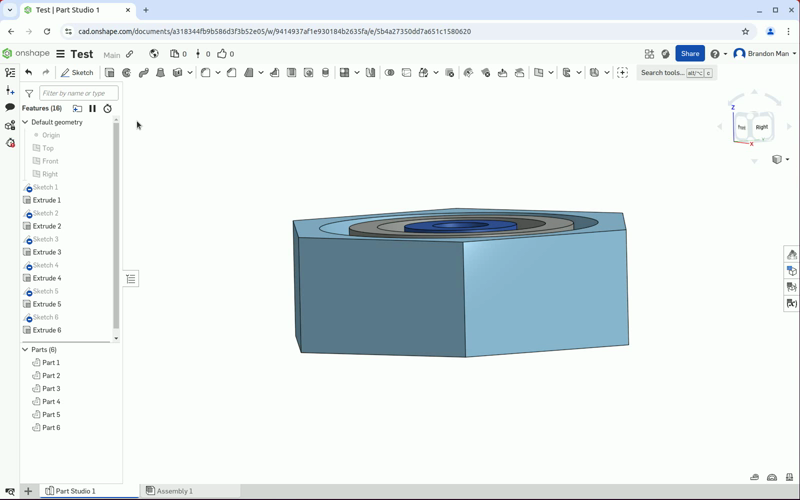
key(down, 3)
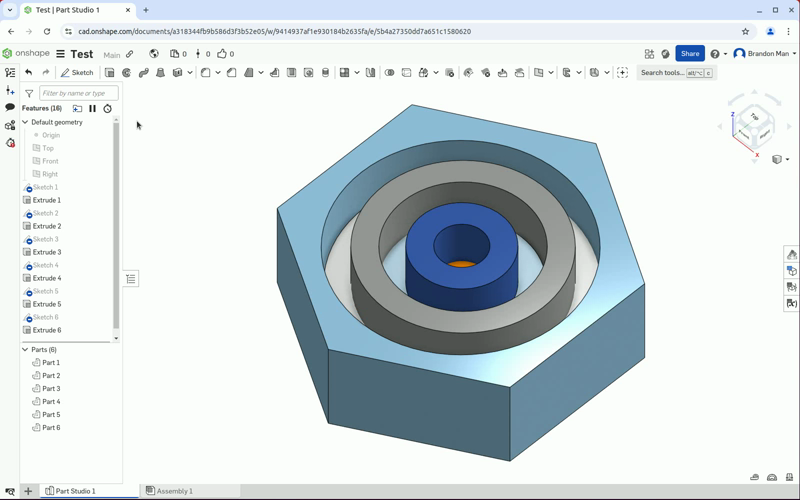
mouse_move(69, 189)
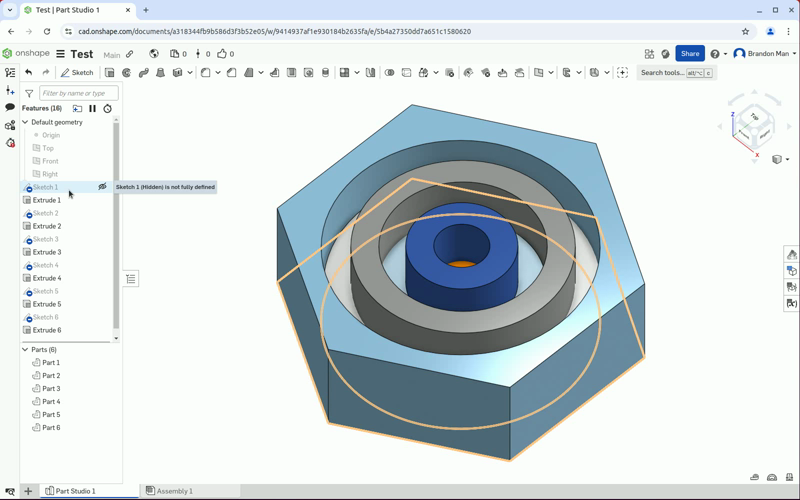
click(69, 189)